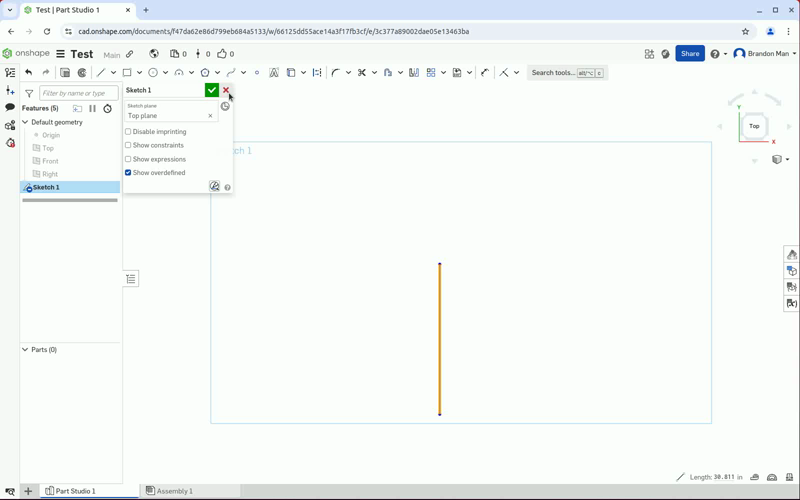
key(shift+h)
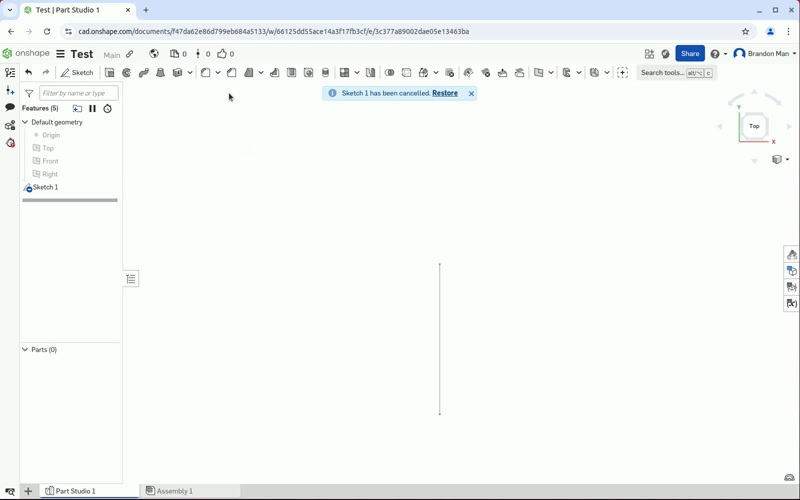
key(shift+s)
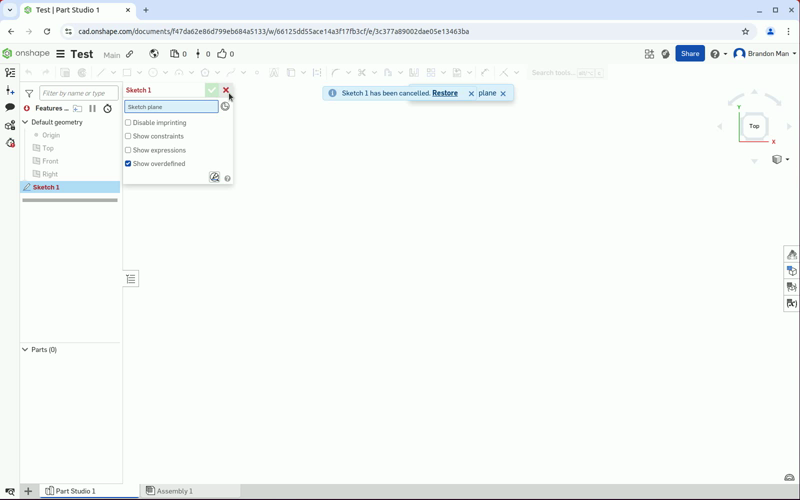
mouse_move(73, 150)
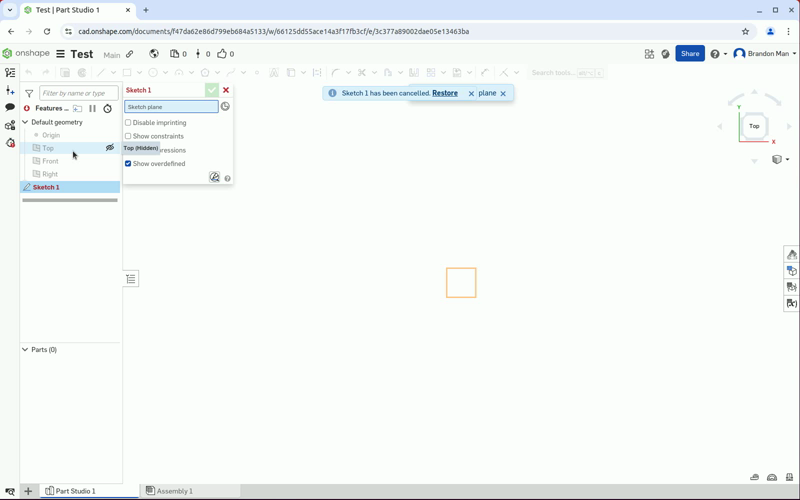
click(73, 150)
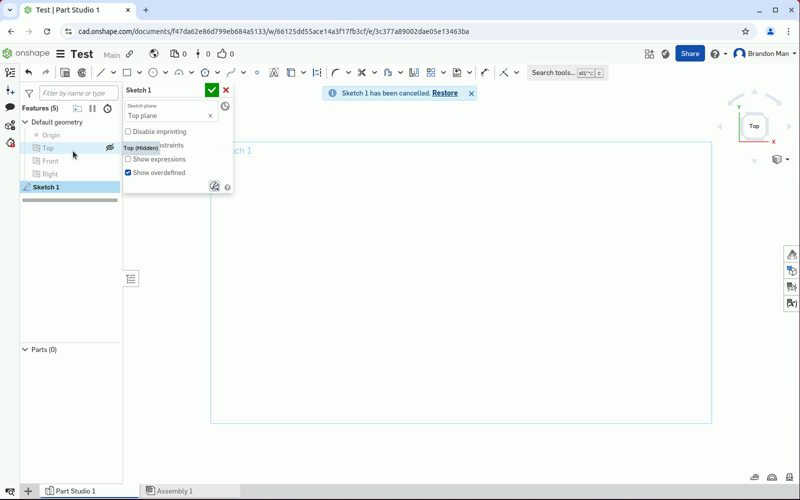
mouse_move(73, 352)
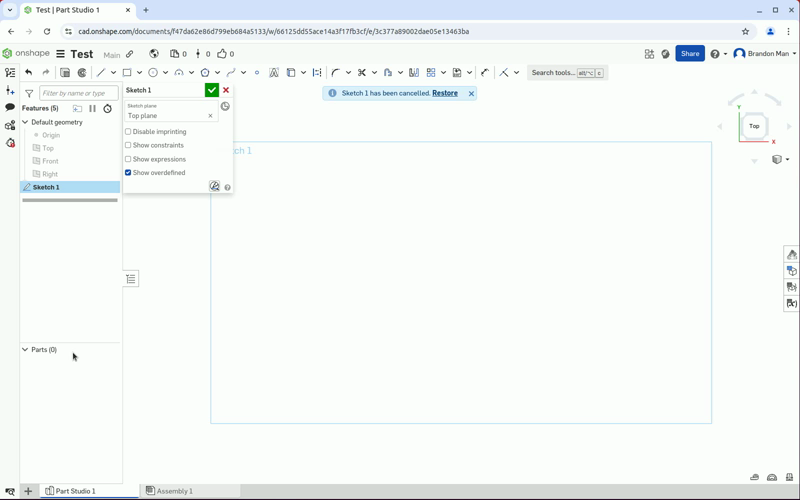
key(y)
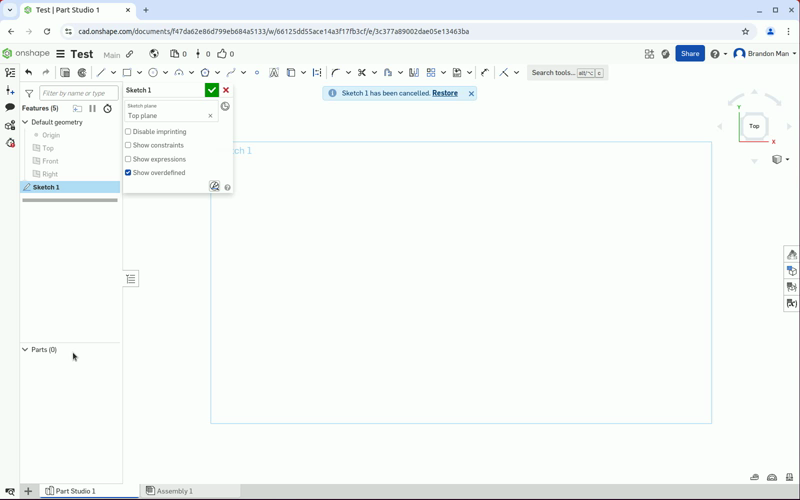
key(l)
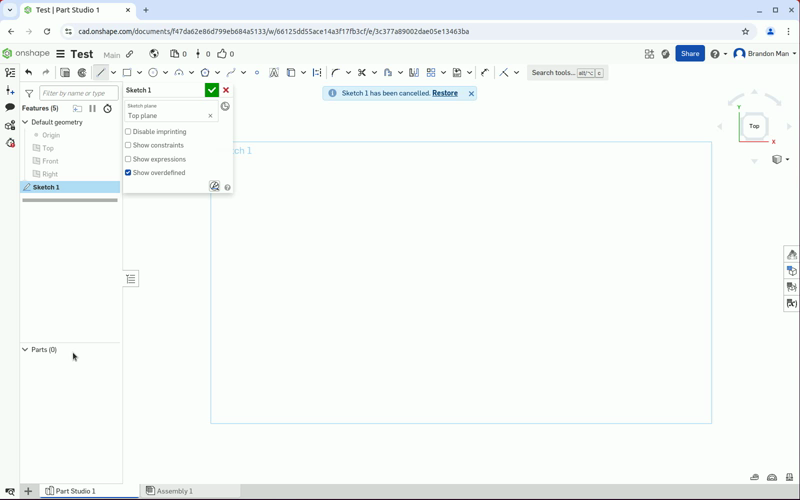
key_down(shift)
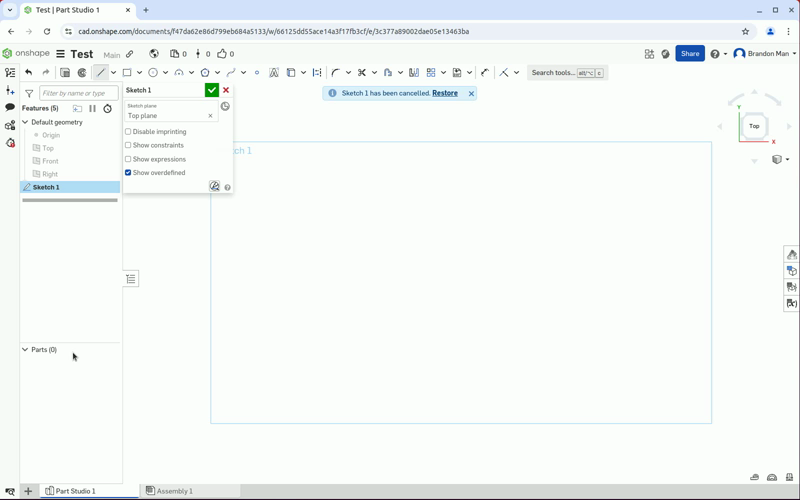
mouse_move(348, 282)
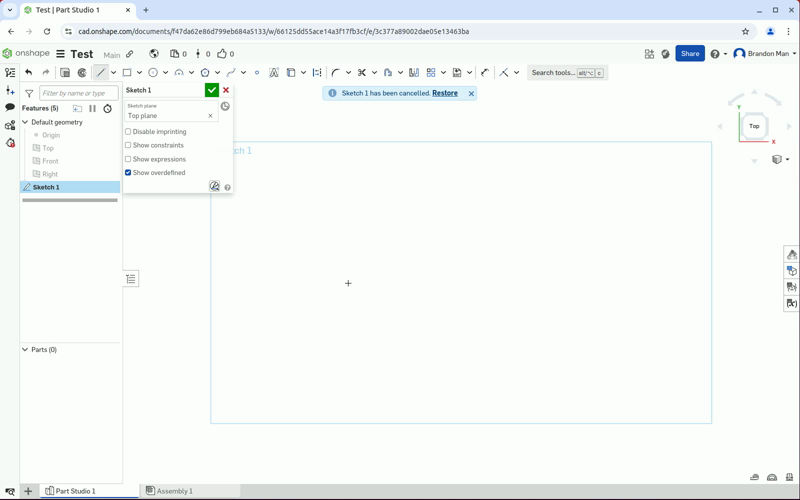
click(348, 282)
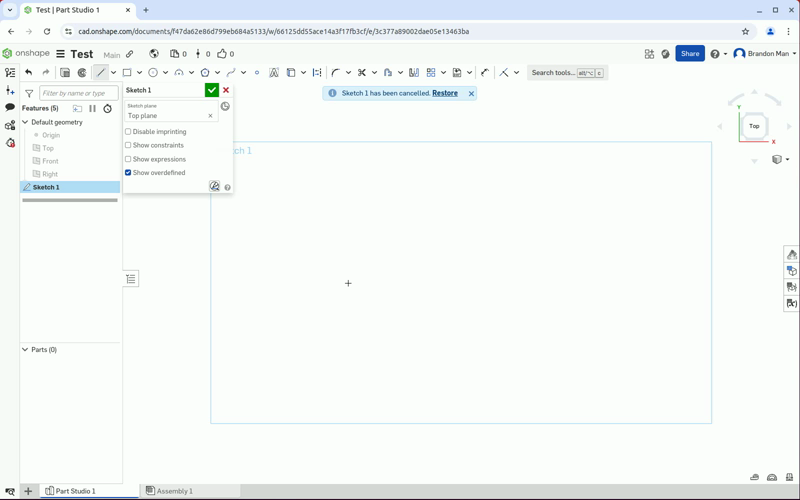
key_up(shift)
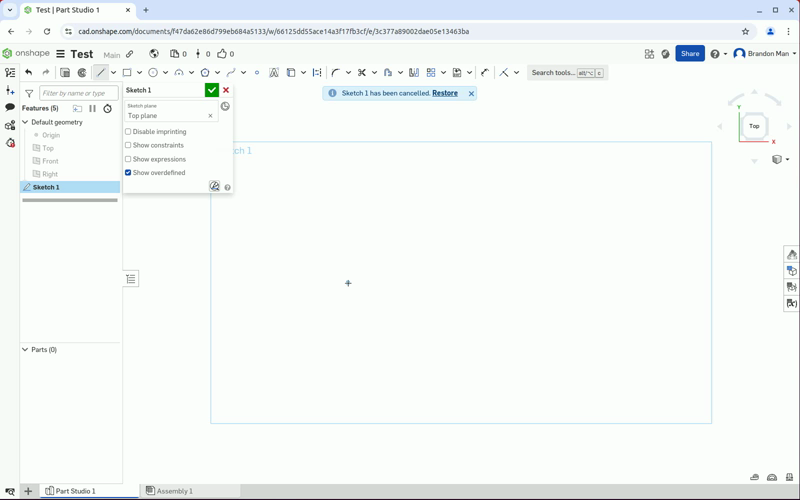
key_down(shift)
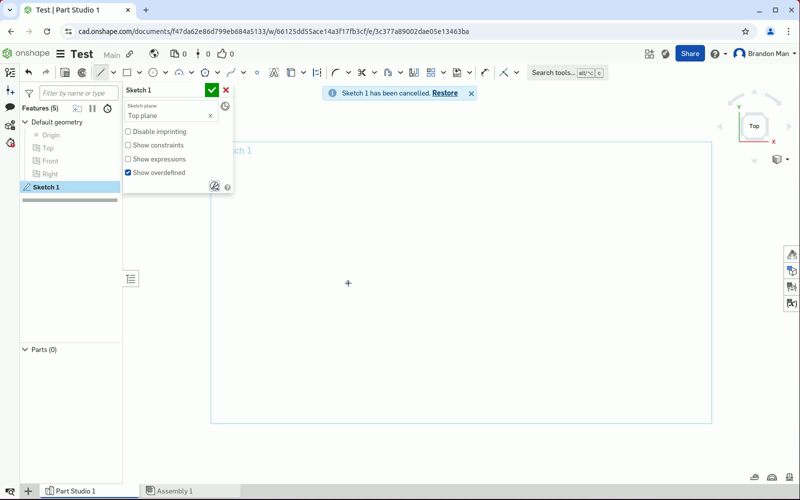
mouse_move(460, 282)
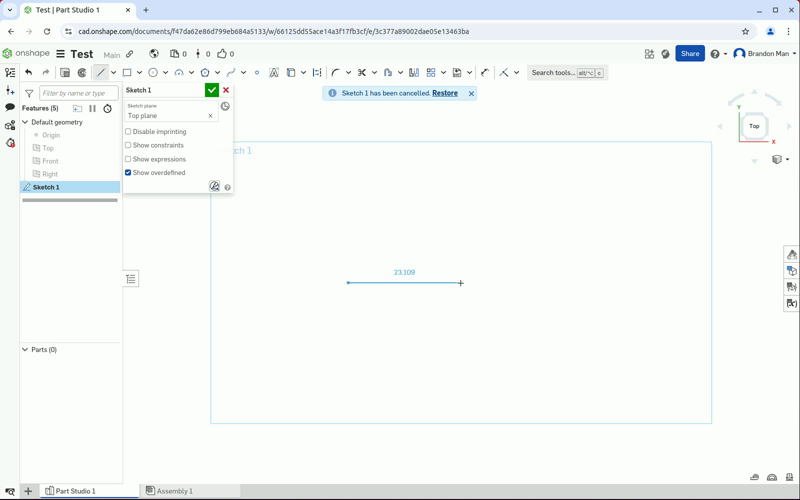
click(460, 282)
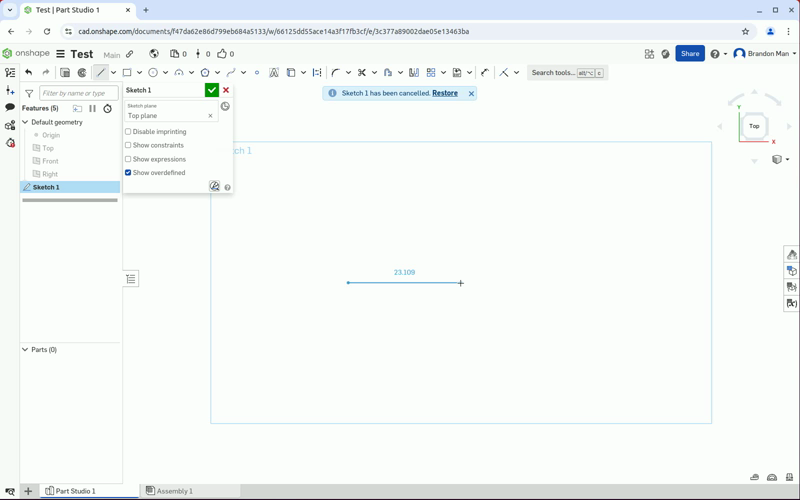
key_up(shift)
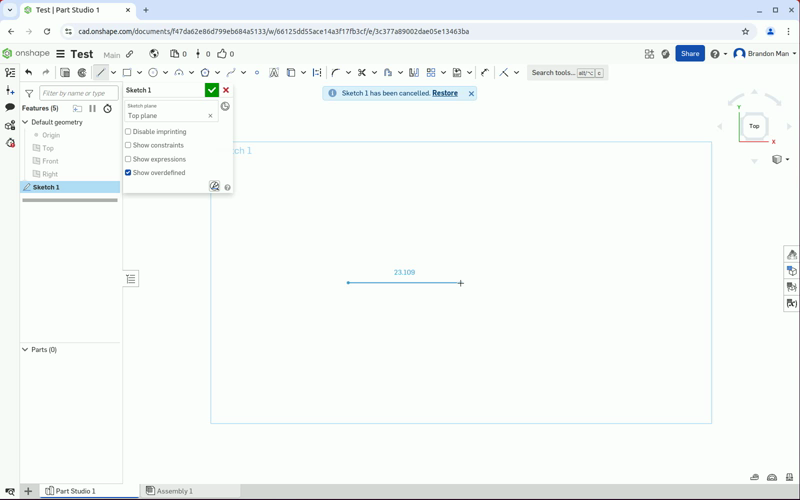
key_down(shift)
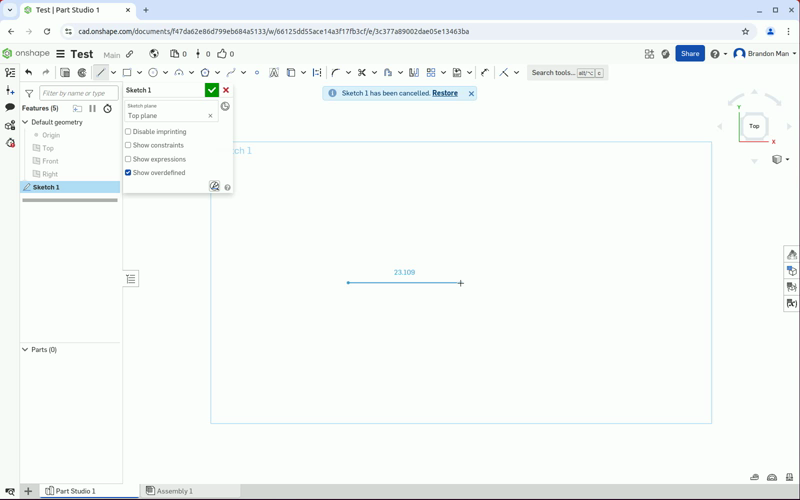
mouse_move(460, 170)
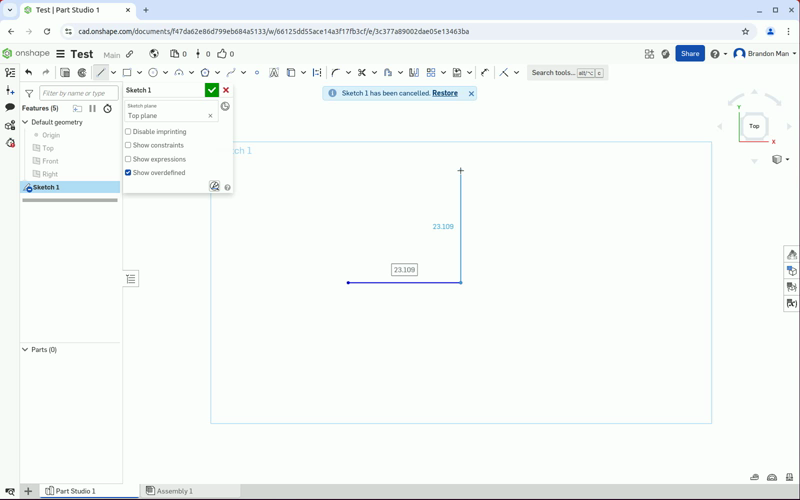
click(460, 170)
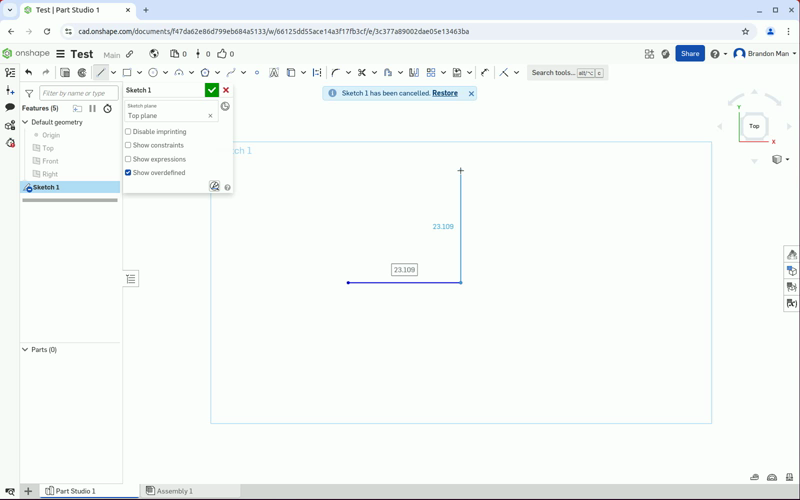
key_up(shift)
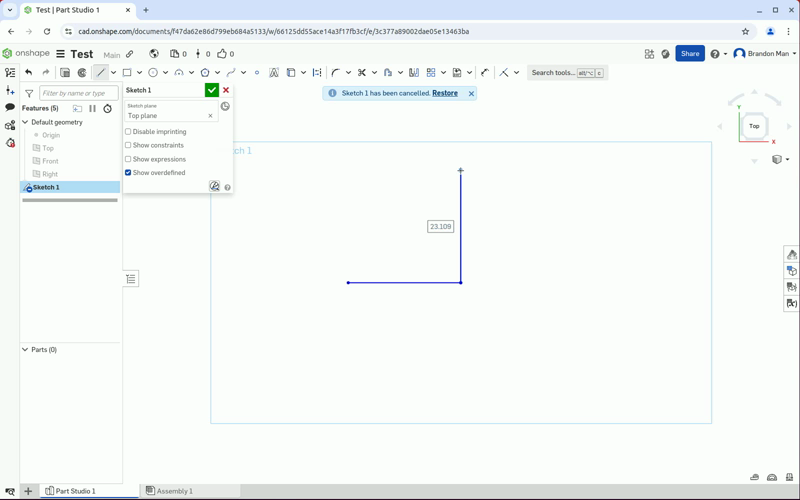
key_down(shift)
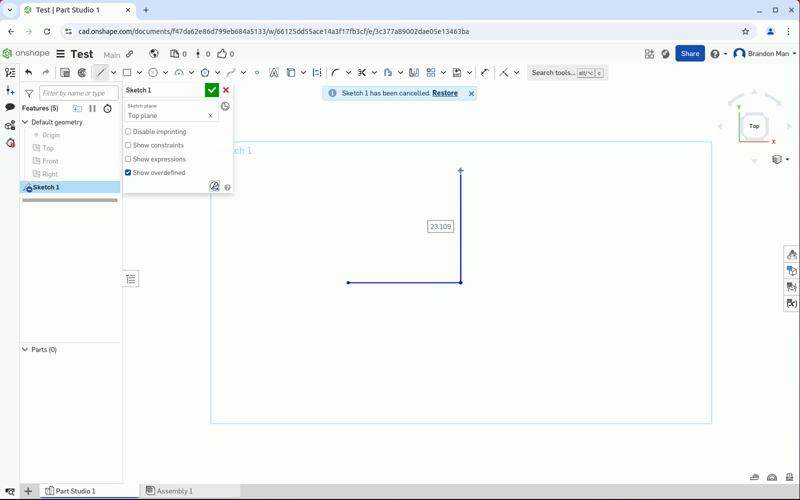
mouse_move(348, 170)
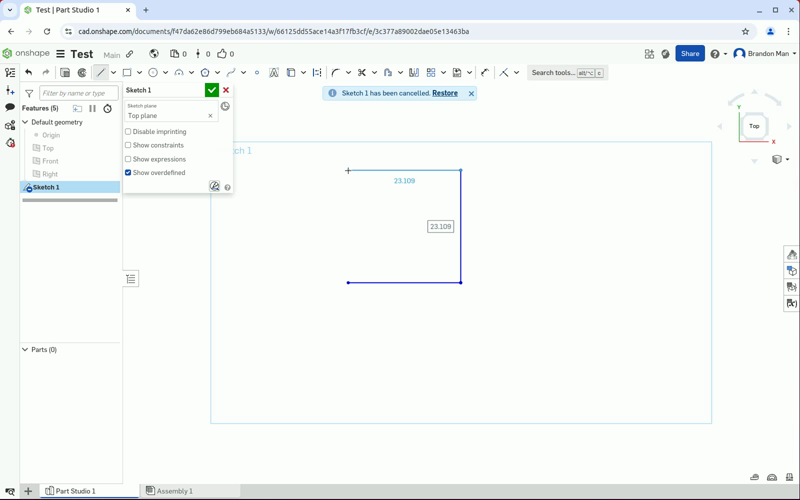
click(348, 170)
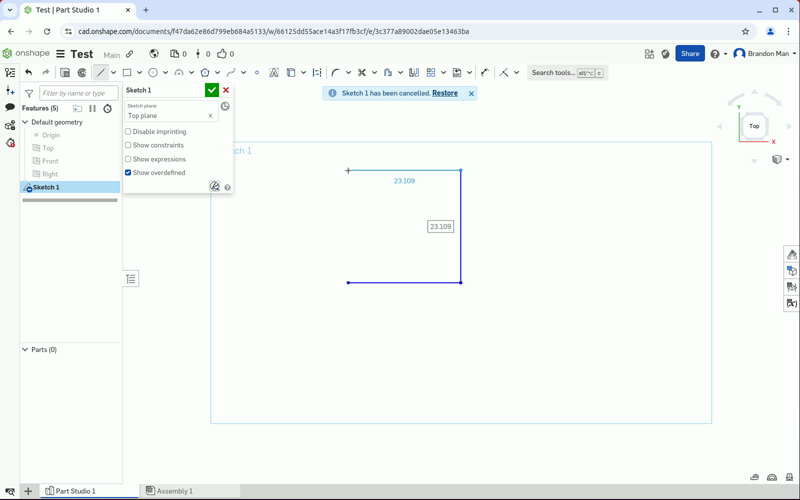
key_up(shift)
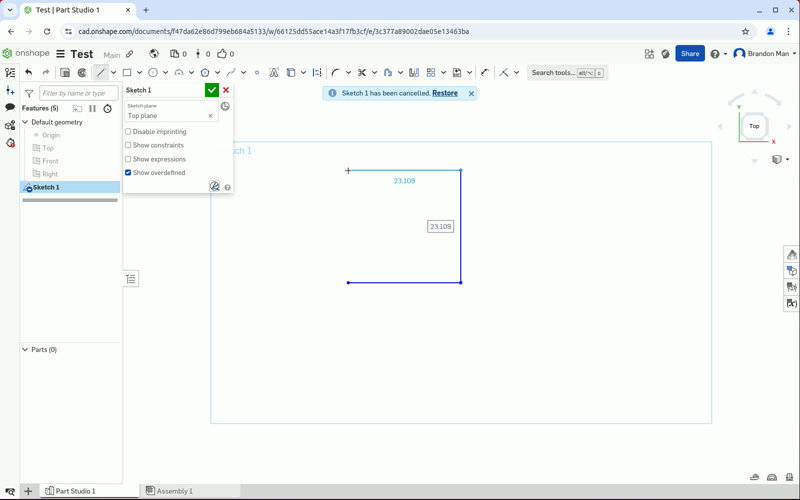
key_down(shift)
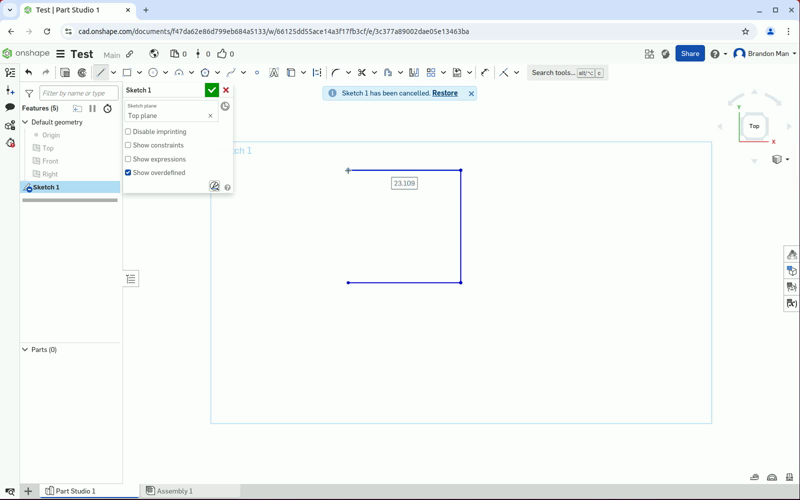
mouse_move(348, 282)
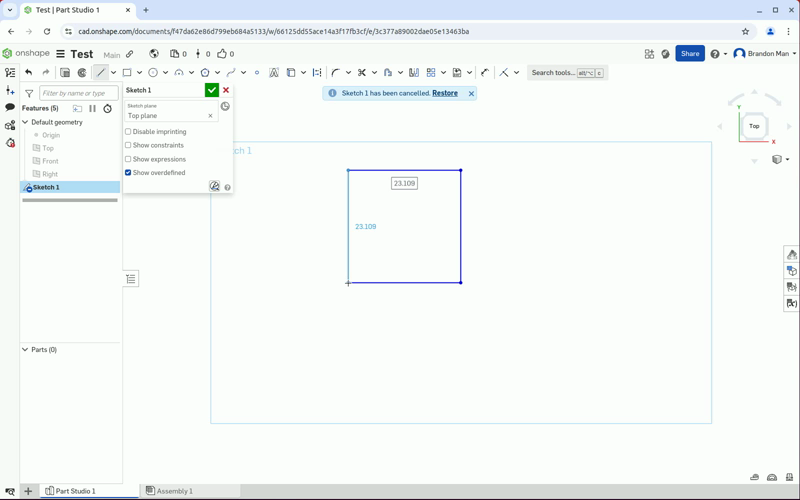
key_up(shift)
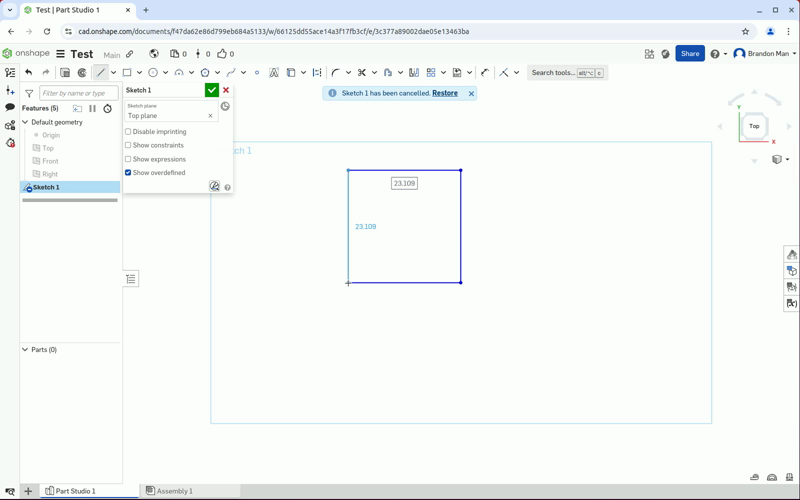
click(348, 282)
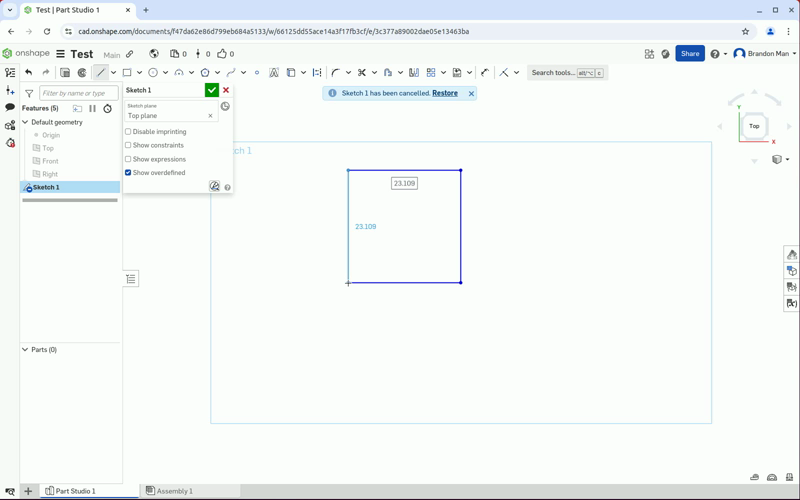
key(esc)
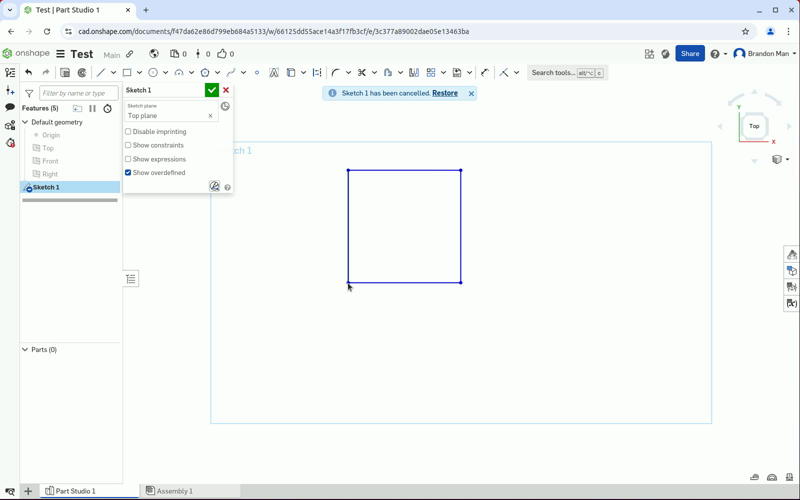
mouse_move(423, 254)
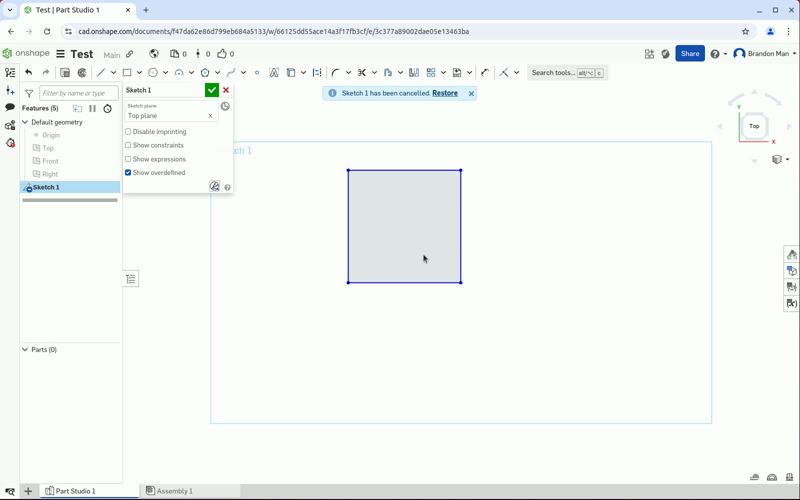
click(423, 254)
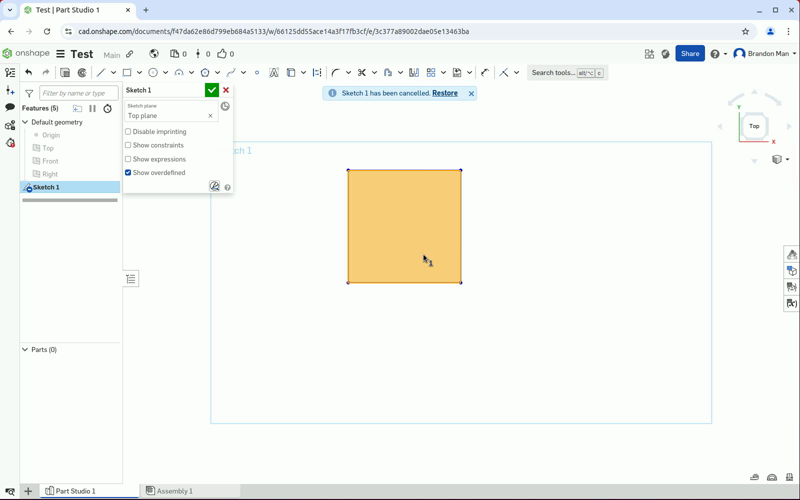
mouse_move(73, 352)
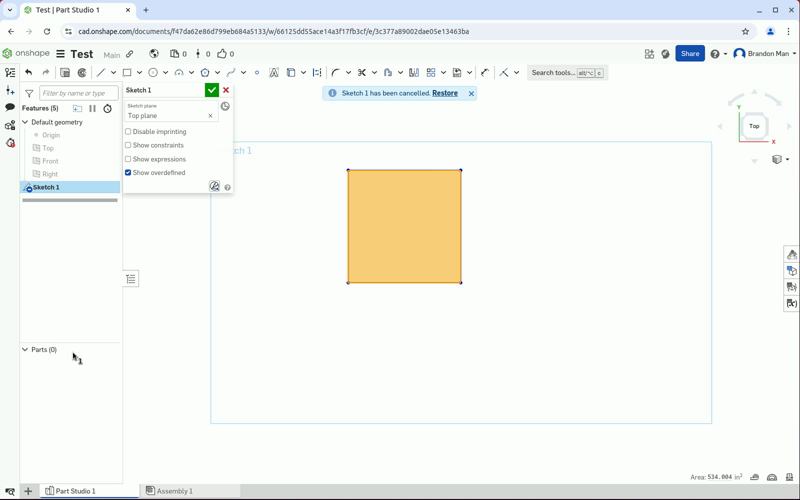
key(shift+y)
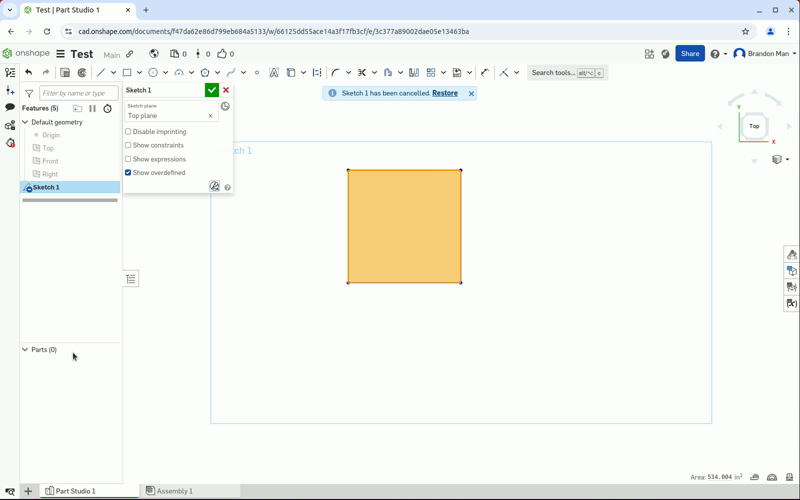
key(shift+e)
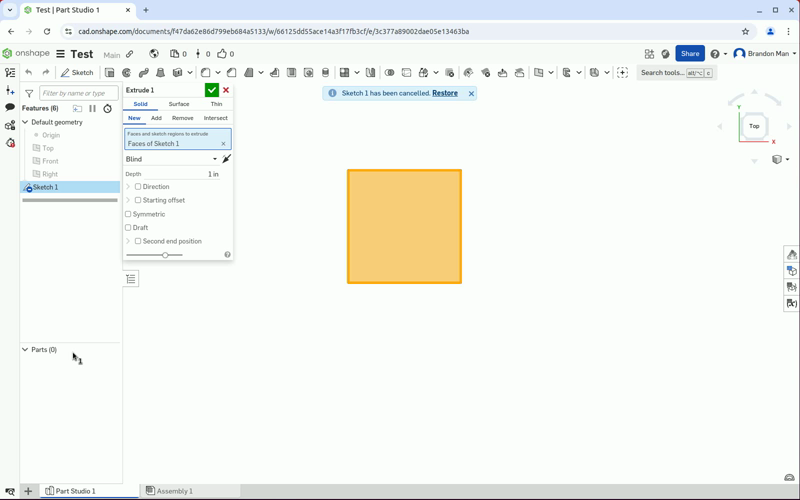
mouse_move(143, 106)
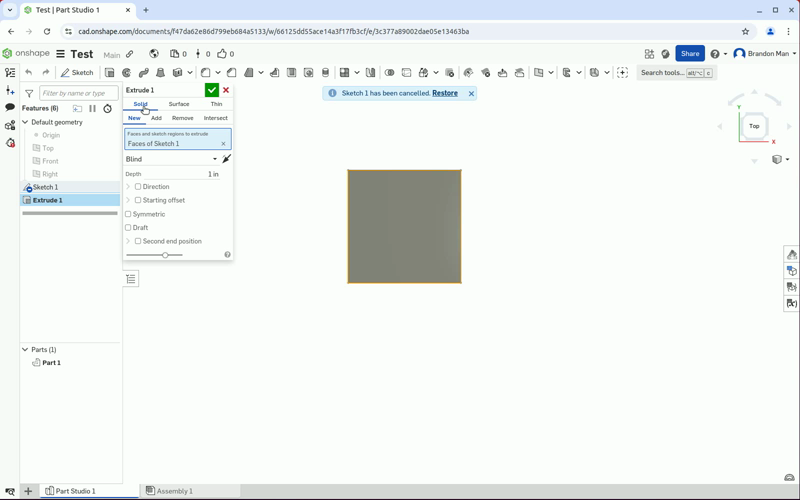
click(143, 106)
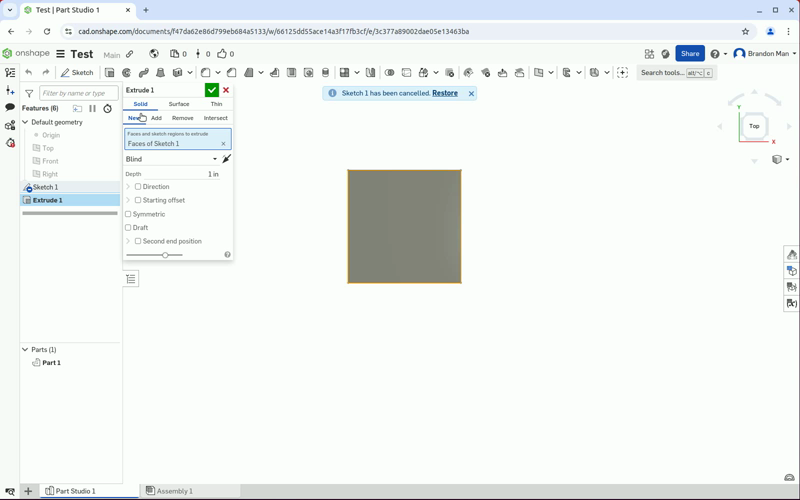
mouse_move(137, 120)
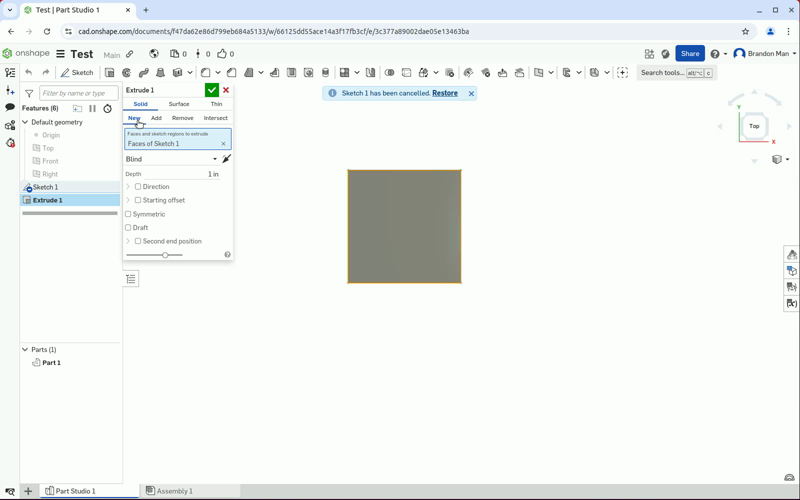
click(137, 120)
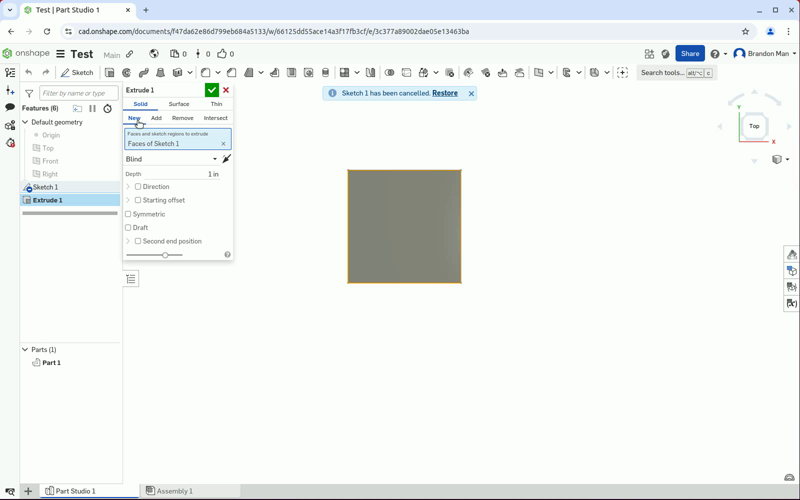
key(tab, 4)
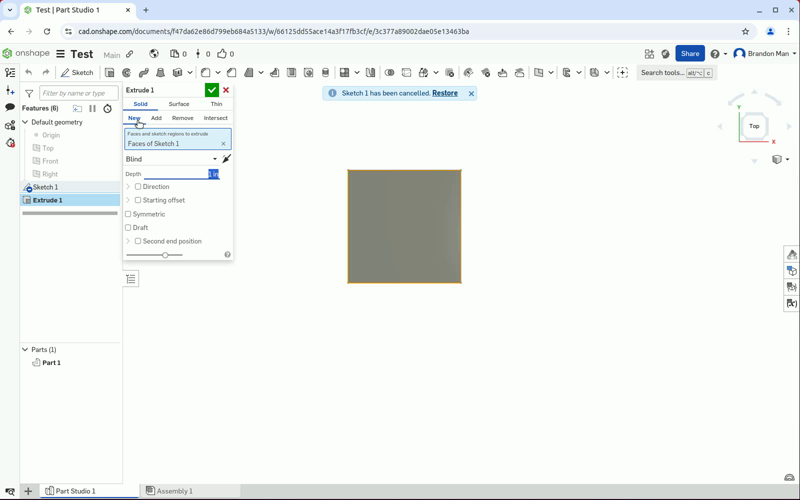
text(2.889)
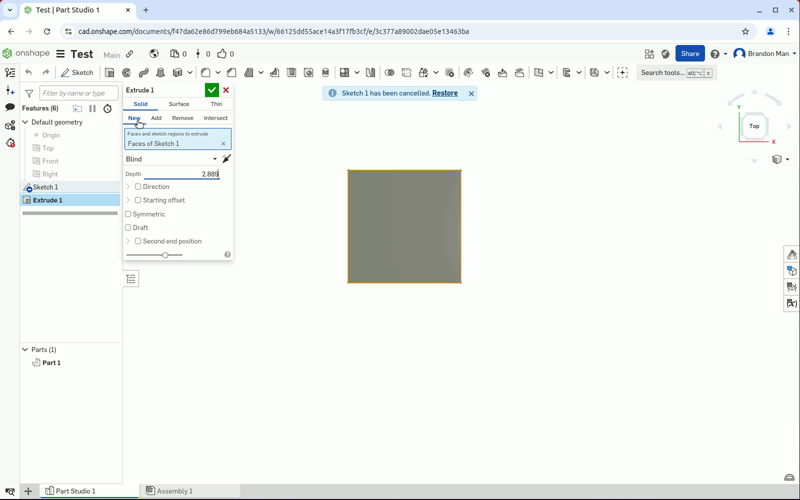
key(enter)
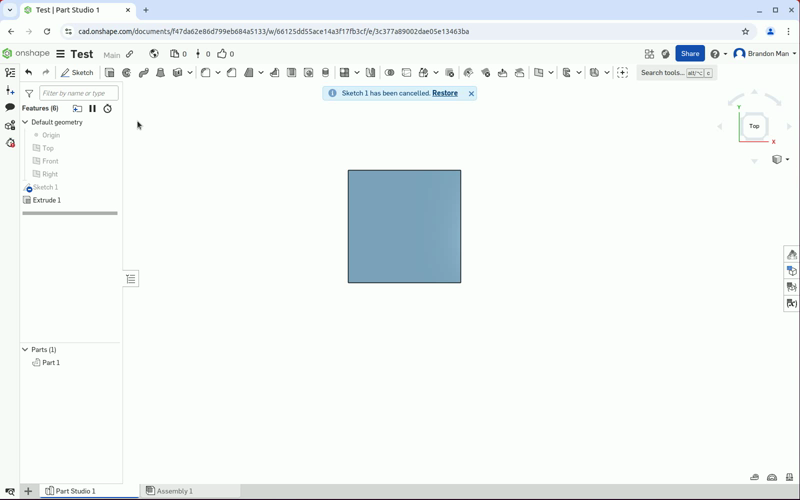
key(shift+h)
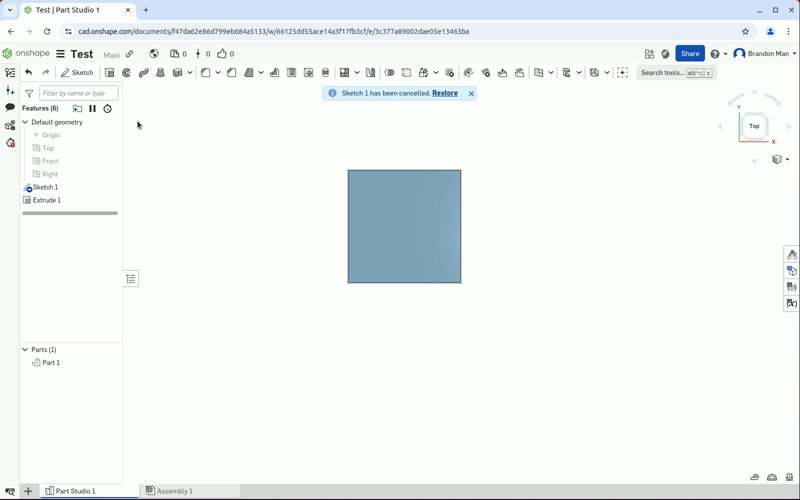
key(shift+h)
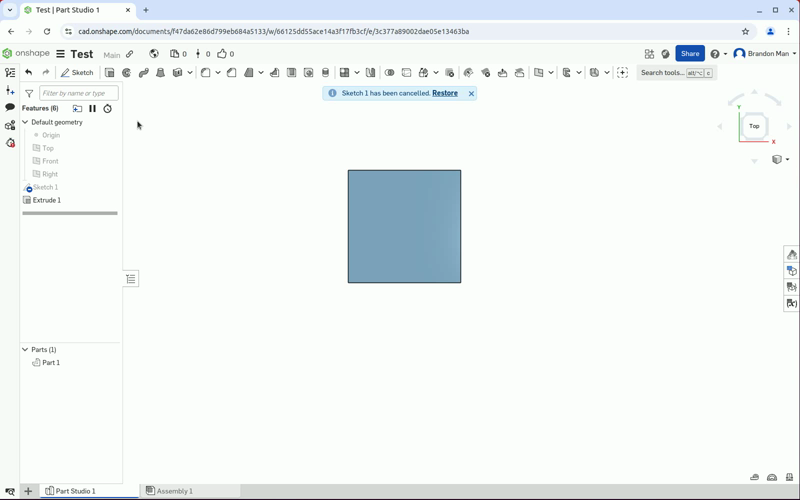
mouse_move(73, 189)
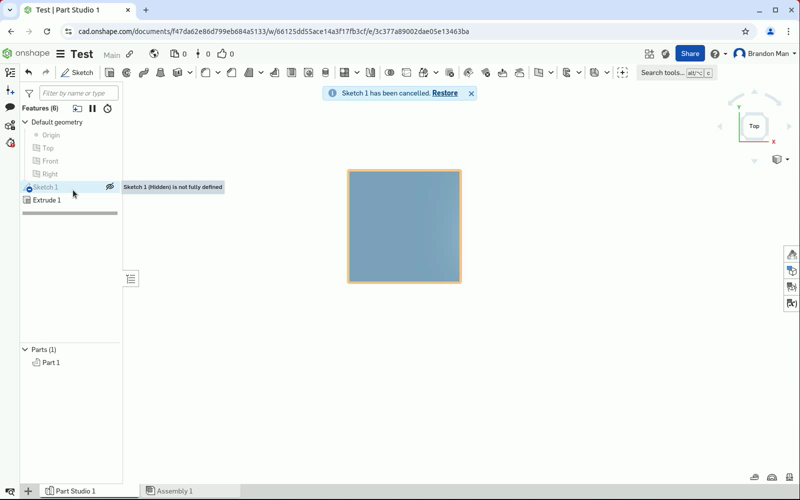
click(73, 189)
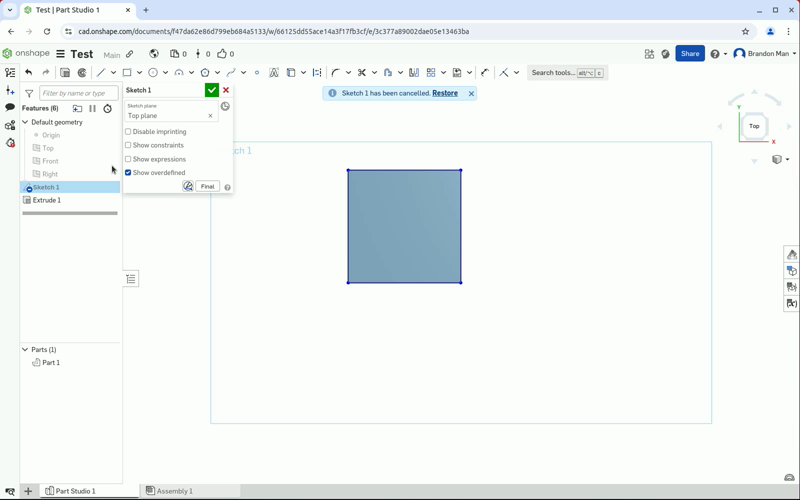
mouse_move(229, 92)
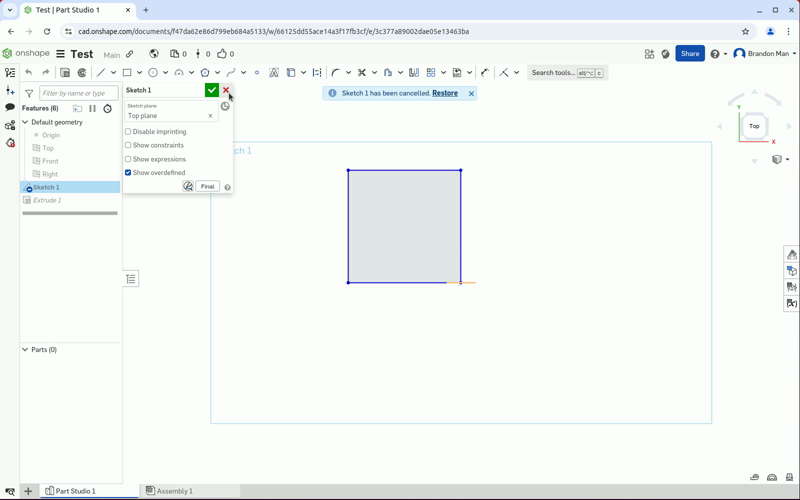
click(229, 92)
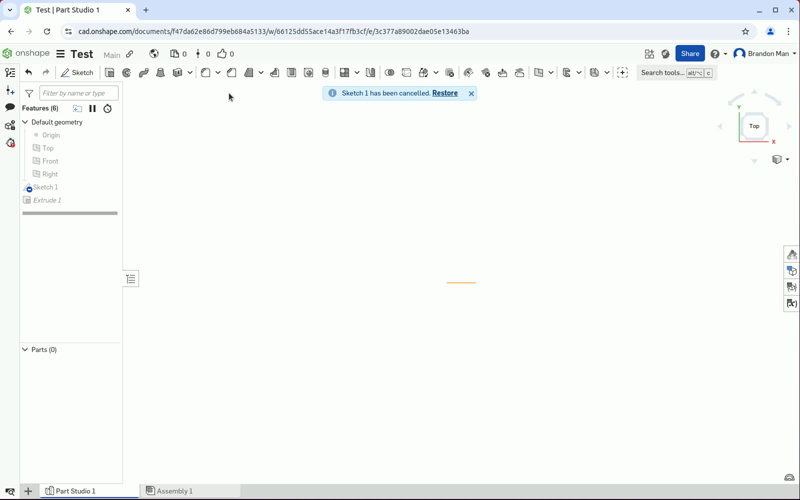
mouse_move(541, 75)
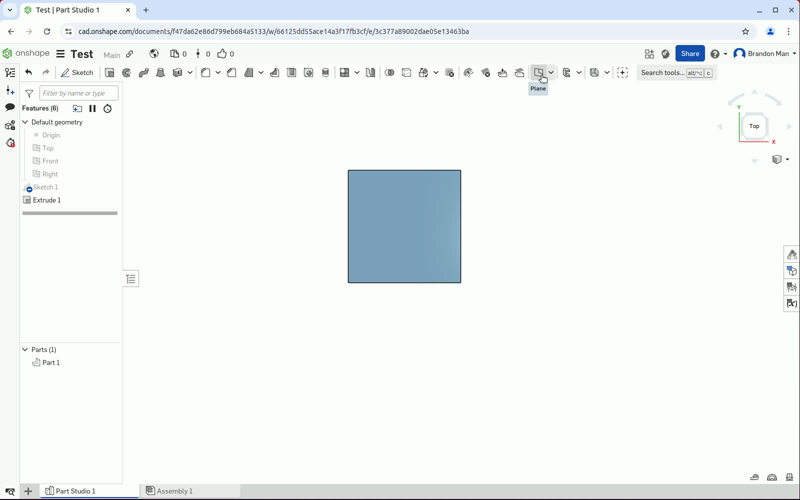
click(541, 75)
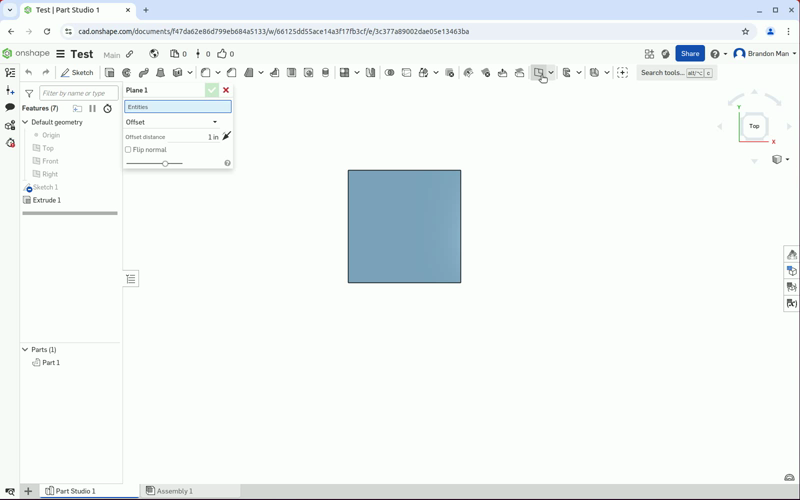
mouse_move(73, 150)
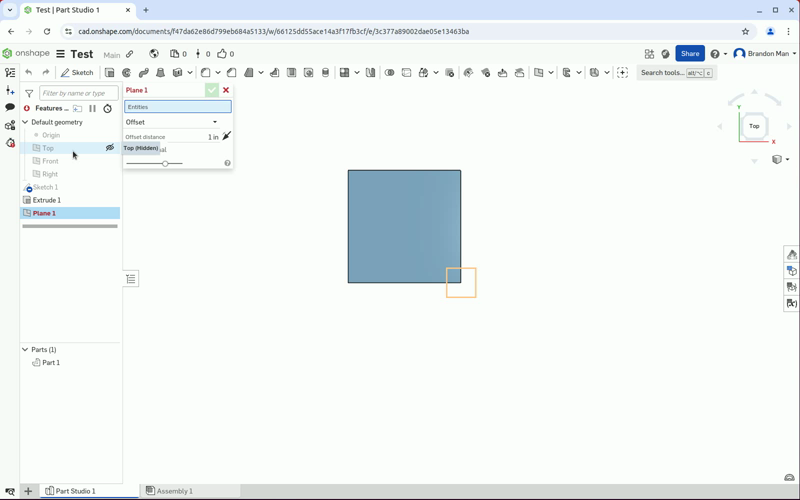
click(73, 150)
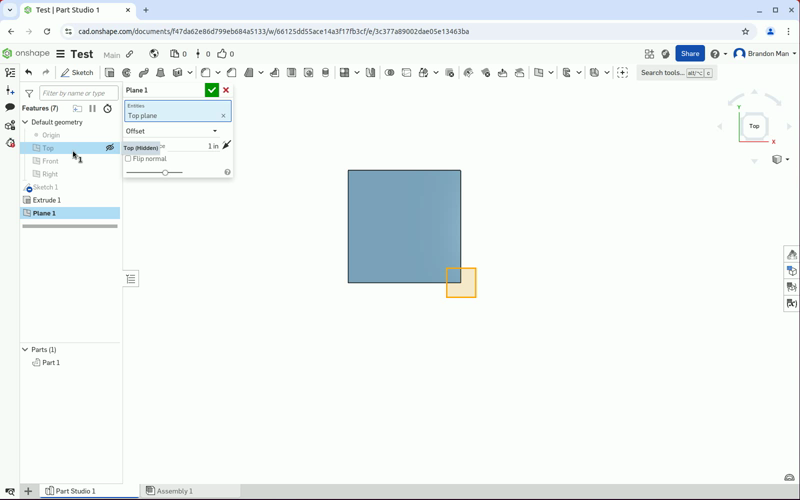
key(tab, 2)
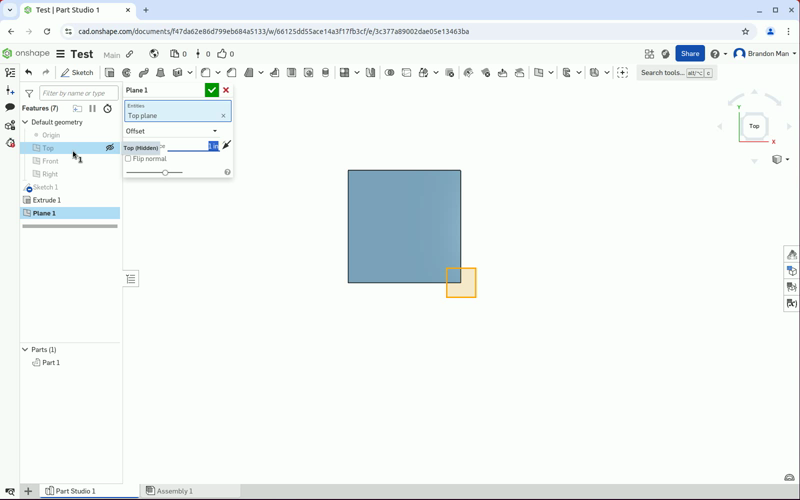
text(2.896)
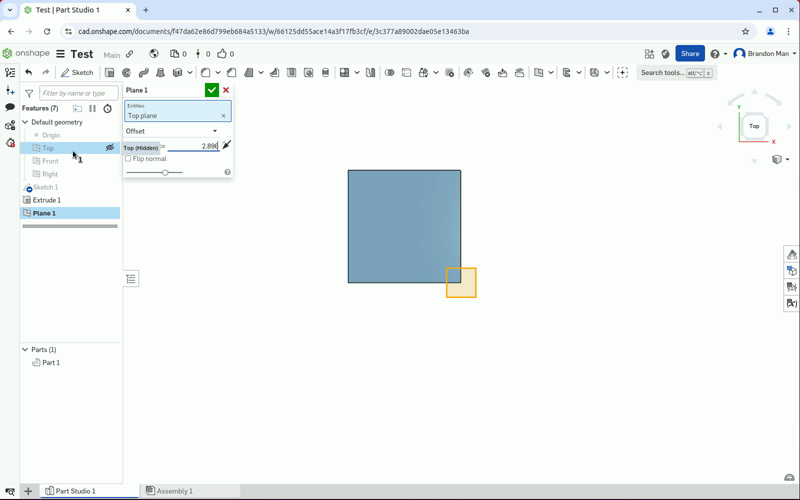
key(enter, 2)
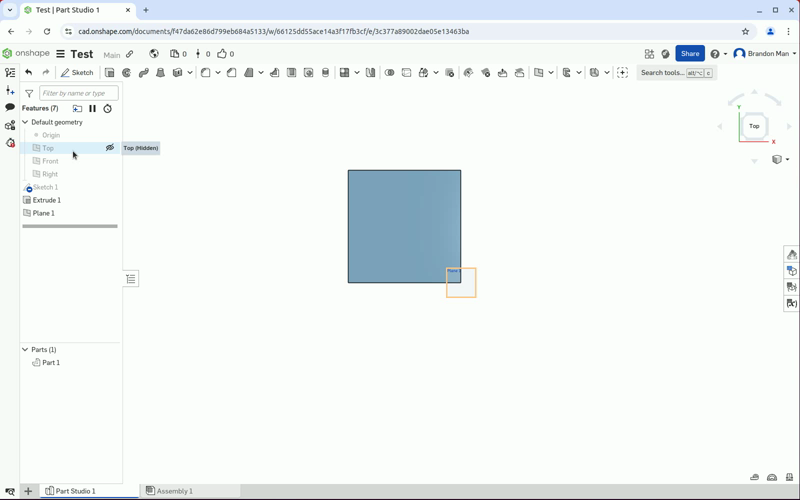
key(shift+s)
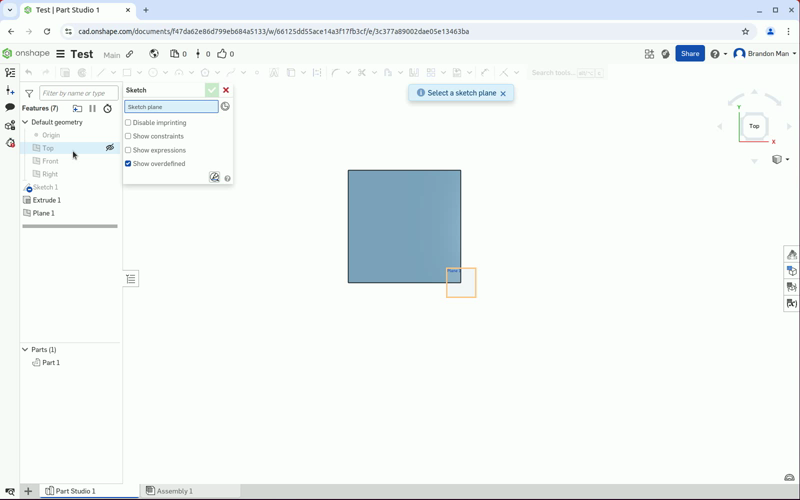
mouse_move(73, 215)
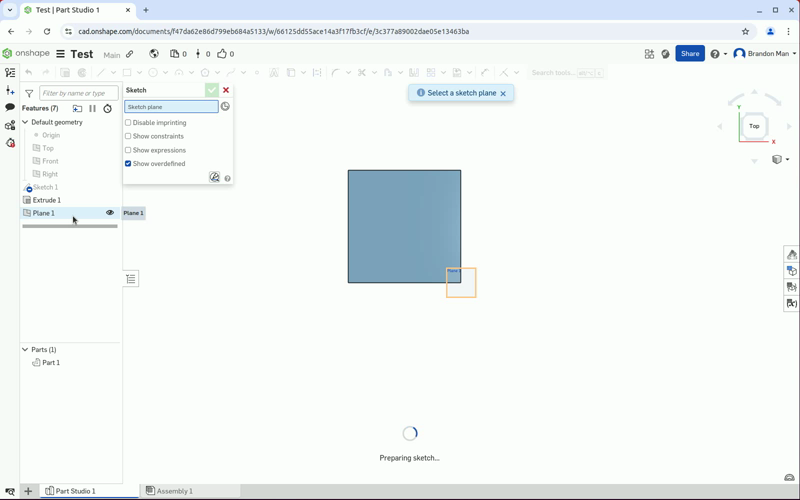
click(73, 215)
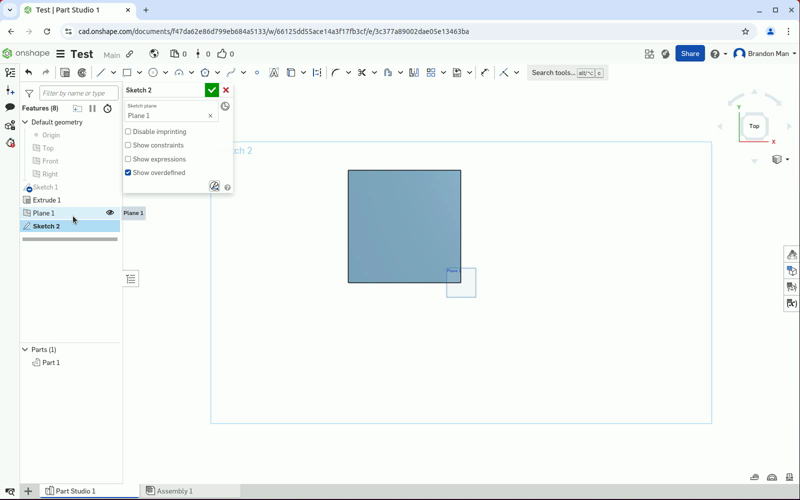
mouse_move(73, 352)
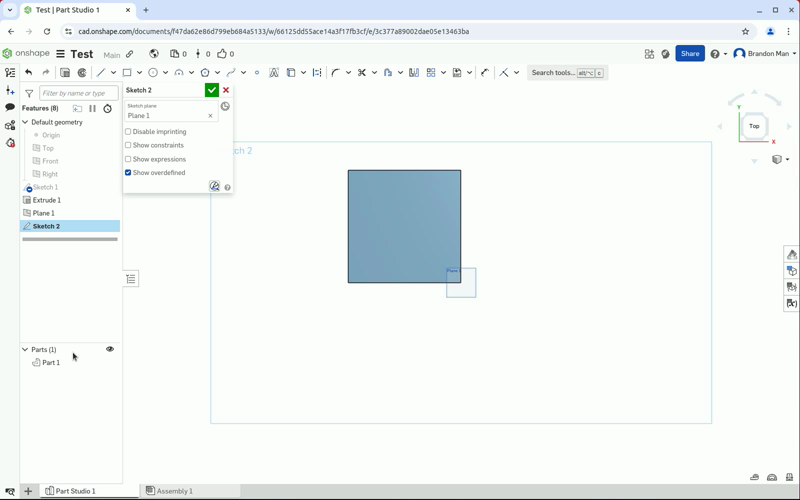
key(y)
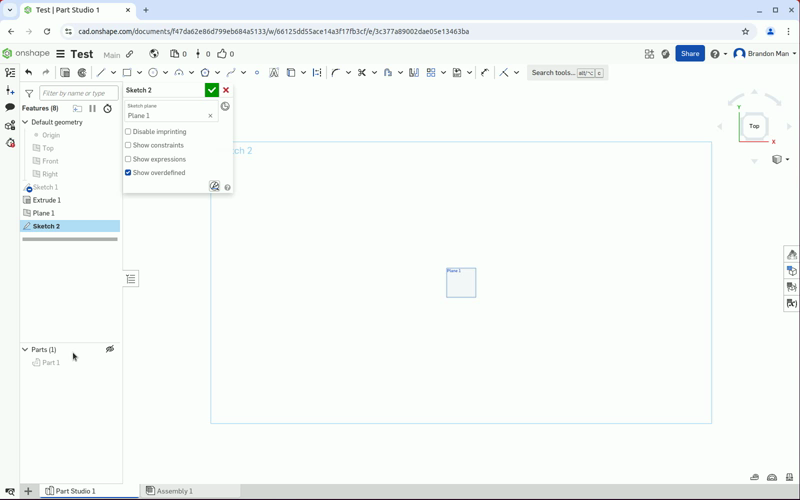
key(l)
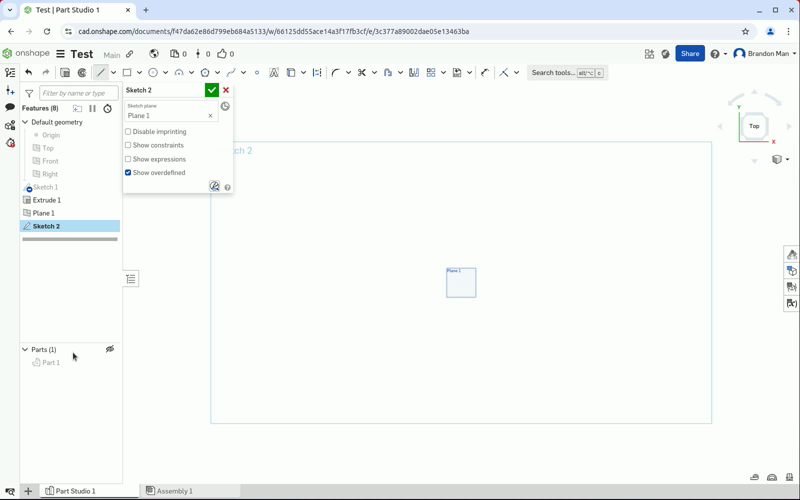
key_down(shift)
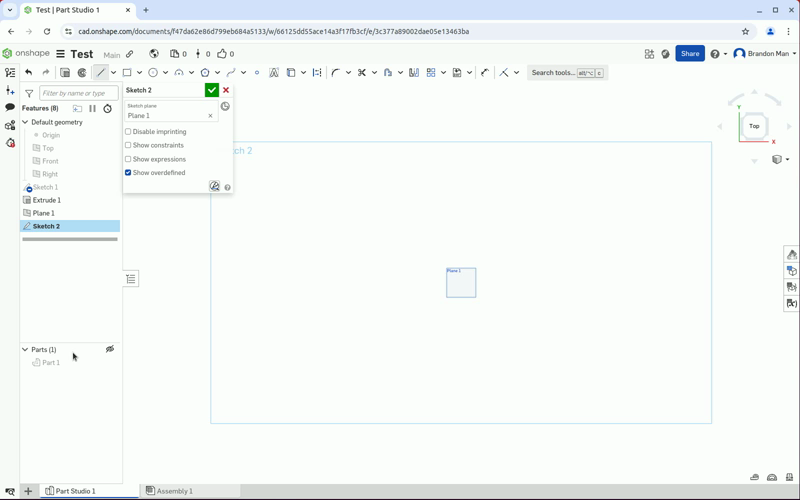
mouse_move(350, 245)
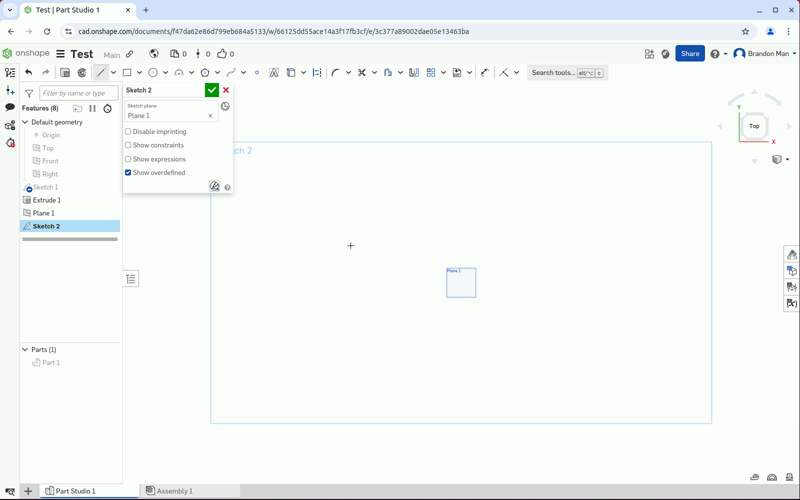
click(350, 245)
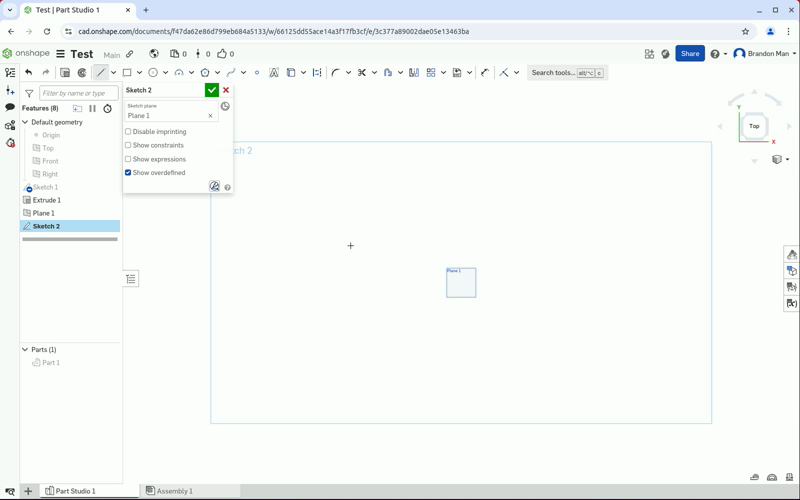
key_up(shift)
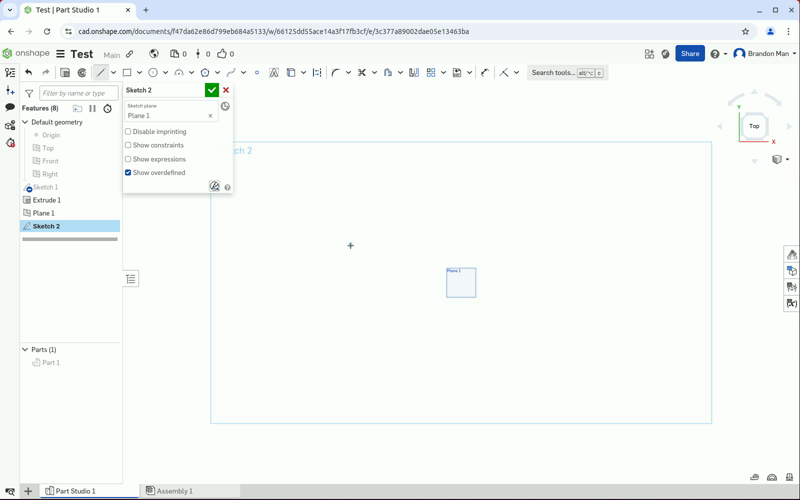
key_down(shift)
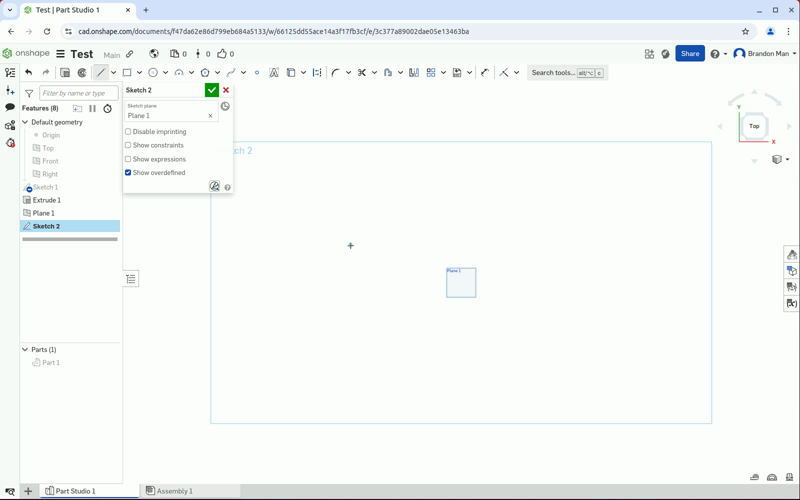
mouse_move(380, 245)
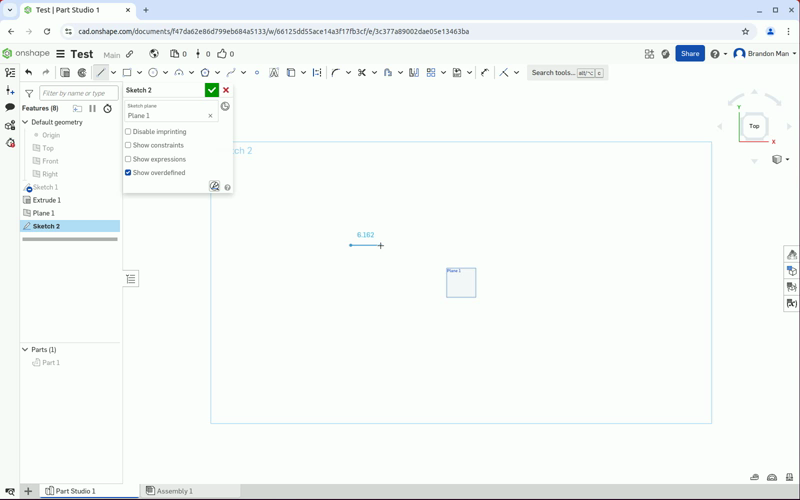
mouse_move(372, 245)
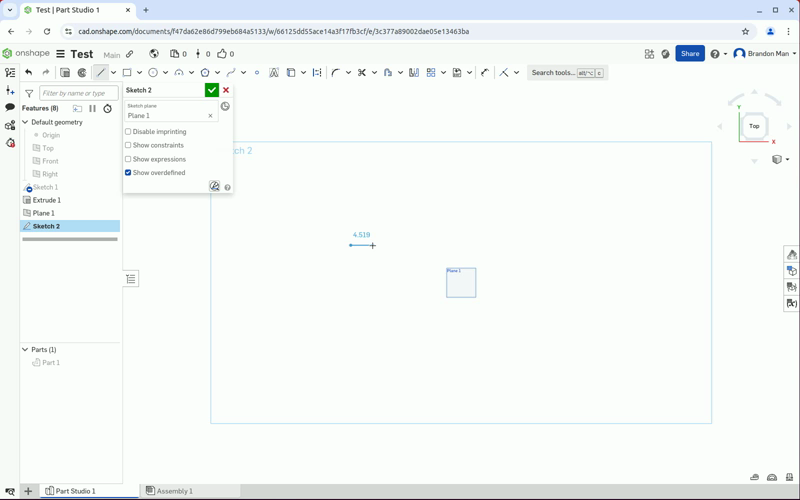
click(372, 245)
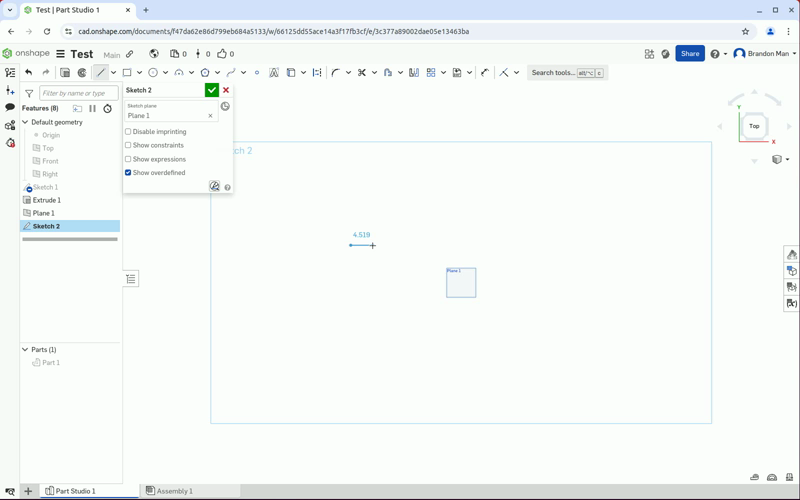
key_up(shift)
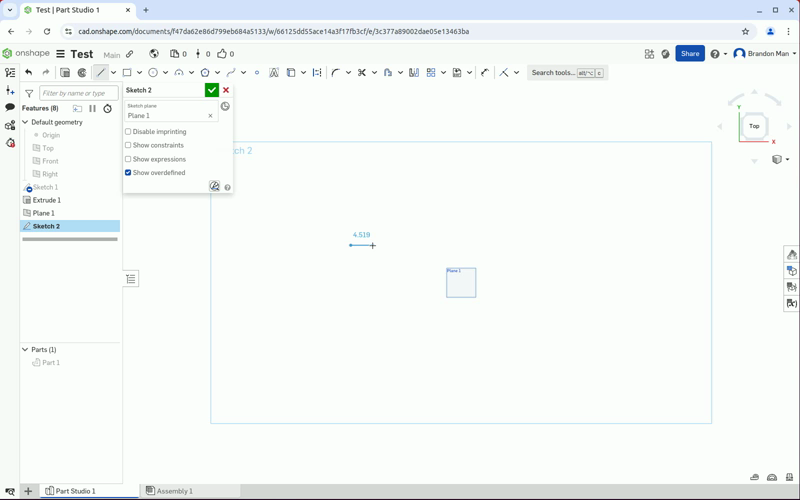
key_down(shift)
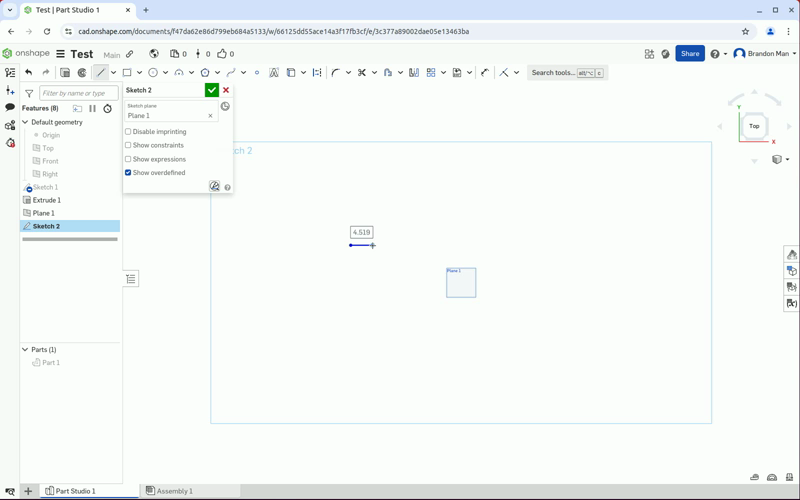
mouse_move(402, 245)
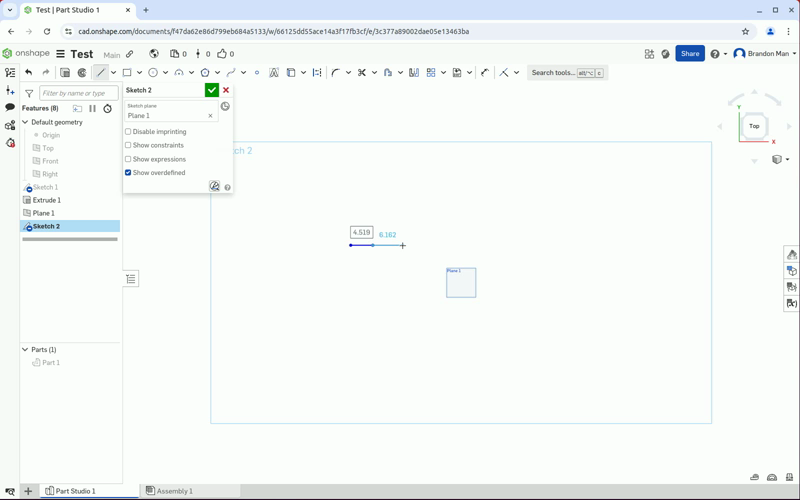
mouse_move(372, 209)
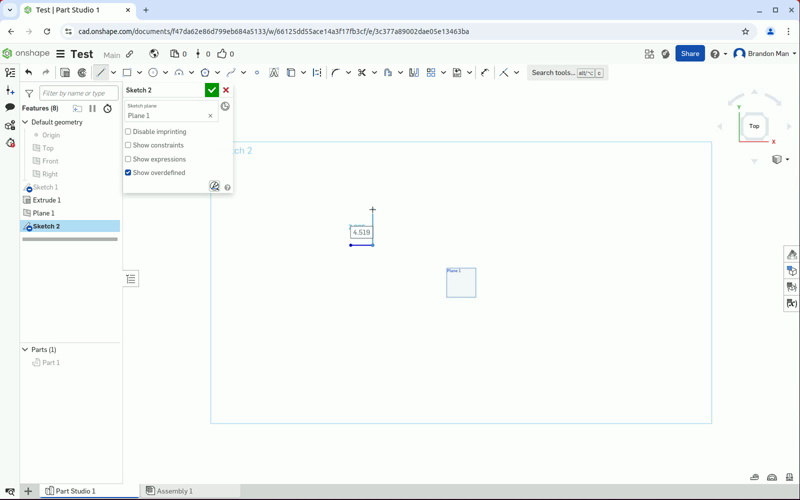
click(372, 209)
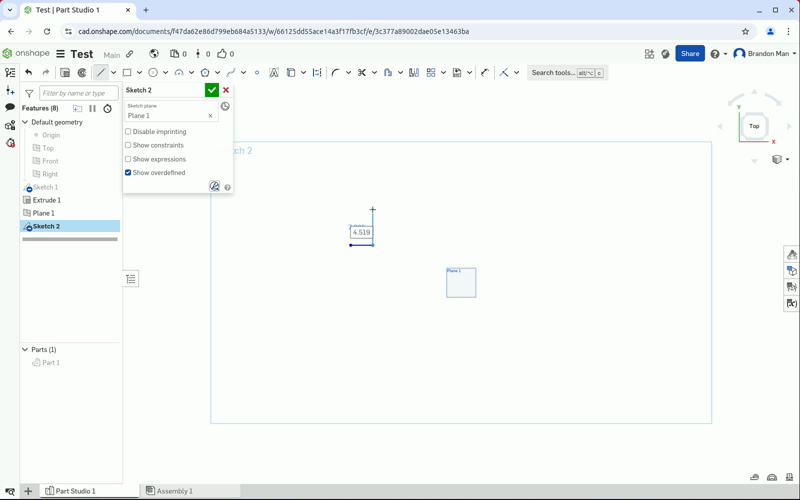
key_up(shift)
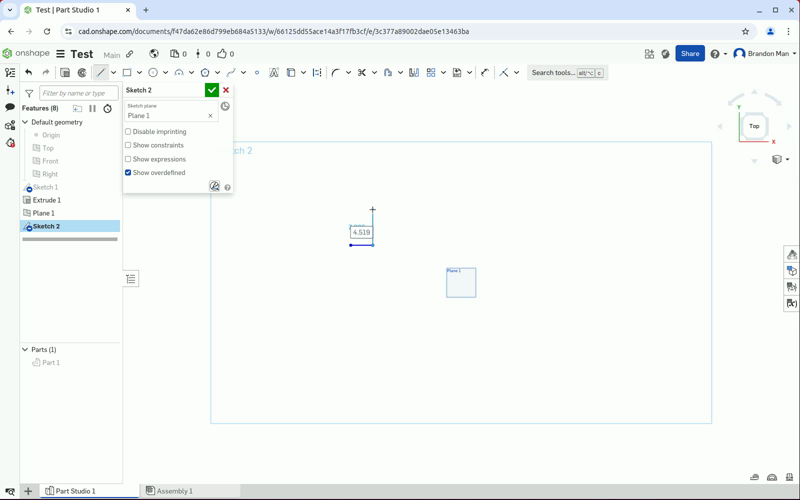
key(esc)
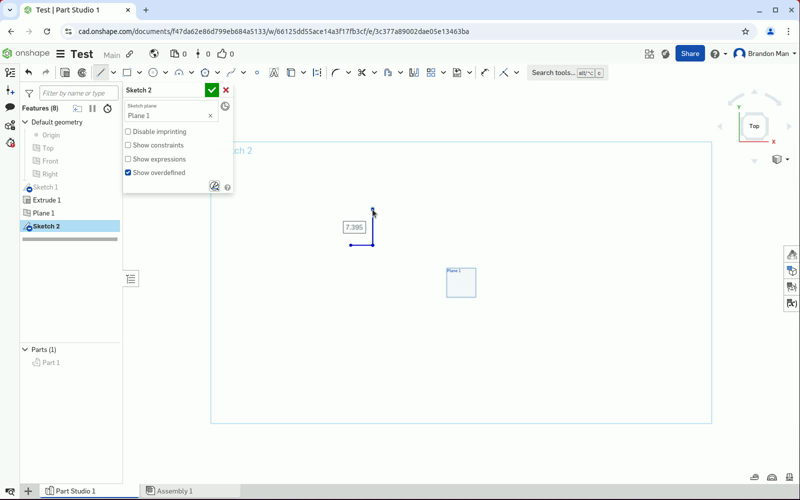
key(a)
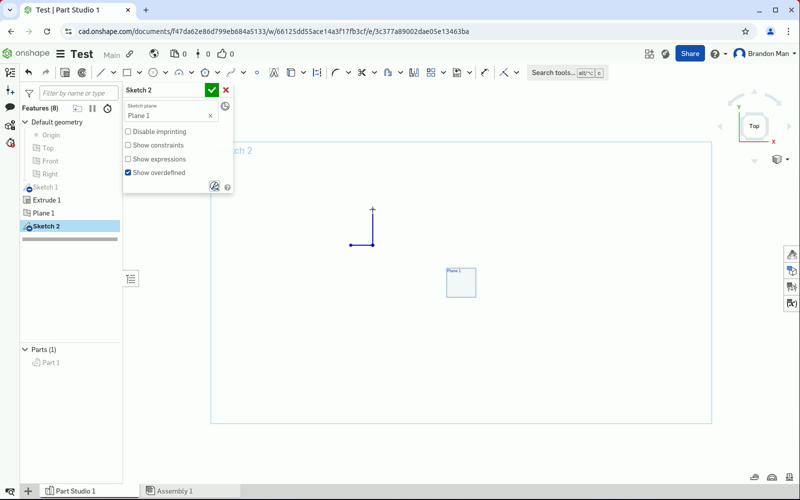
mouse_move(372, 209)
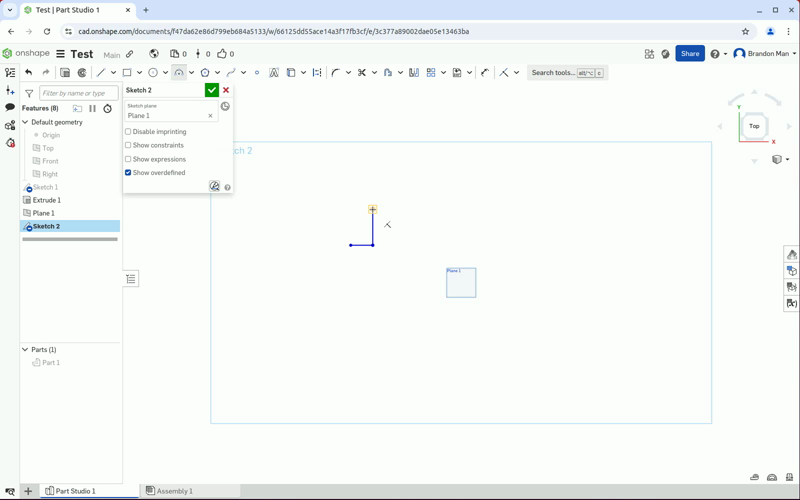
click(372, 209)
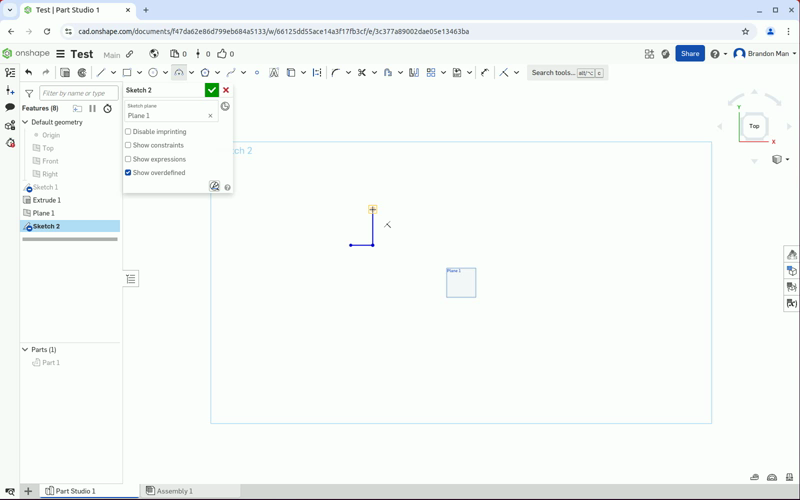
key_down(shift)
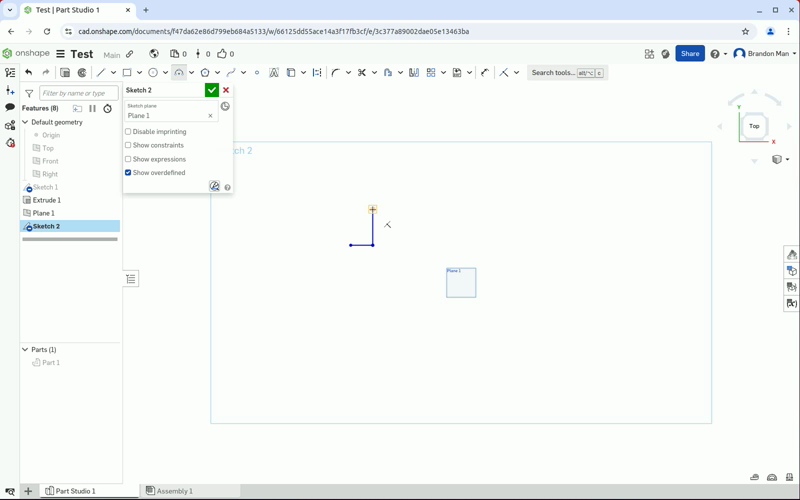
mouse_move(361, 183)
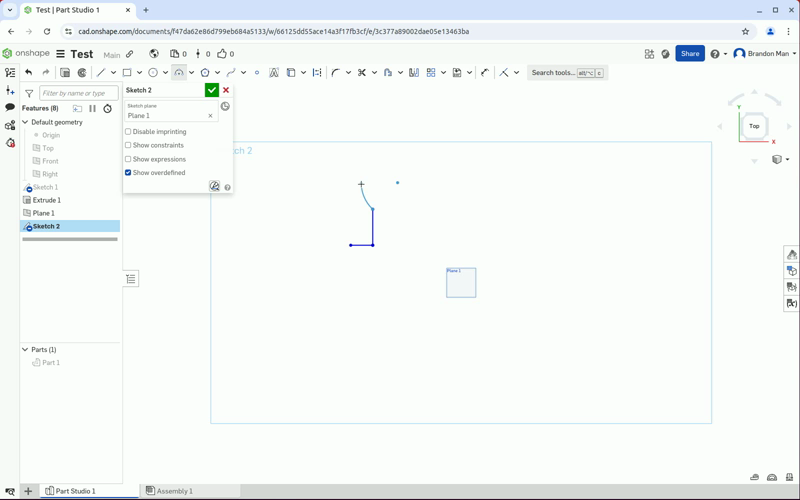
click(361, 183)
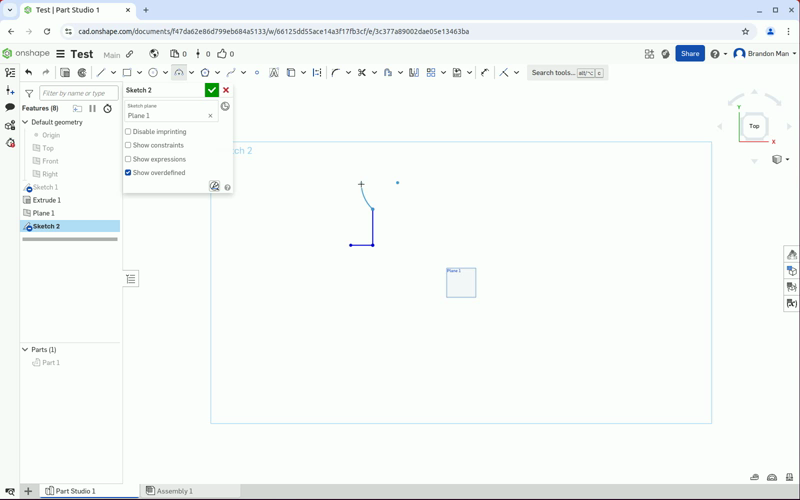
mouse_move(364, 197)
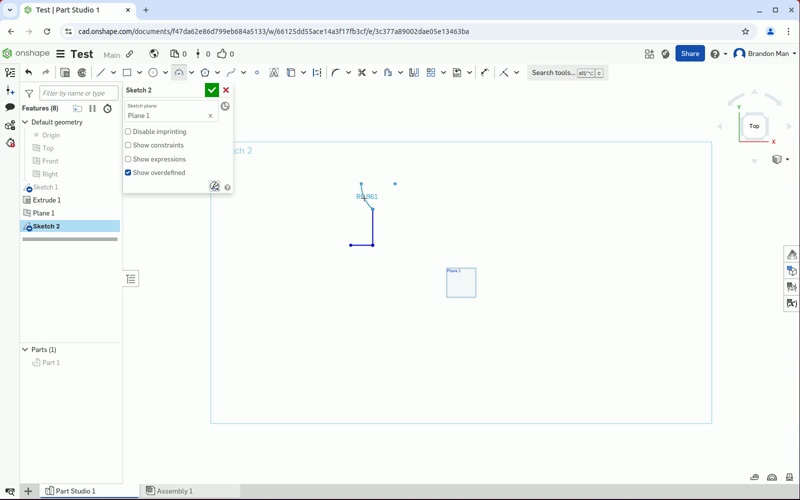
click(364, 197)
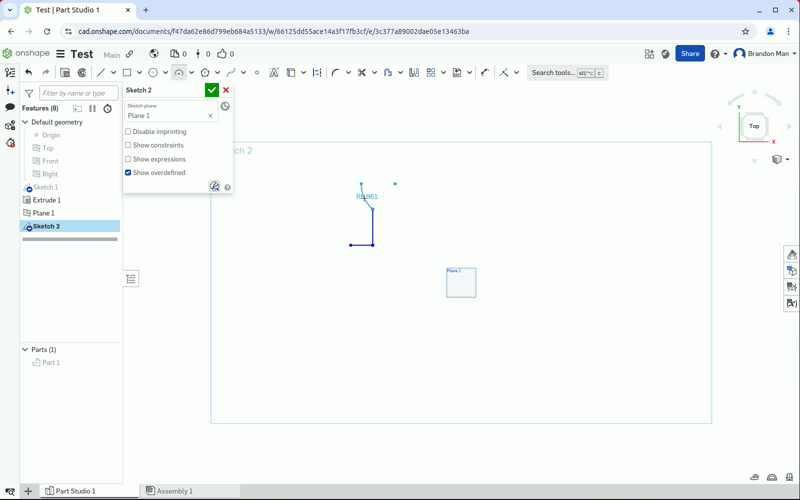
key_up(shift)
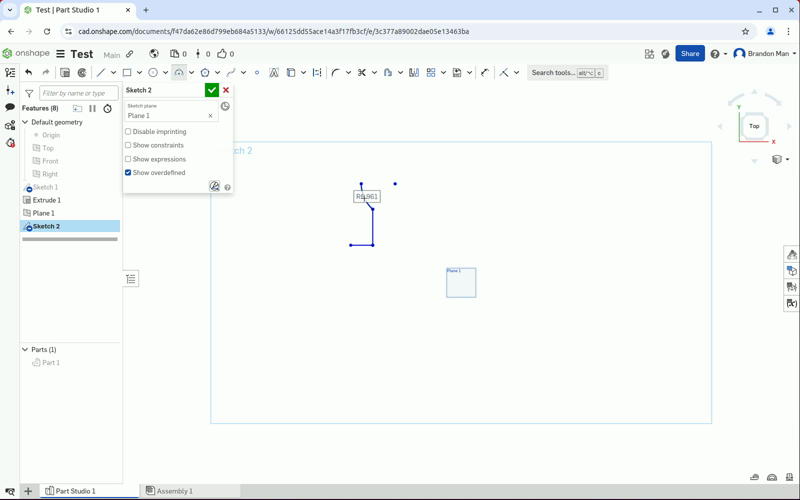
key(esc)
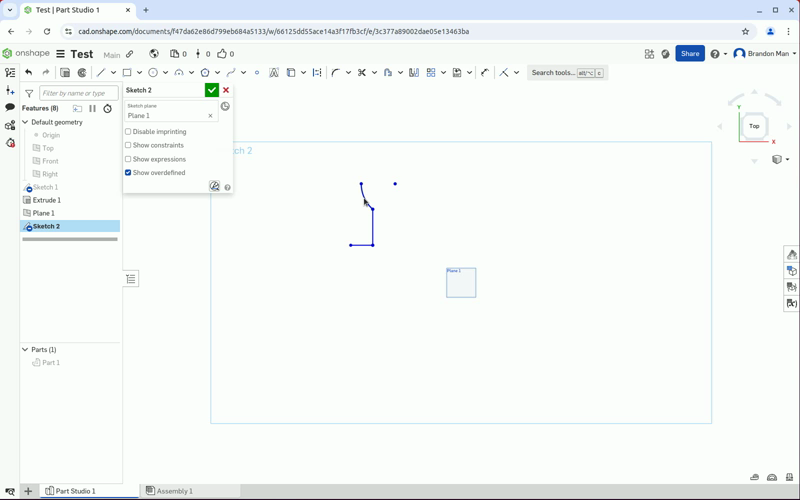
key(l)
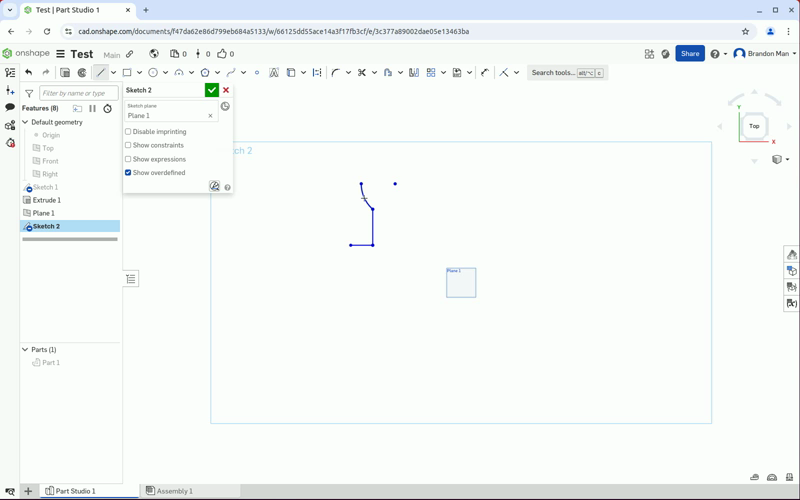
mouse_move(361, 183)
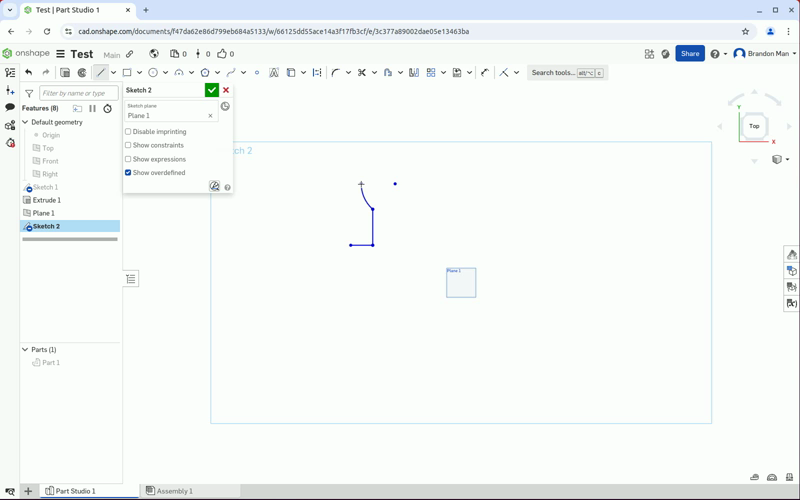
click(361, 183)
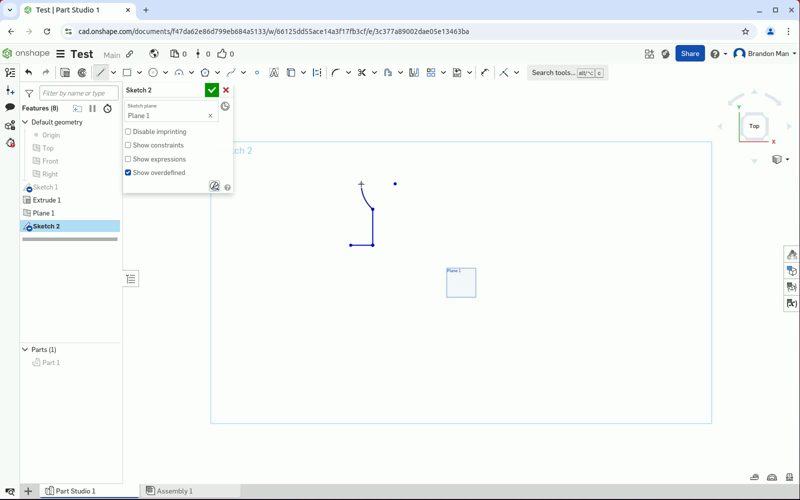
key_down(shift)
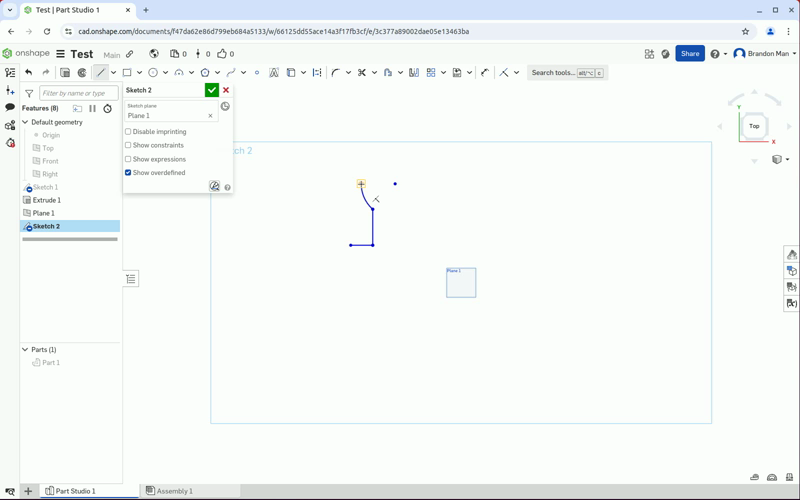
mouse_move(391, 183)
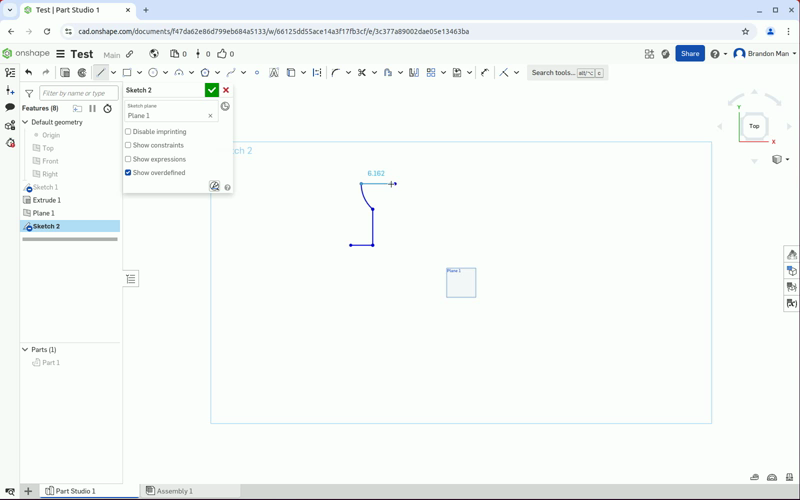
mouse_move(350, 183)
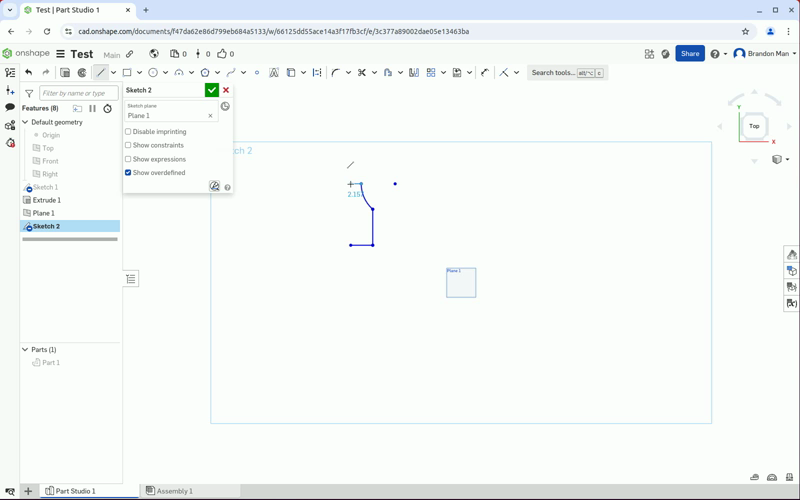
click(350, 183)
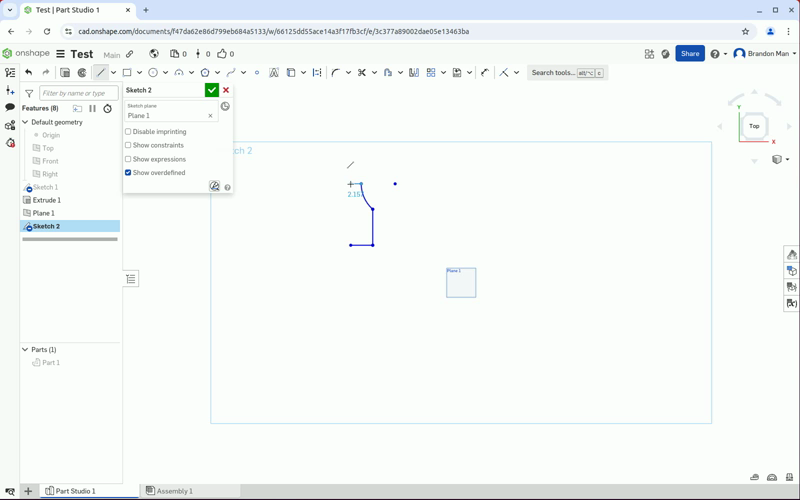
key_up(shift)
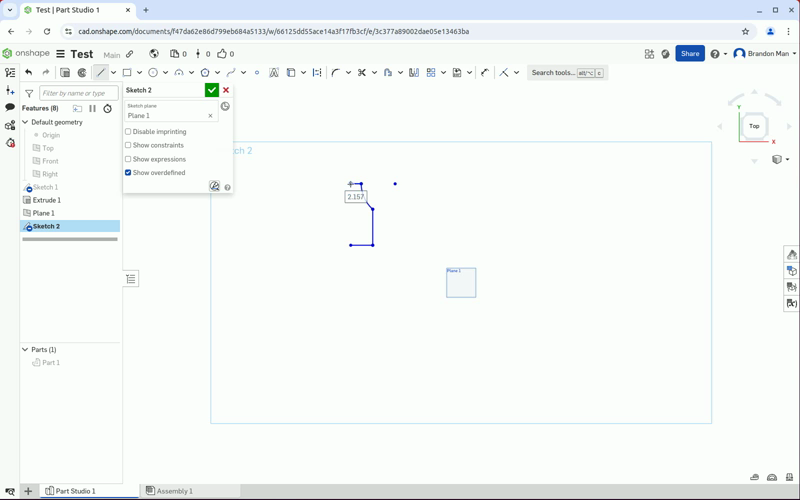
key_down(shift)
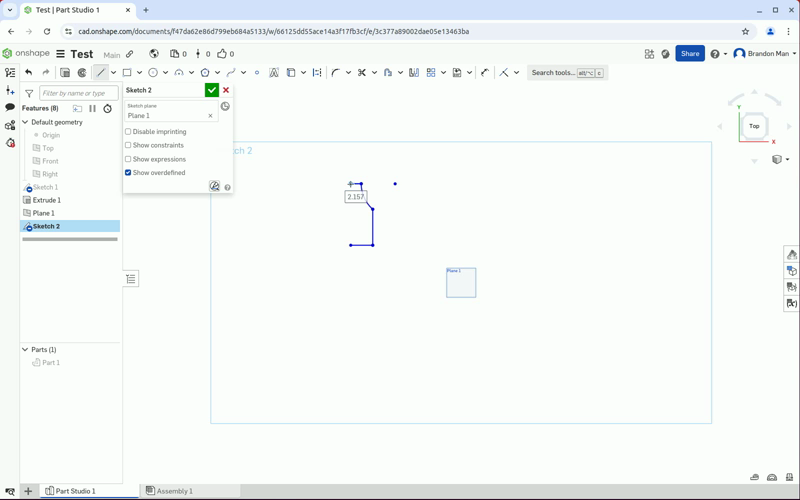
mouse_move(350, 245)
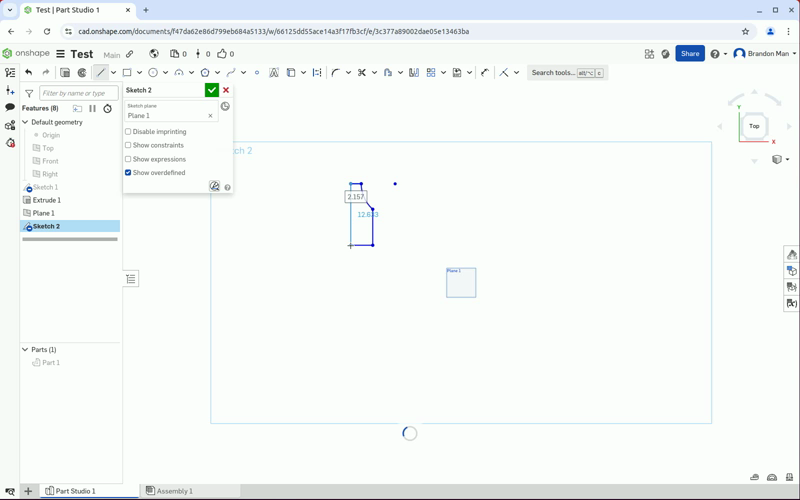
key_up(shift)
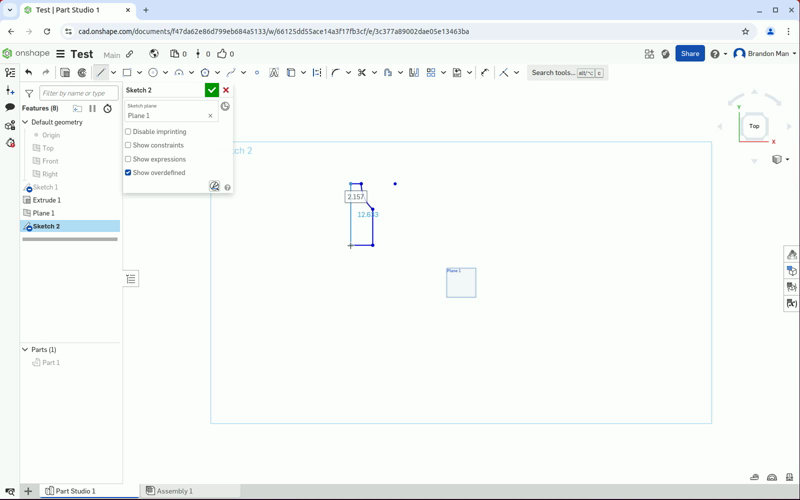
click(350, 245)
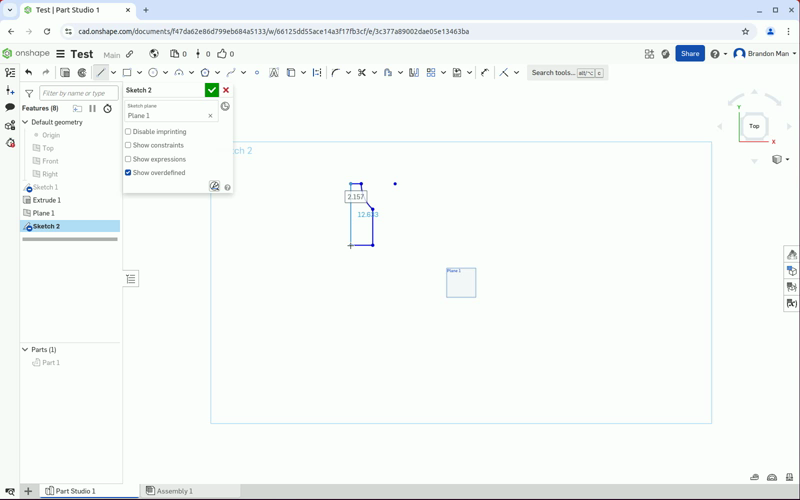
key(esc)
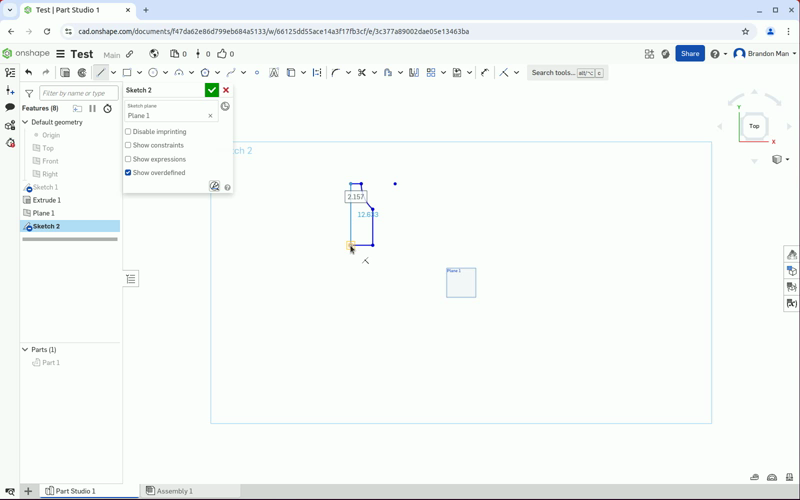
mouse_move(358, 243)
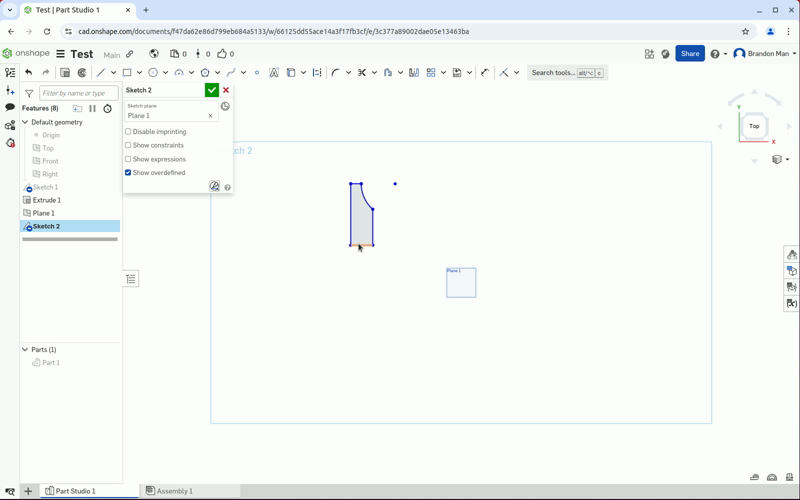
scroll(6)
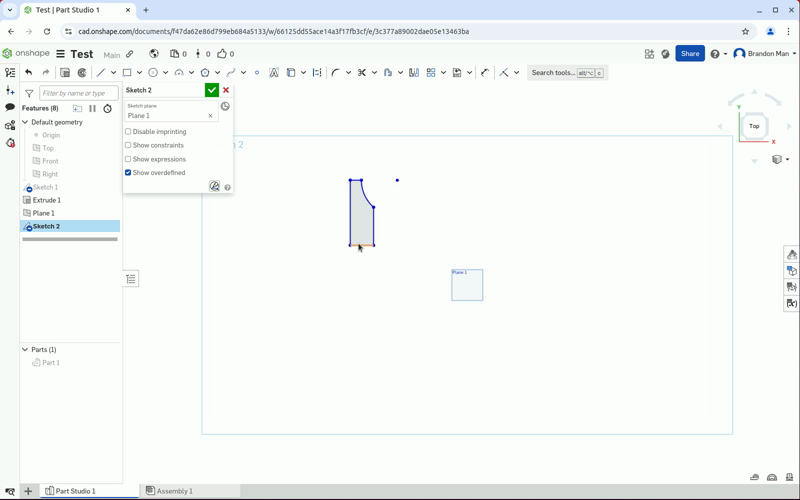
scroll(6)
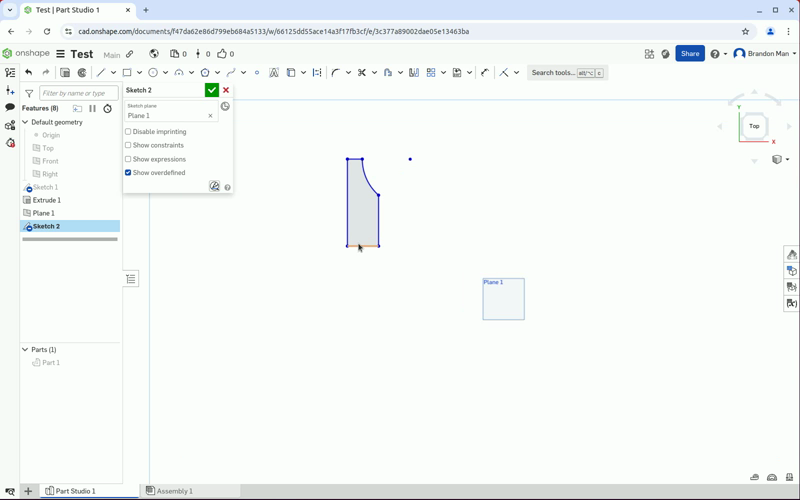
scroll(6)
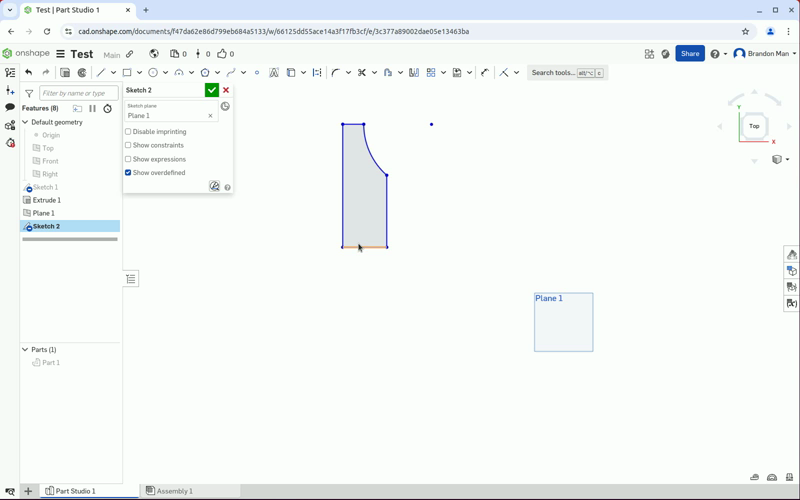
scroll(6)
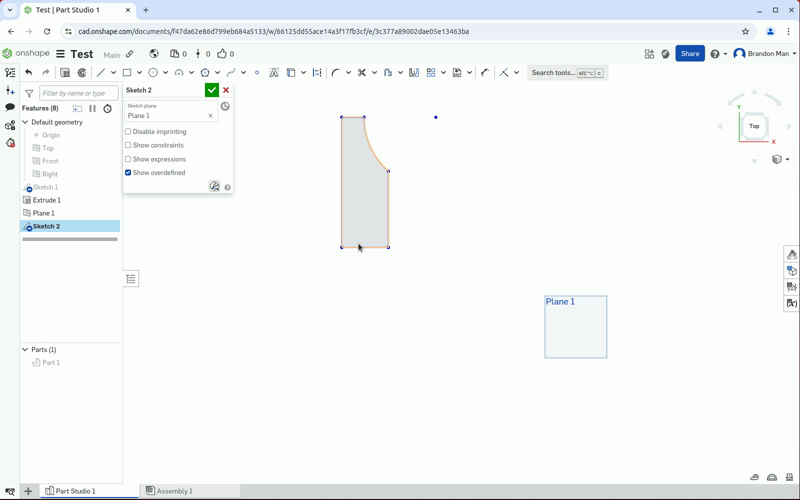
scroll(6)
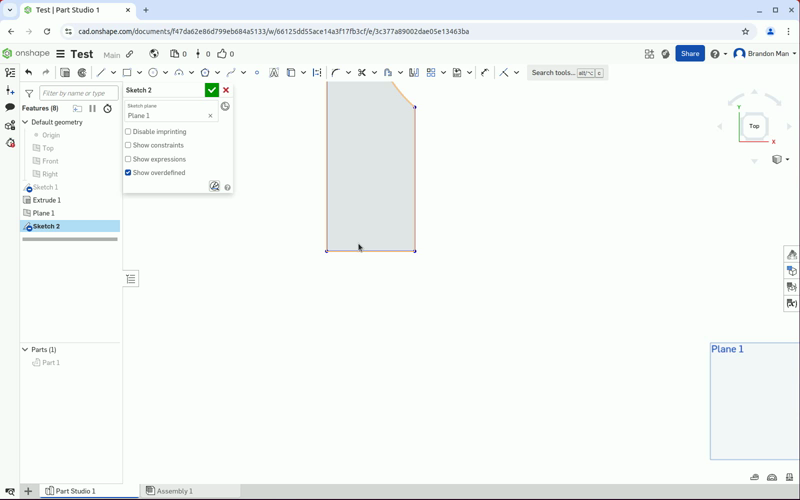
scroll(6)
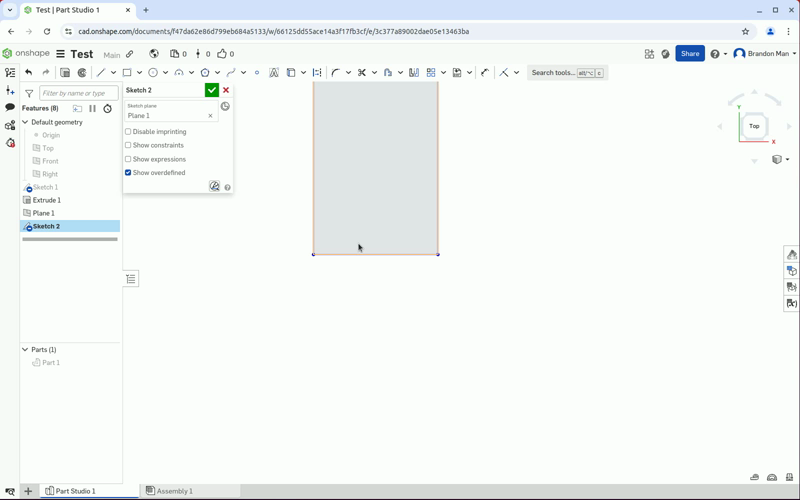
scroll(6)
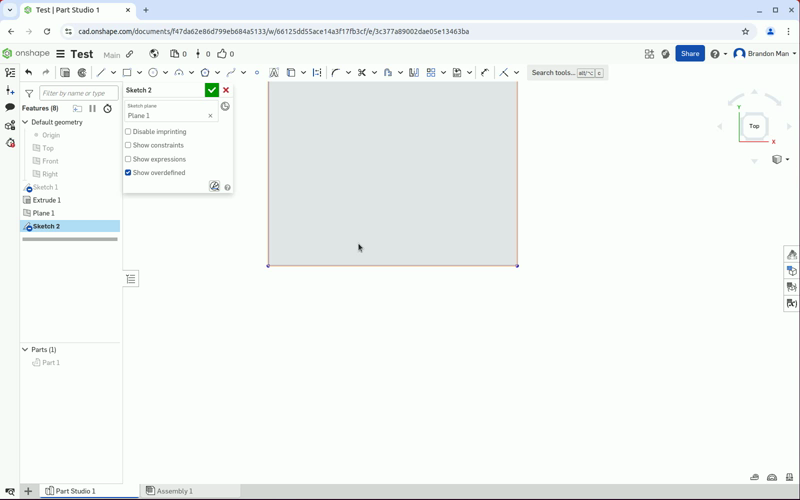
click(358, 243)
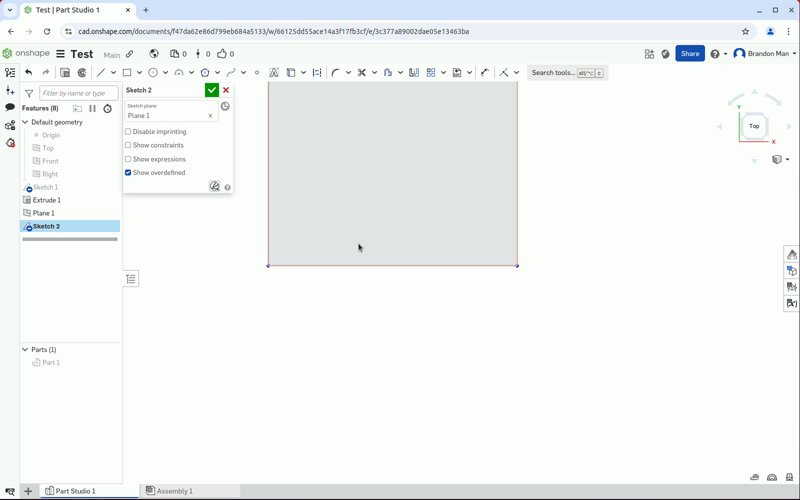
scroll(-6)
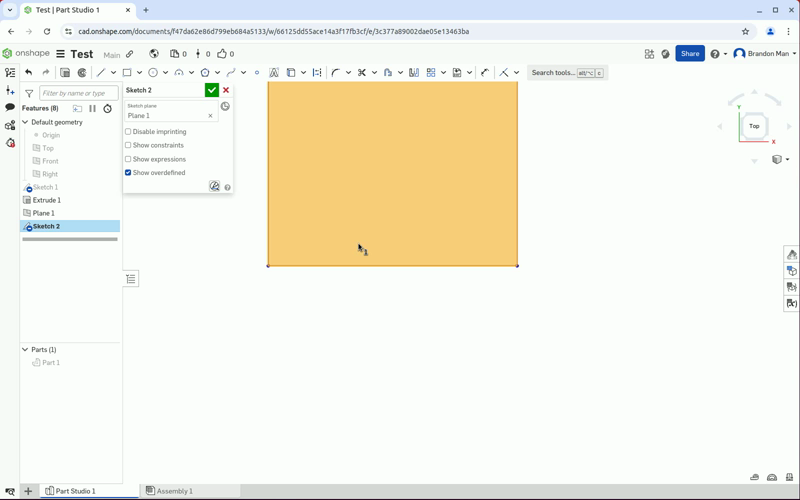
scroll(-6)
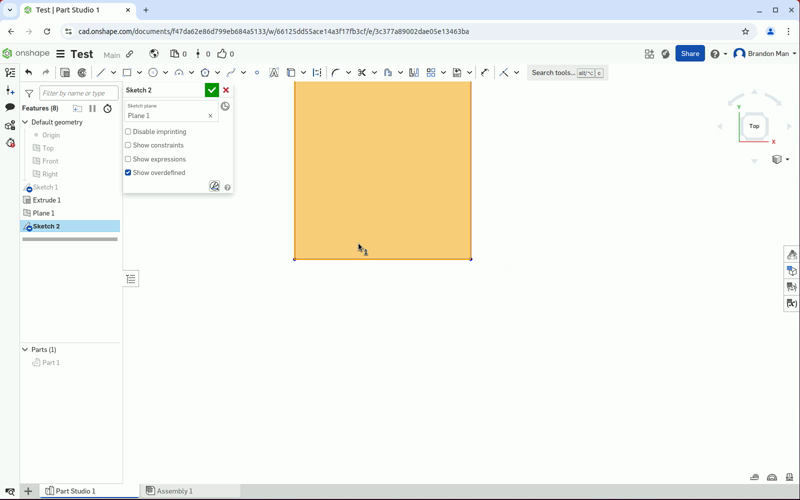
scroll(-6)
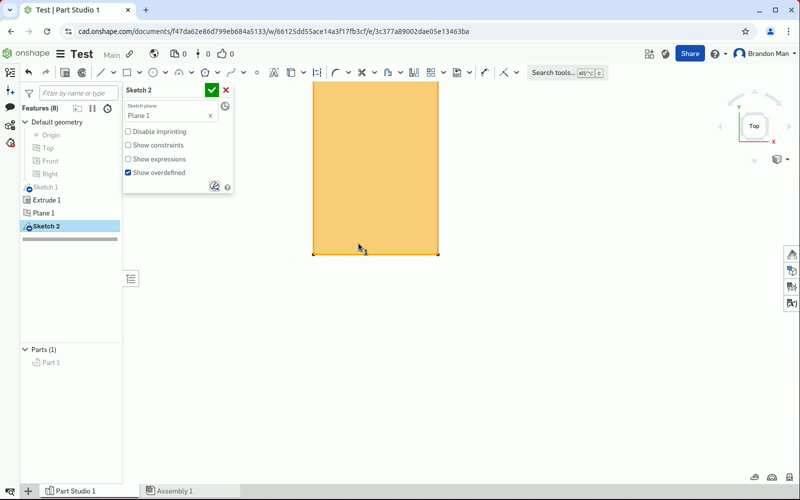
scroll(-6)
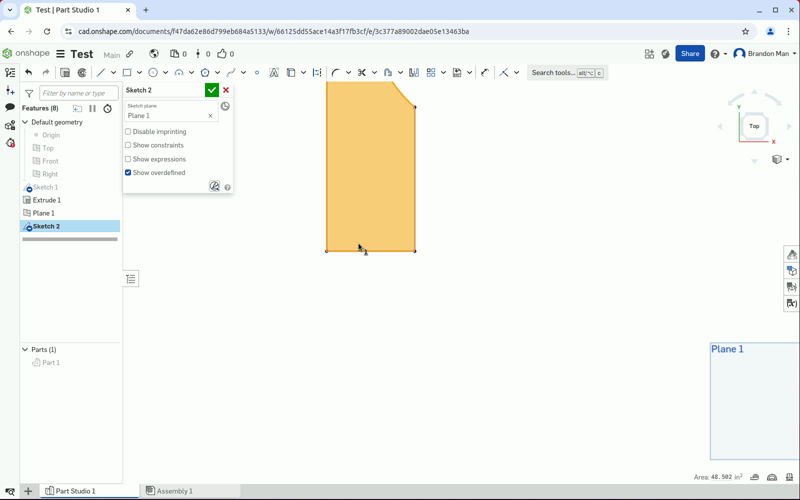
scroll(-6)
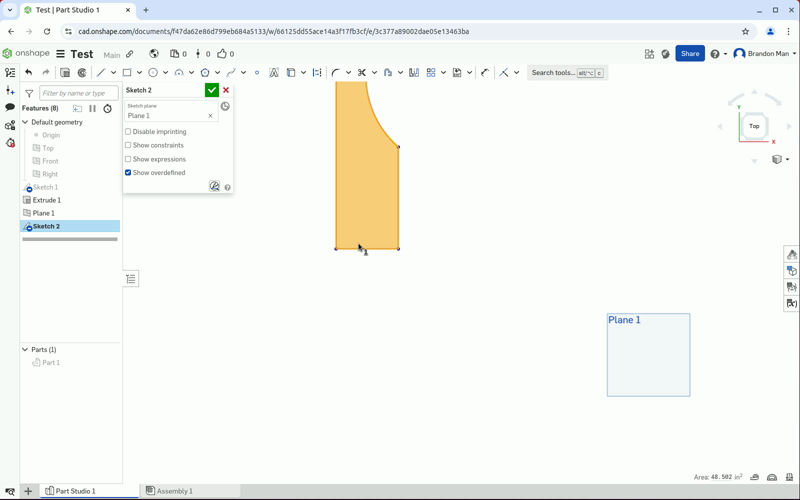
scroll(-6)
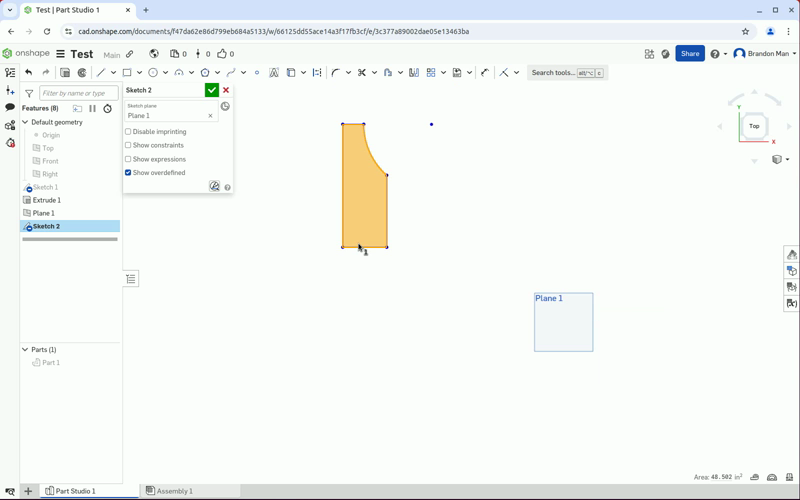
scroll(-6)
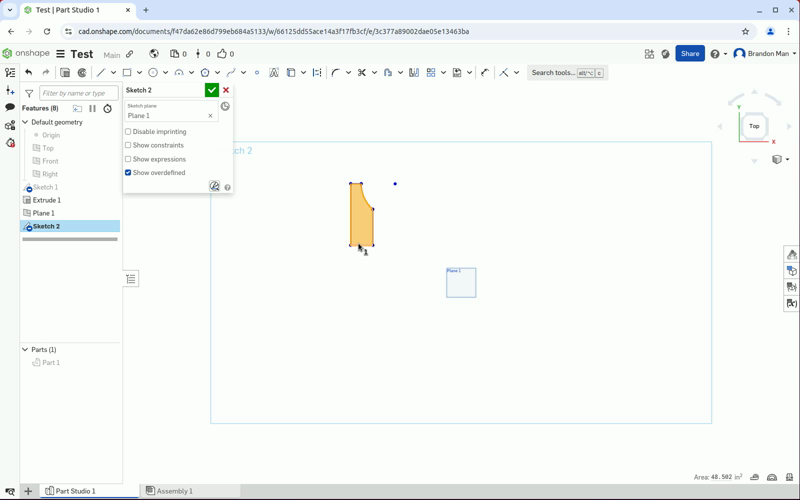
mouse_move(73, 352)
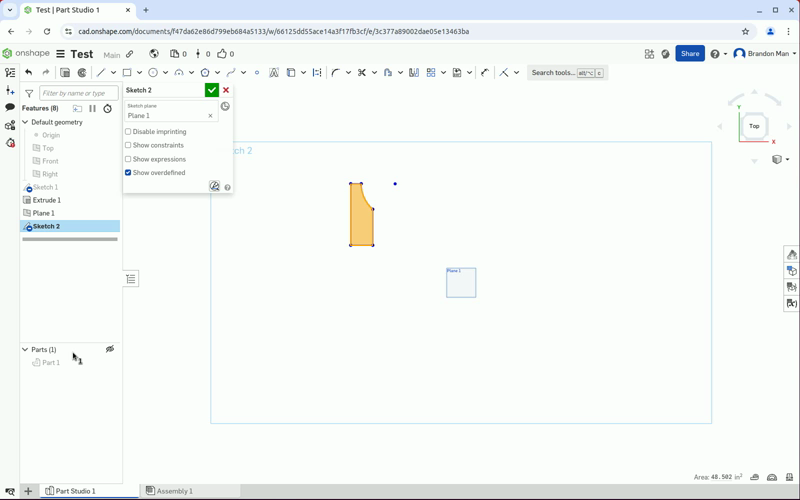
key(shift+y)
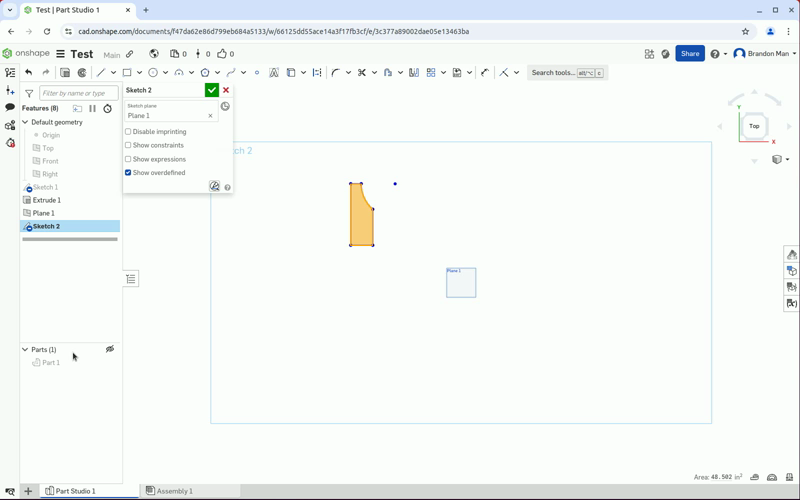
key(shift+e)
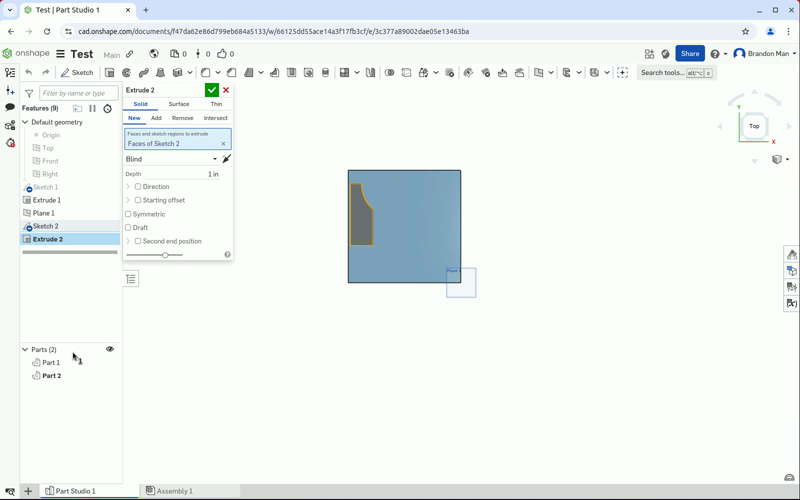
mouse_move(143, 106)
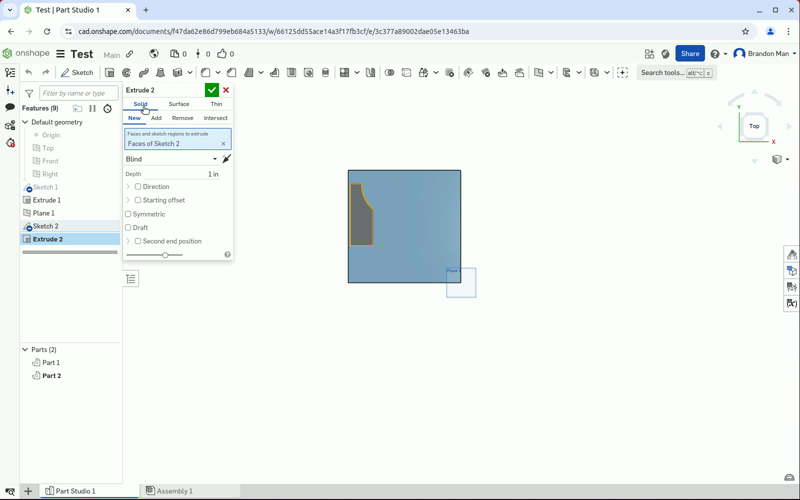
click(143, 106)
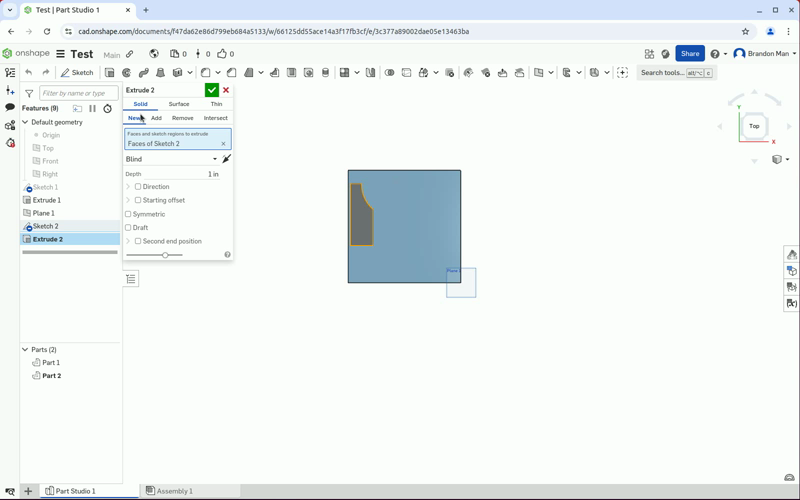
mouse_move(137, 120)
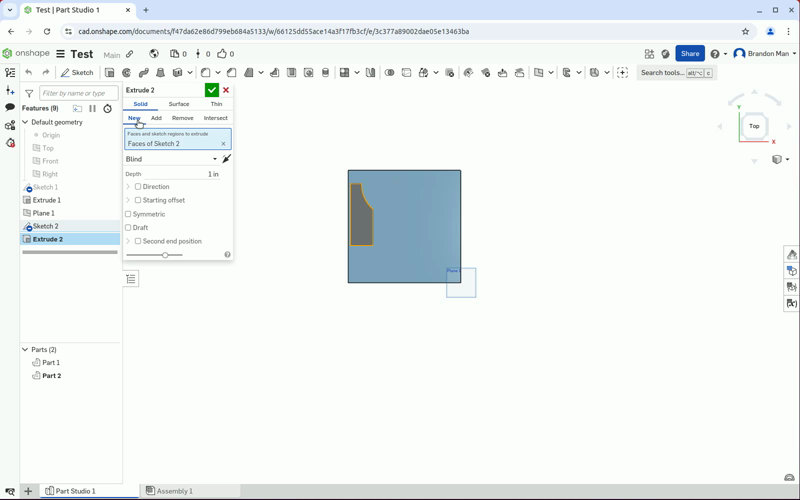
click(137, 120)
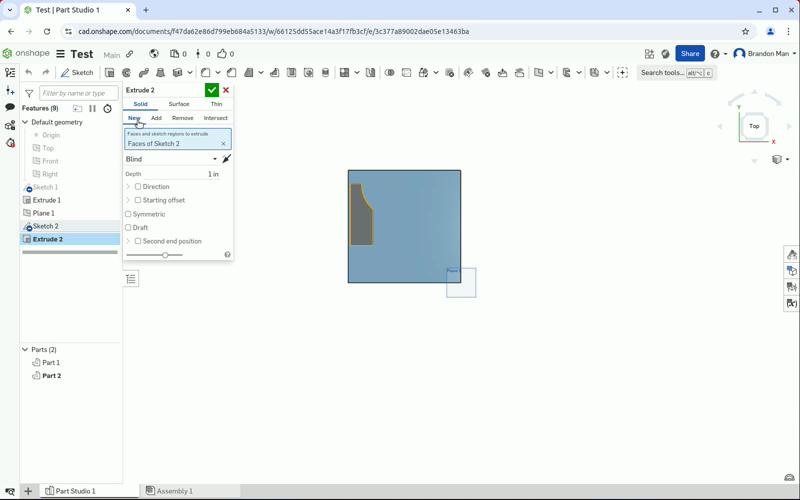
key(tab, 4)
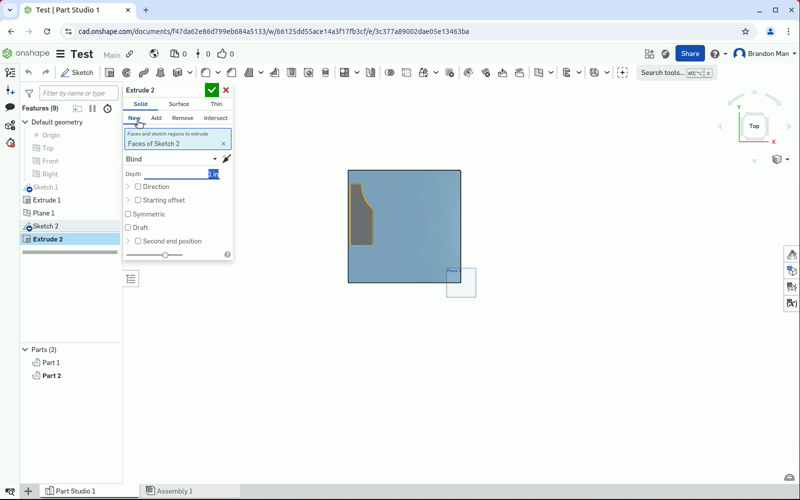
text(4.092)
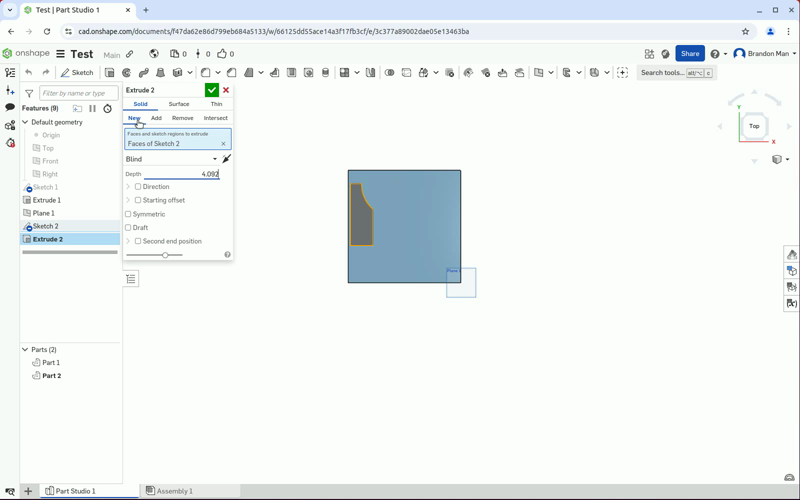
key(enter)
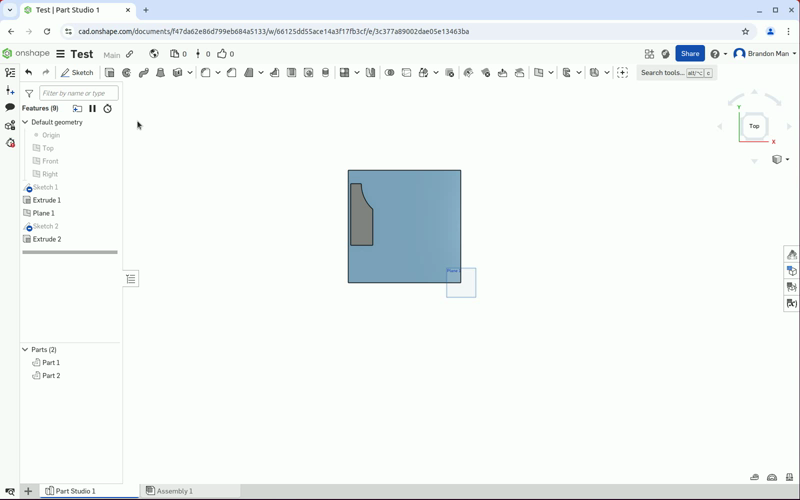
key(shift+h)
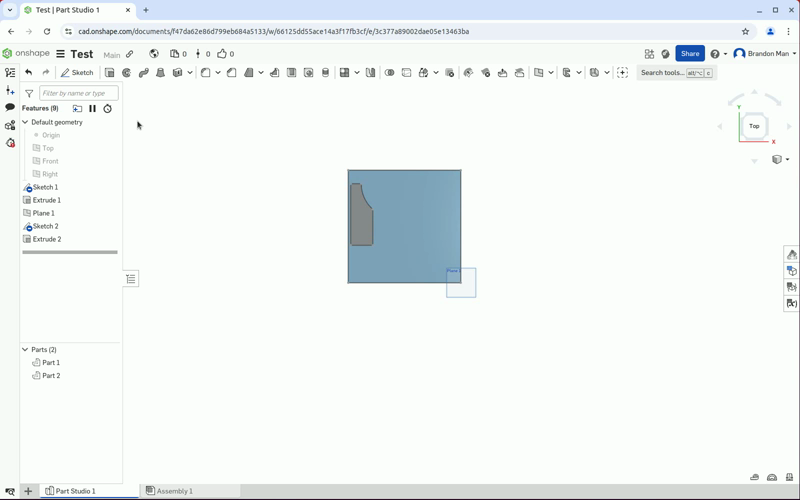
key(shift+h)
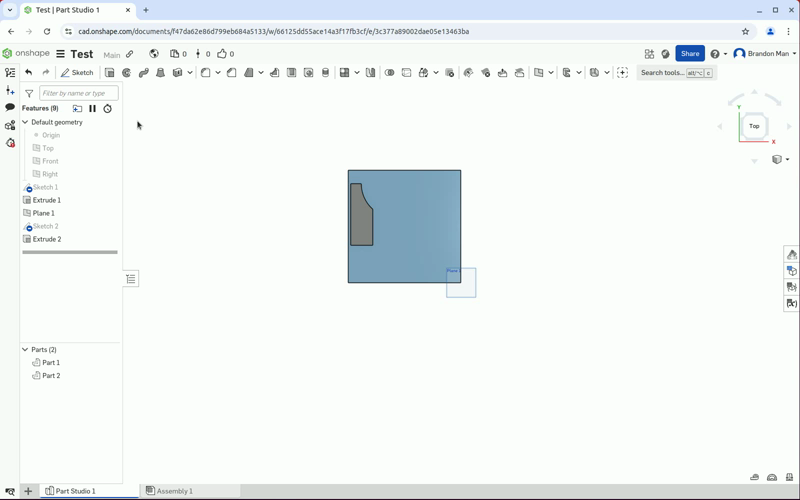
mouse_move(73, 189)
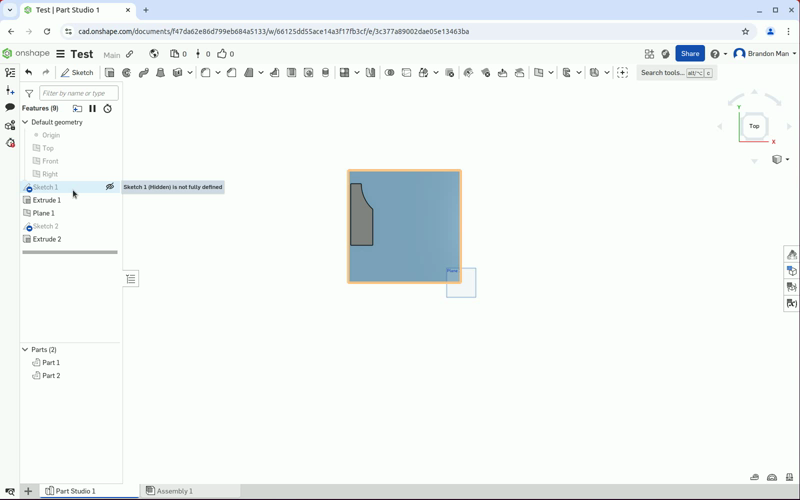
click(73, 189)
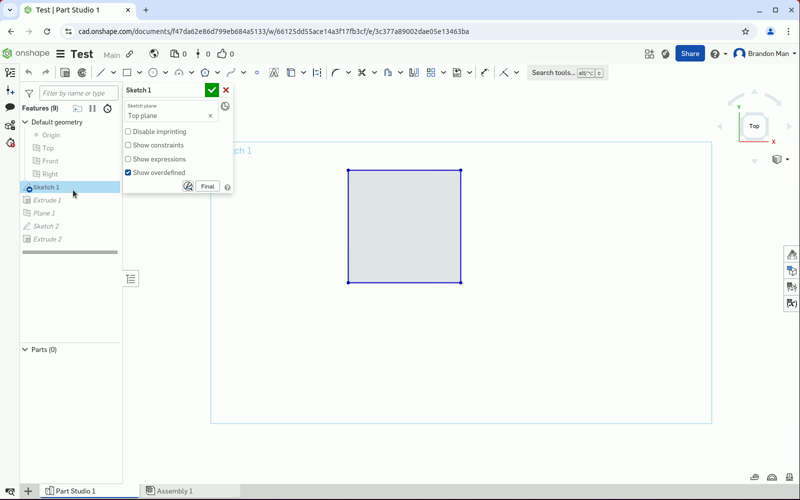
mouse_move(229, 92)
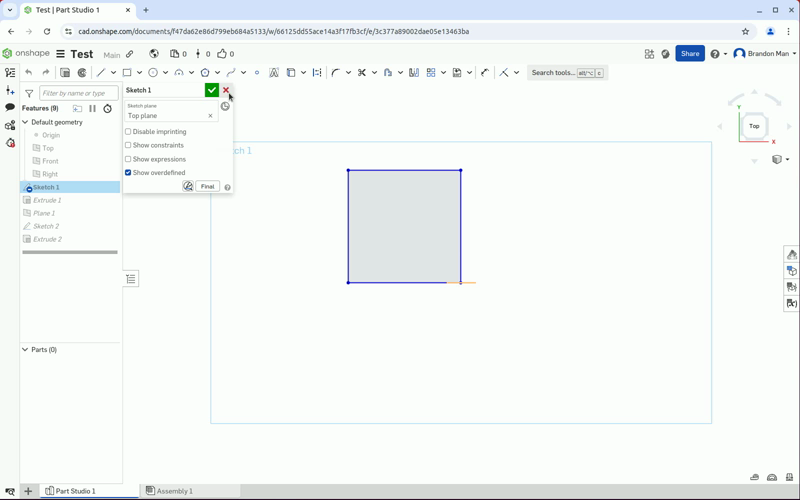
click(229, 92)
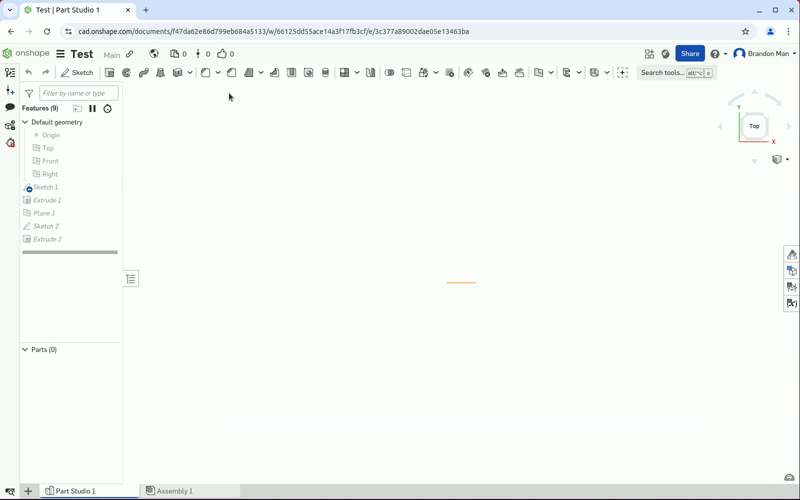
key(shift+s)
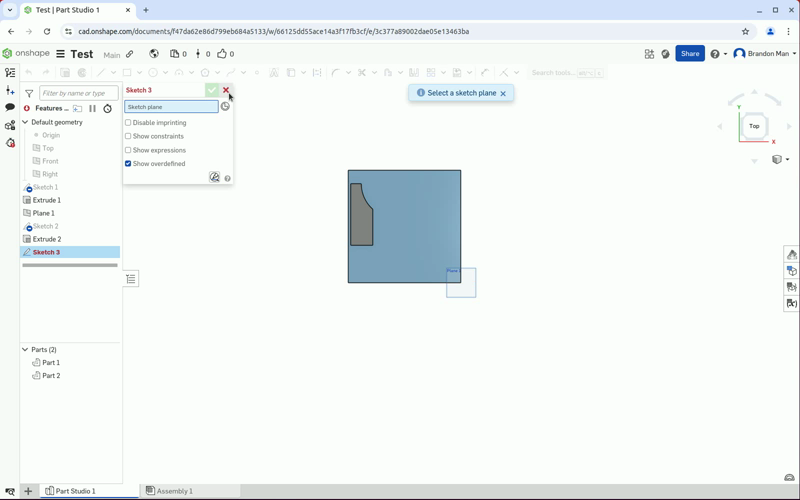
mouse_move(73, 215)
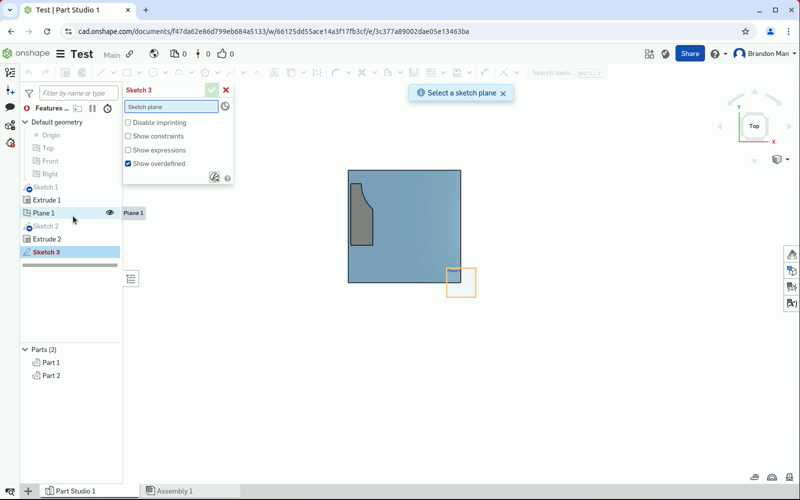
click(73, 215)
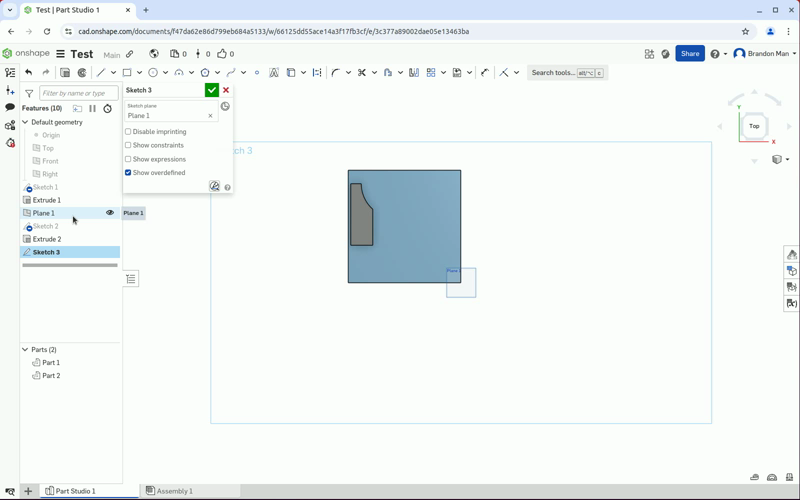
mouse_move(73, 352)
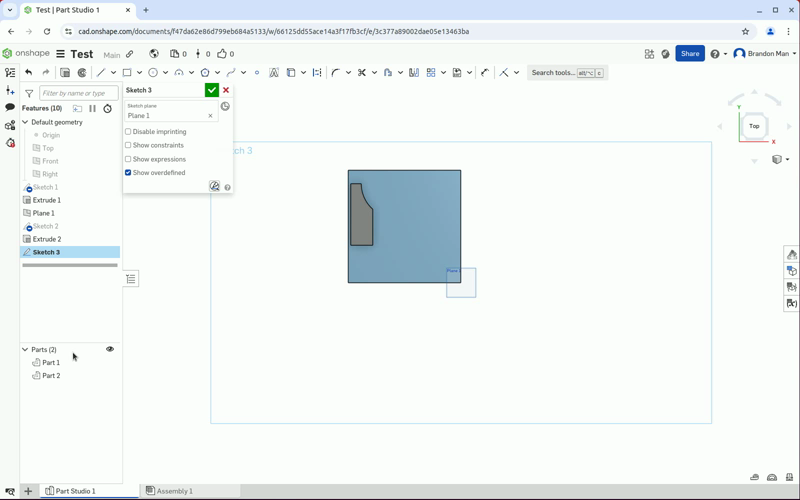
key(y)
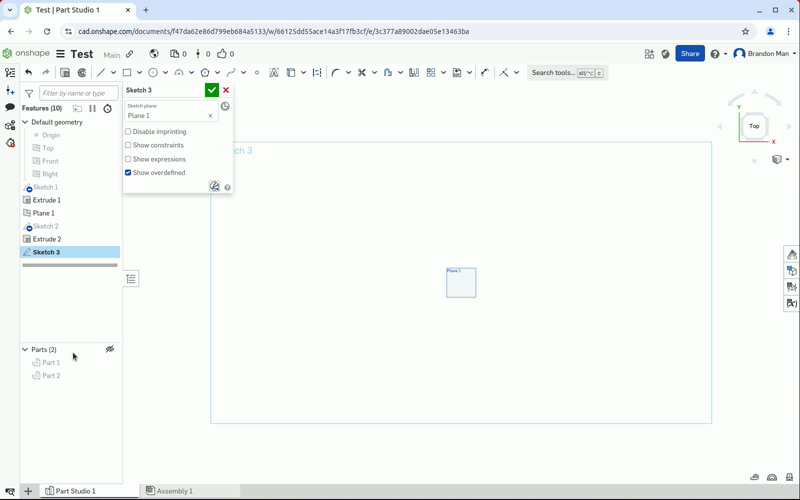
key(l)
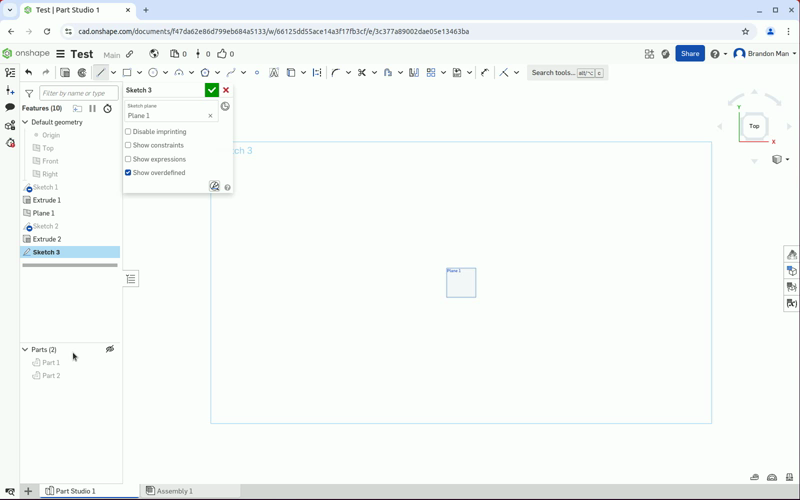
key_down(shift)
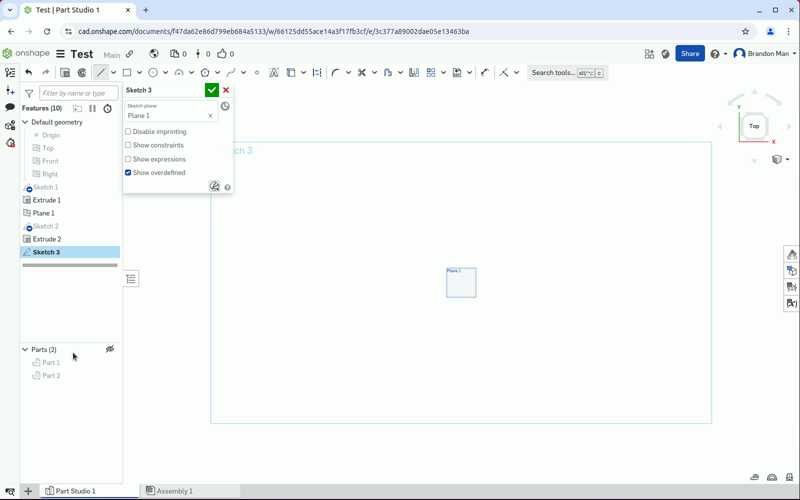
mouse_move(372, 245)
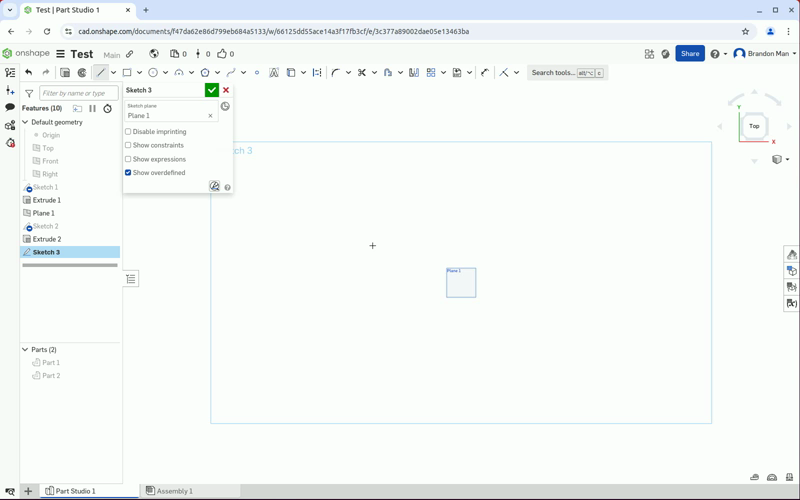
click(372, 245)
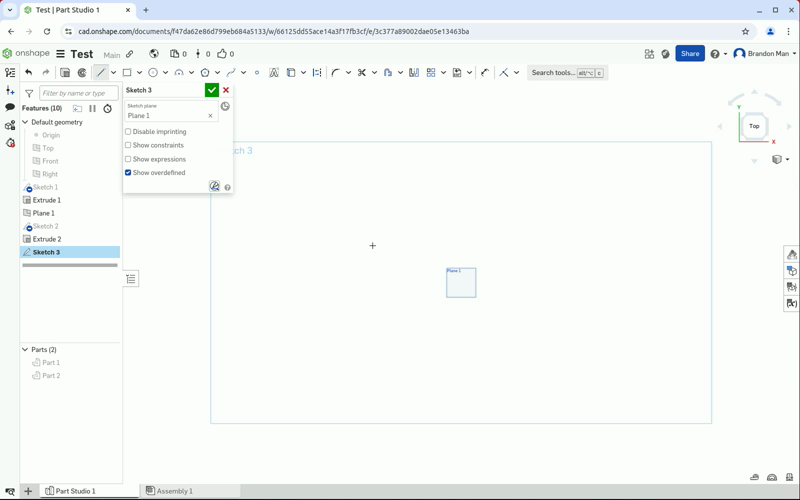
key_up(shift)
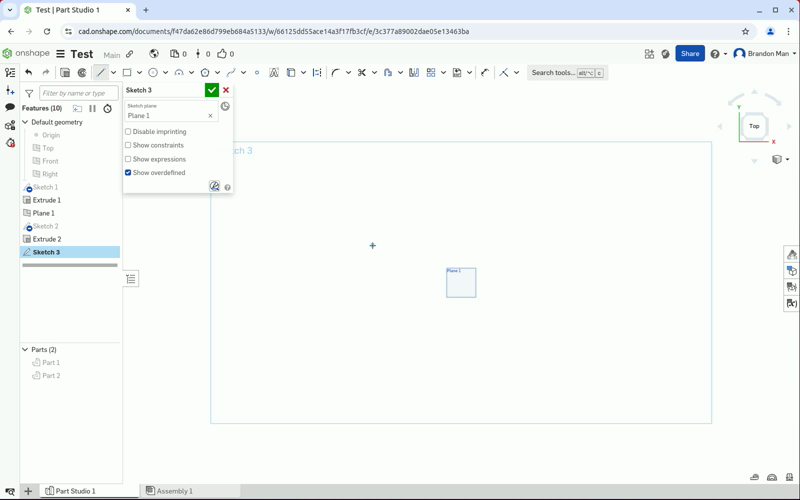
key_down(shift)
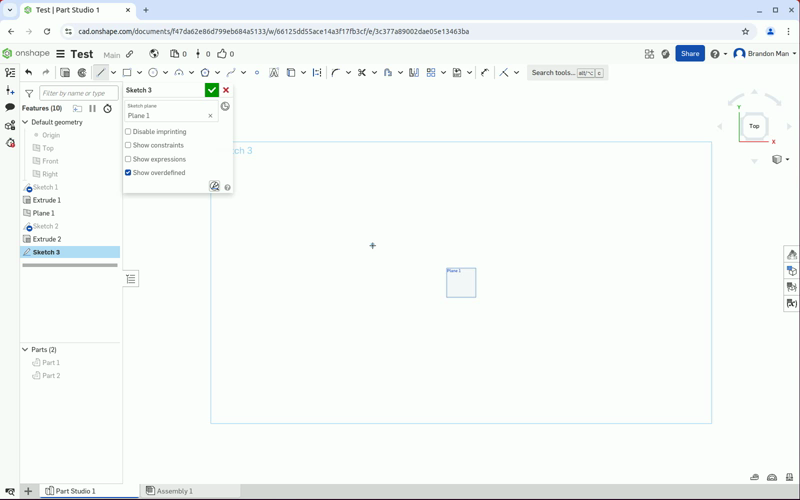
mouse_move(402, 245)
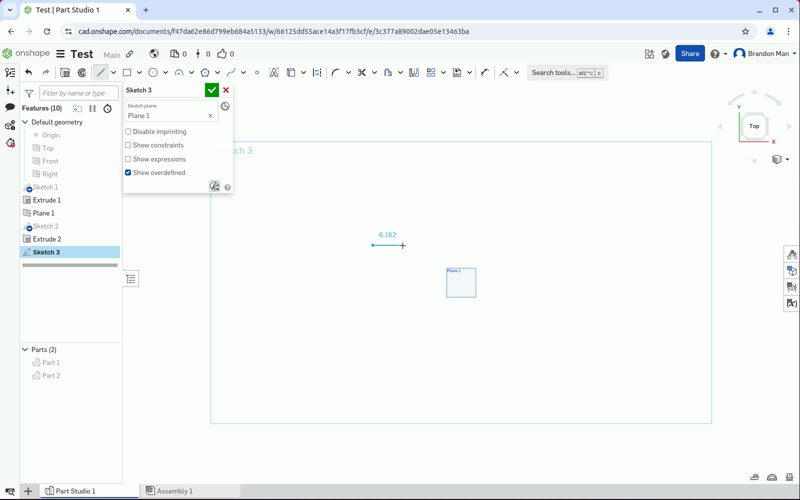
mouse_move(405, 245)
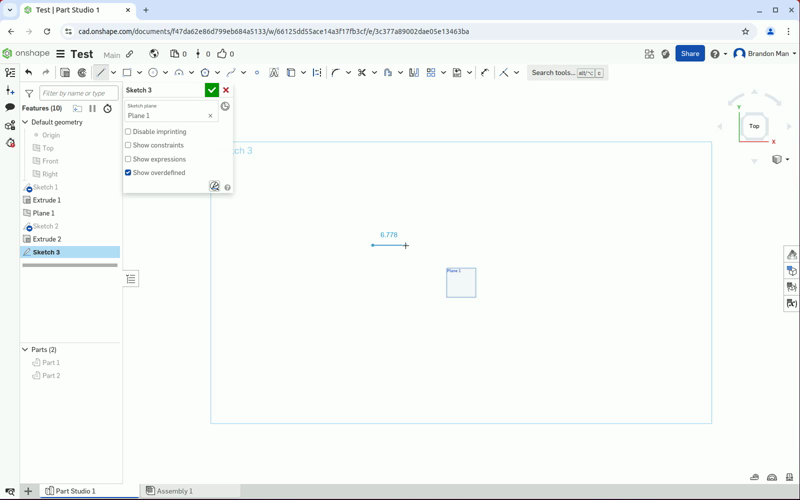
click(405, 245)
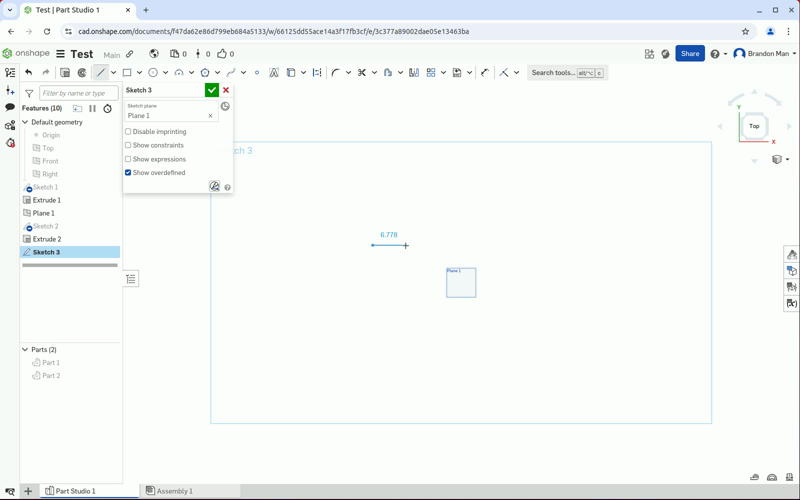
key_up(shift)
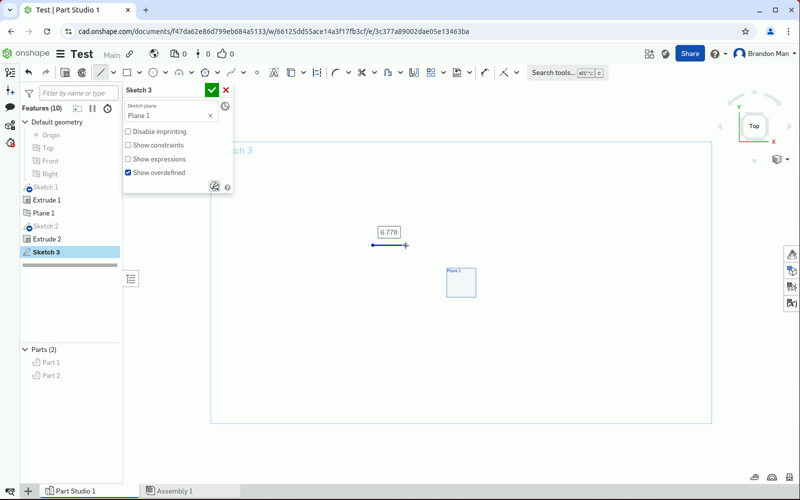
key_down(shift)
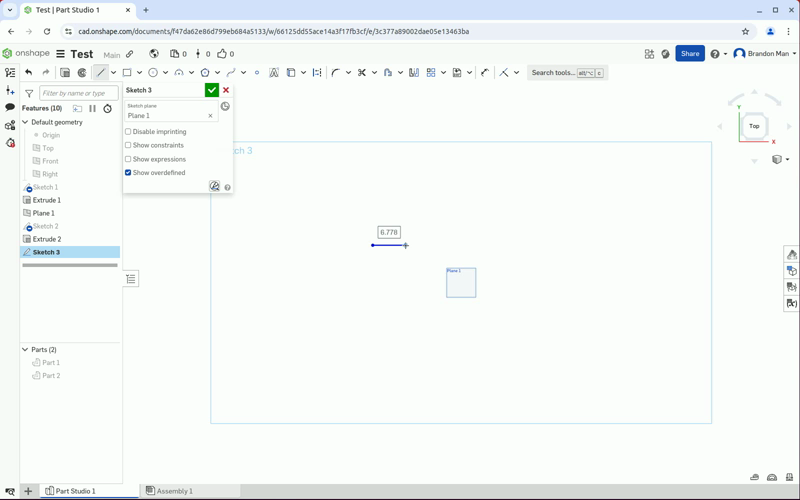
mouse_move(435, 245)
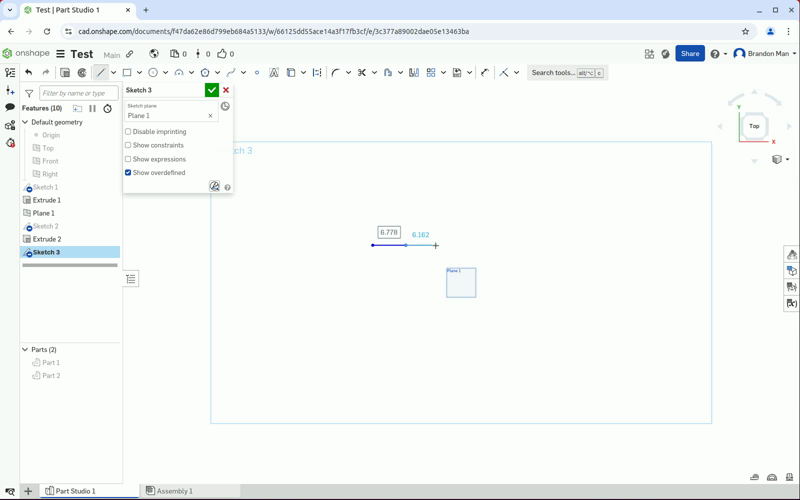
mouse_move(405, 214)
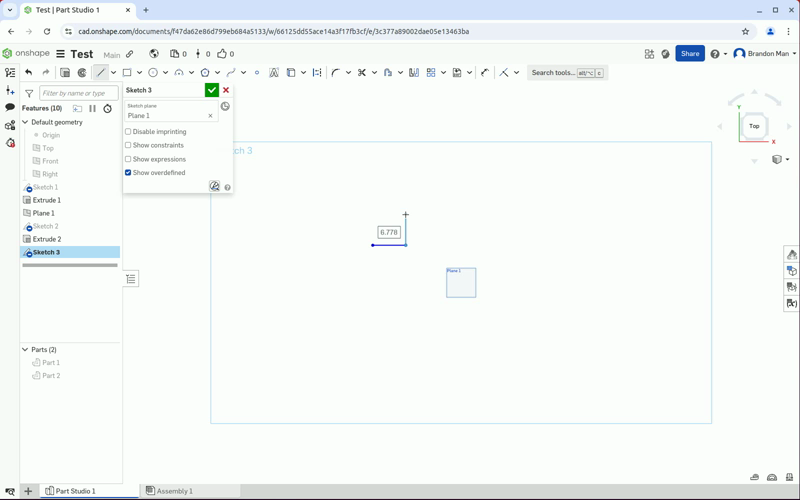
click(405, 214)
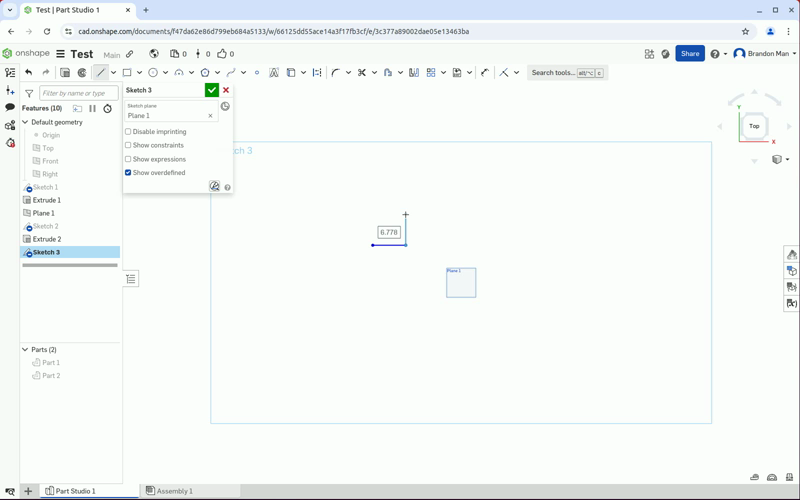
key_up(shift)
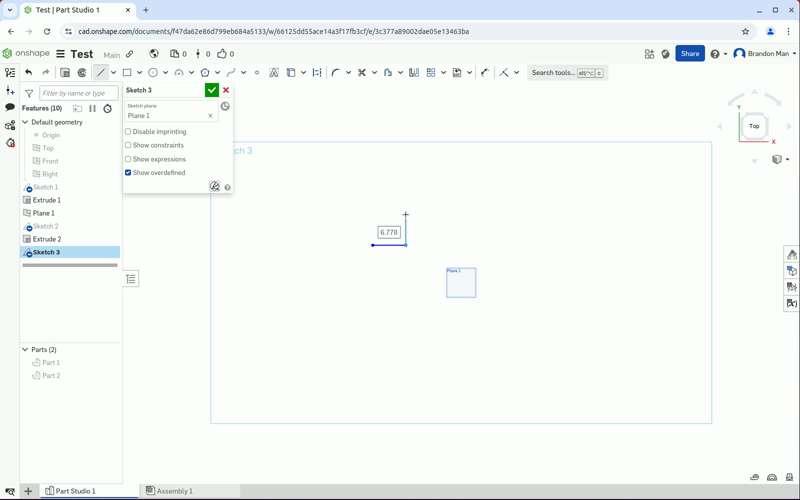
key(esc)
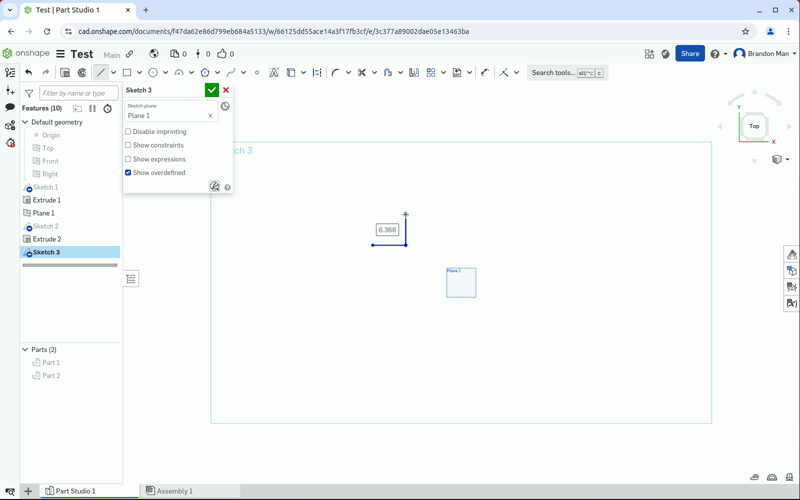
key(a)
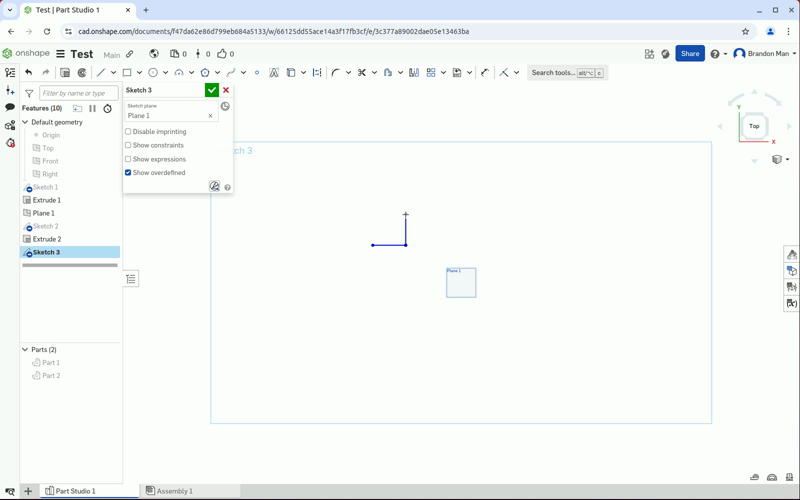
mouse_move(405, 214)
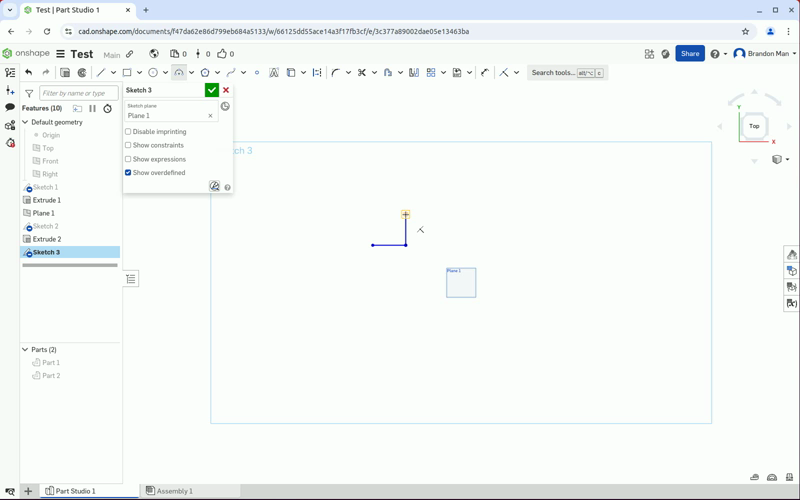
click(405, 214)
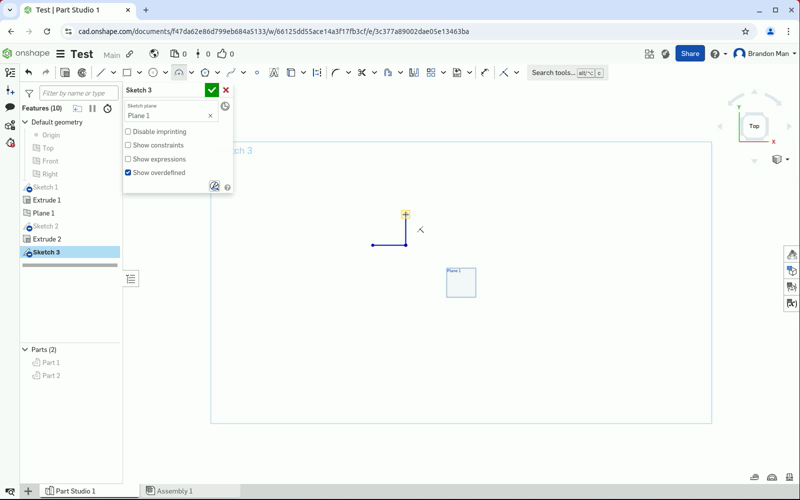
key_down(shift)
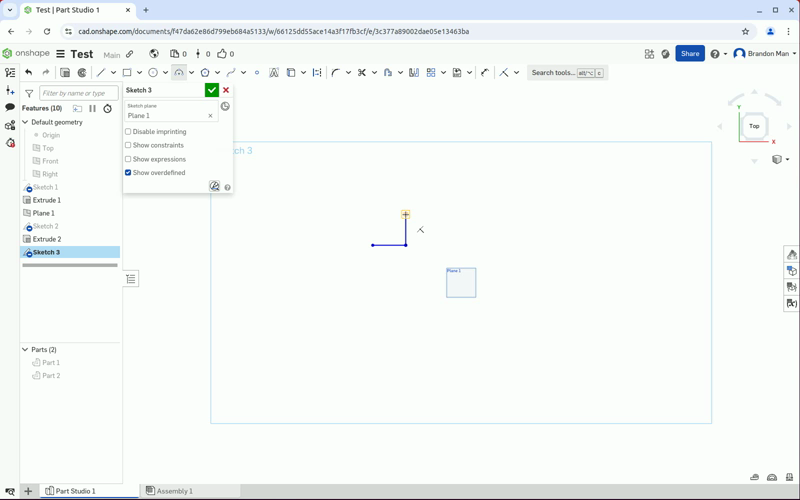
mouse_move(372, 208)
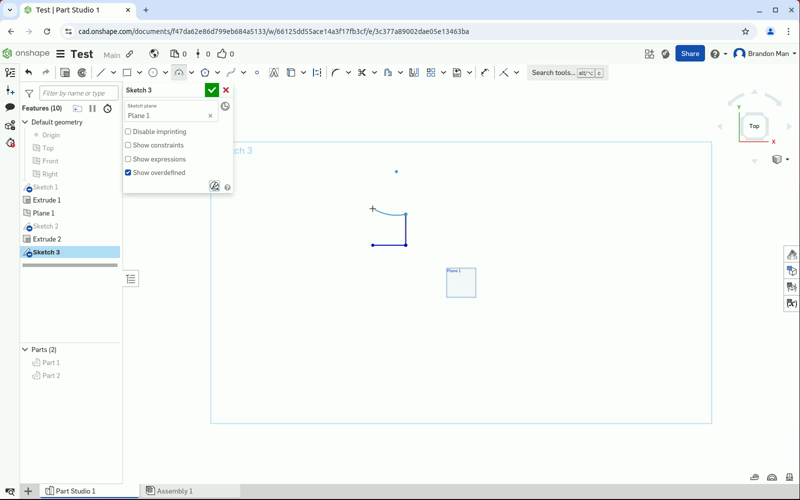
click(372, 208)
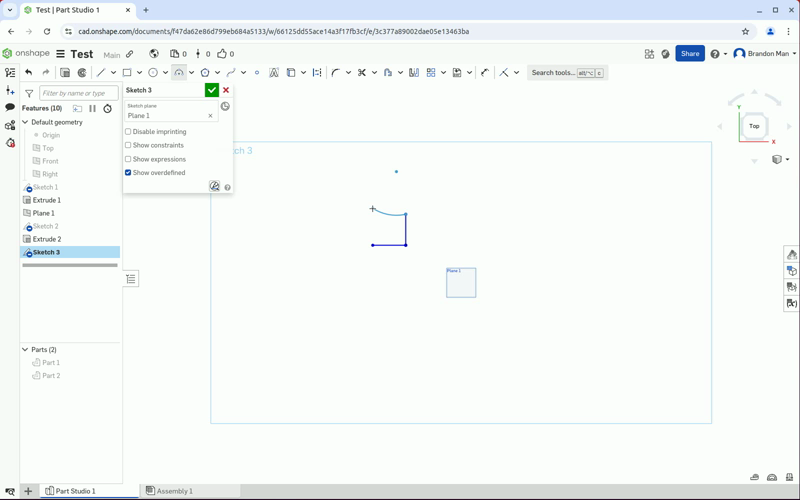
mouse_move(388, 215)
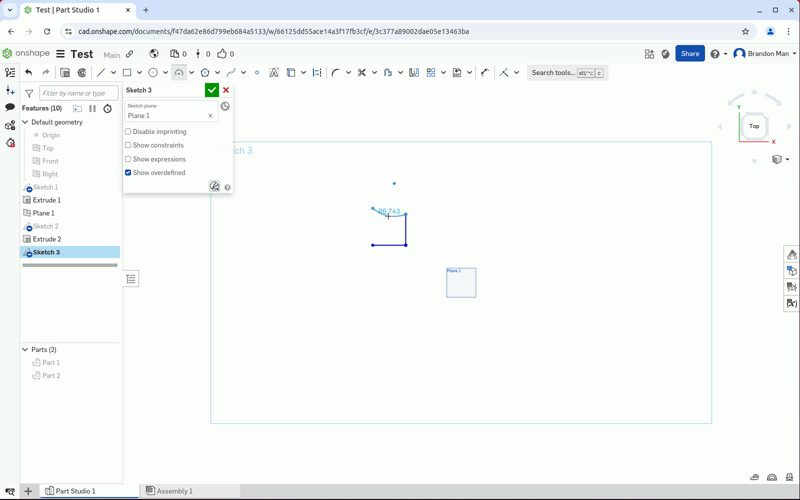
click(388, 215)
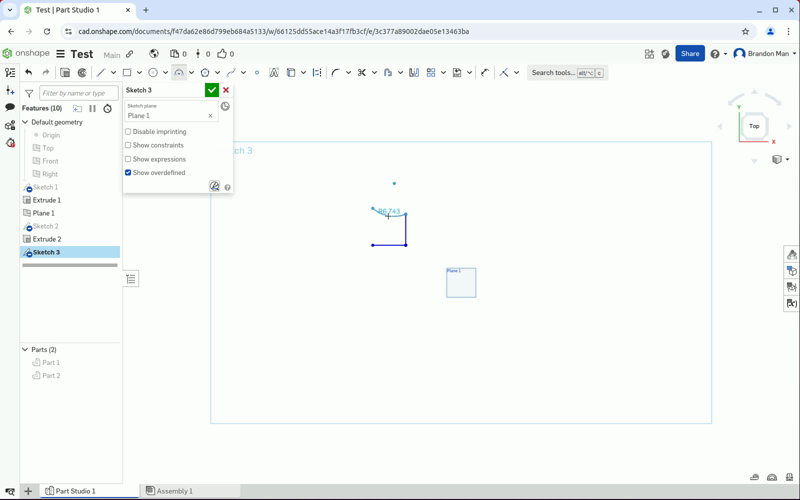
key_up(shift)
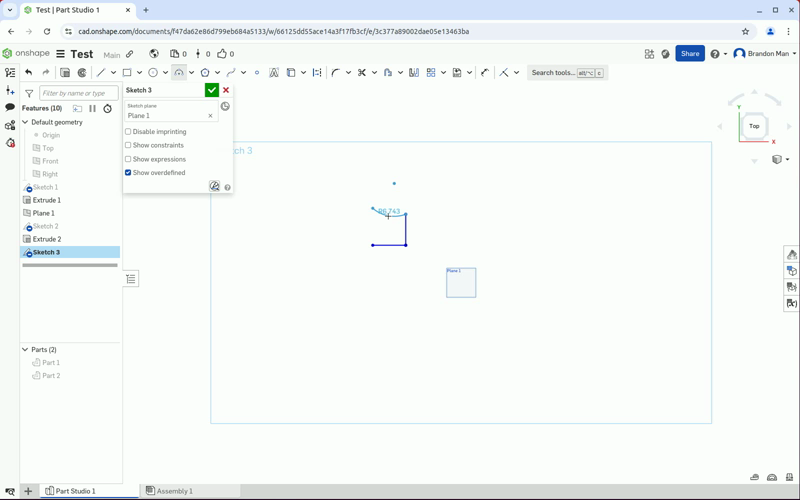
key(esc)
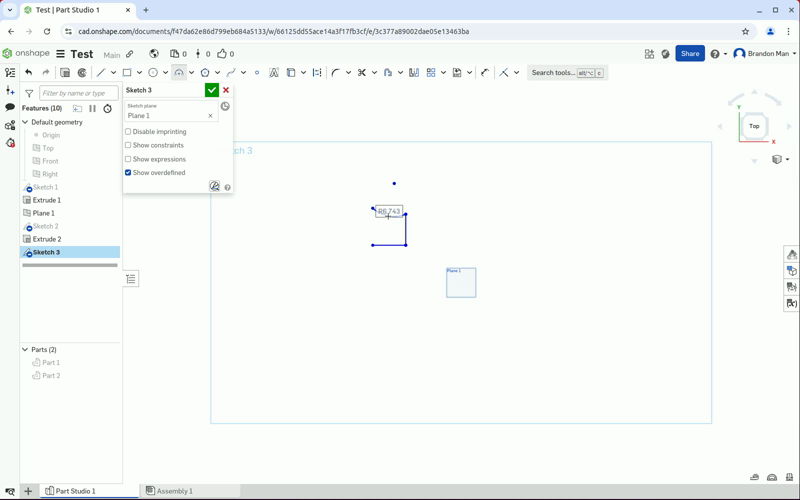
key(l)
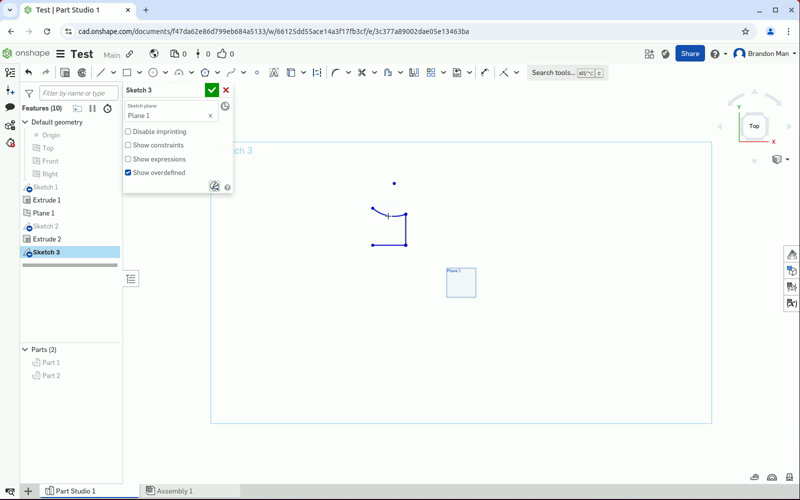
mouse_move(372, 208)
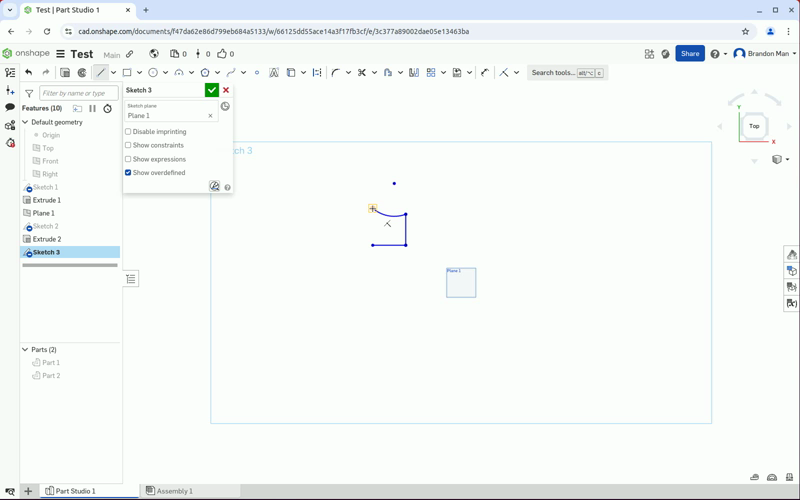
click(372, 208)
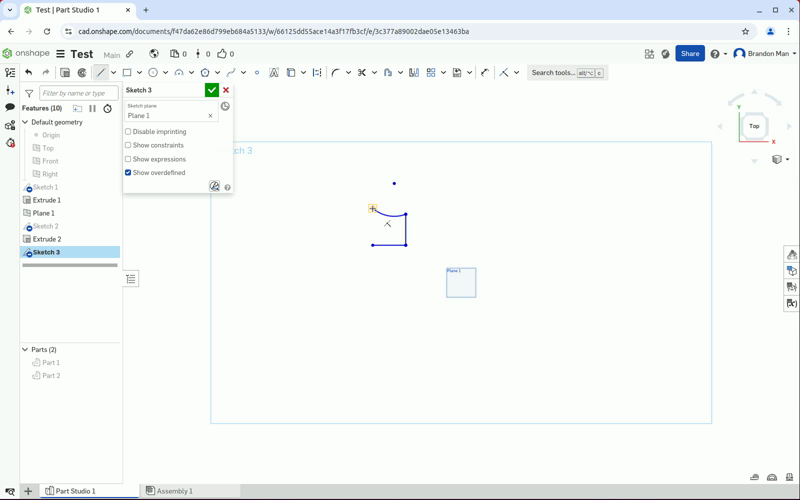
mouse_move(402, 208)
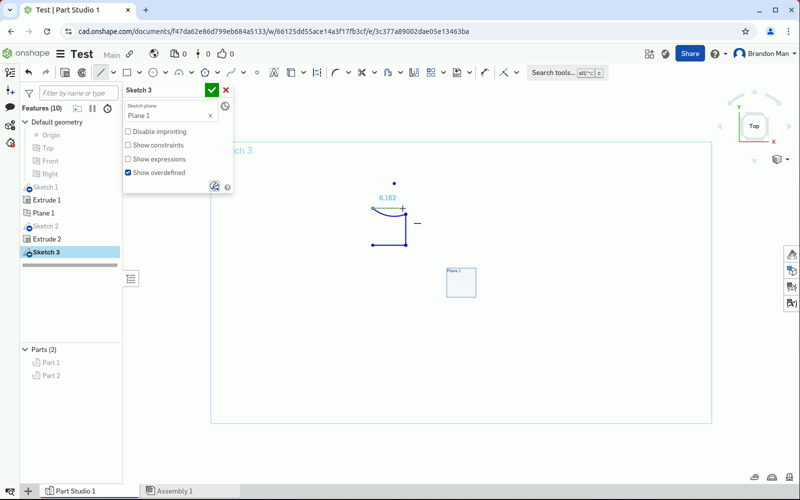
key_down(shift)
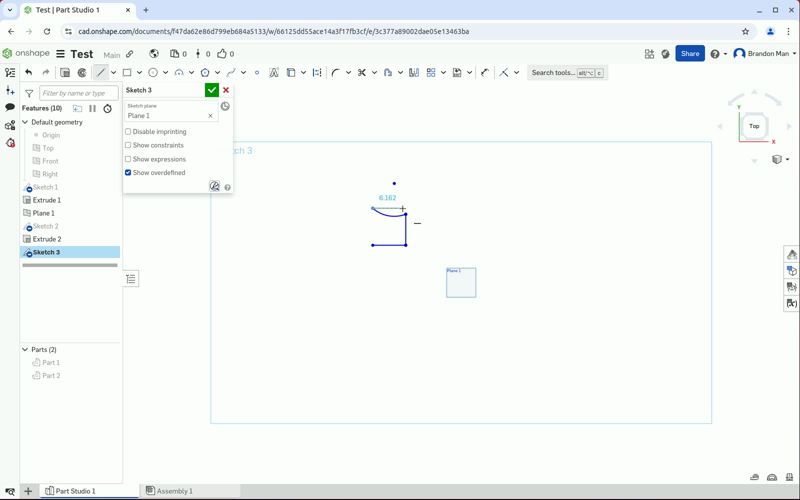
mouse_move(372, 245)
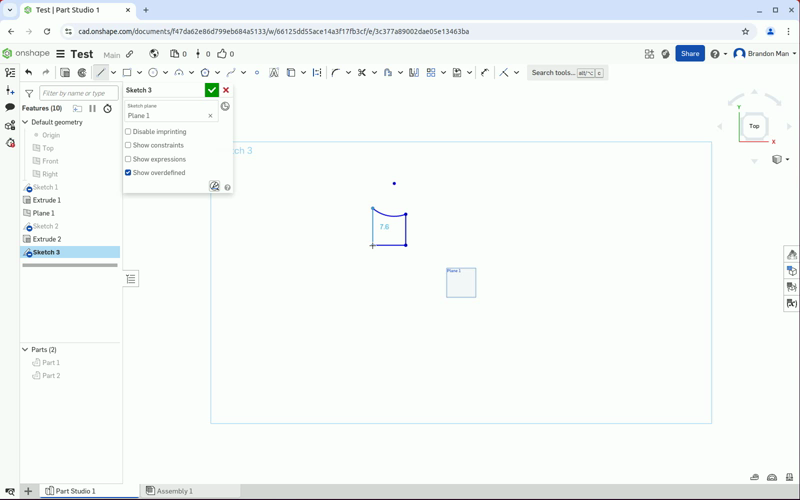
key_up(shift)
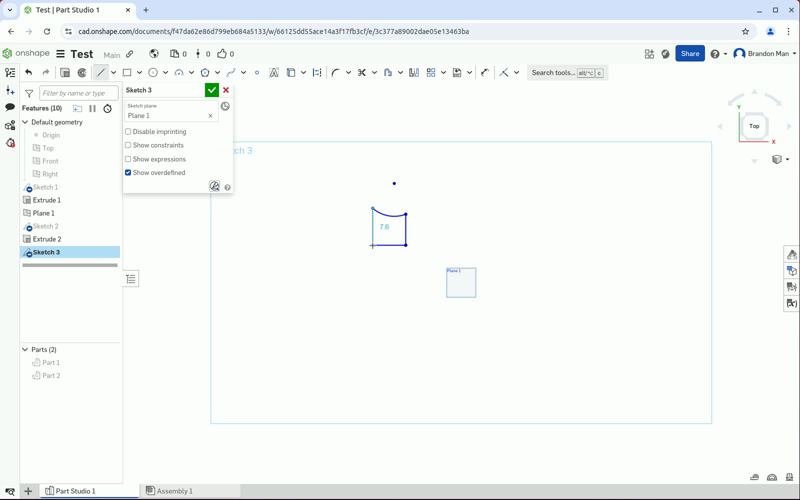
click(372, 245)
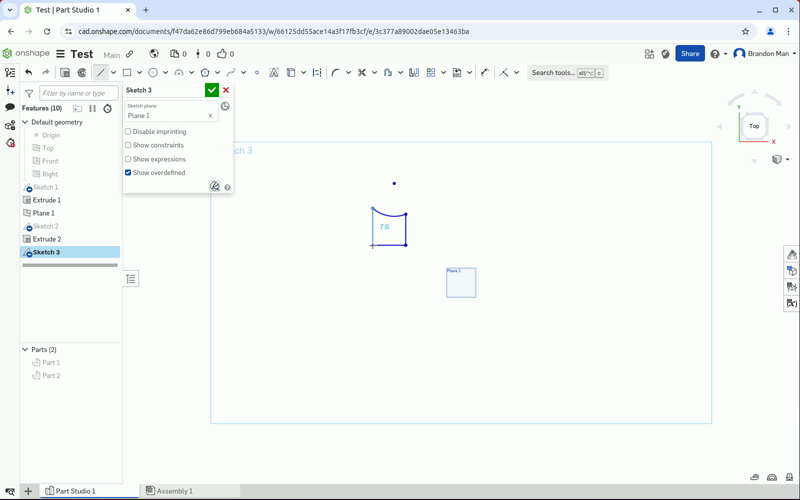
key(esc)
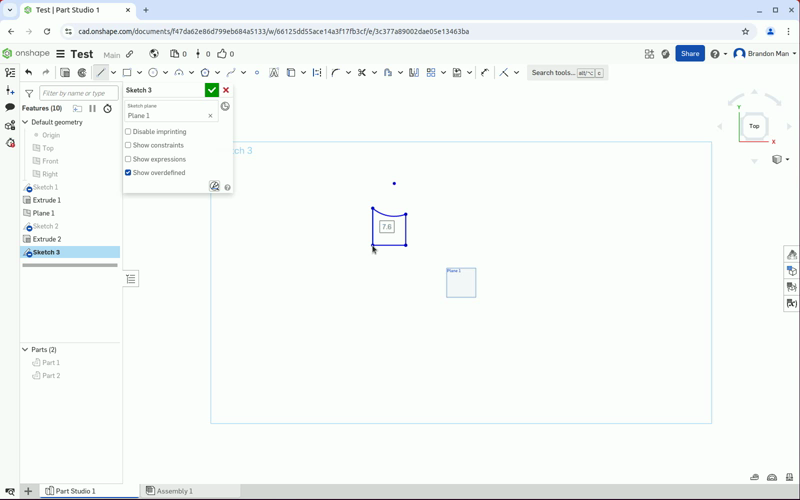
mouse_move(378, 221)
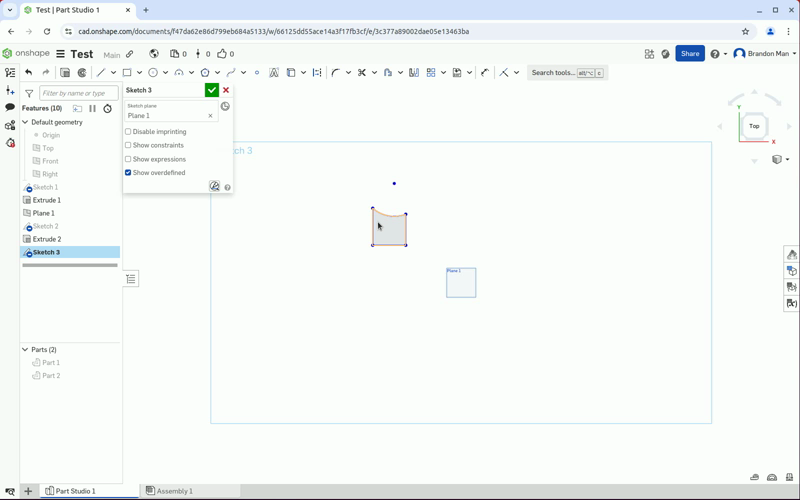
scroll(6)
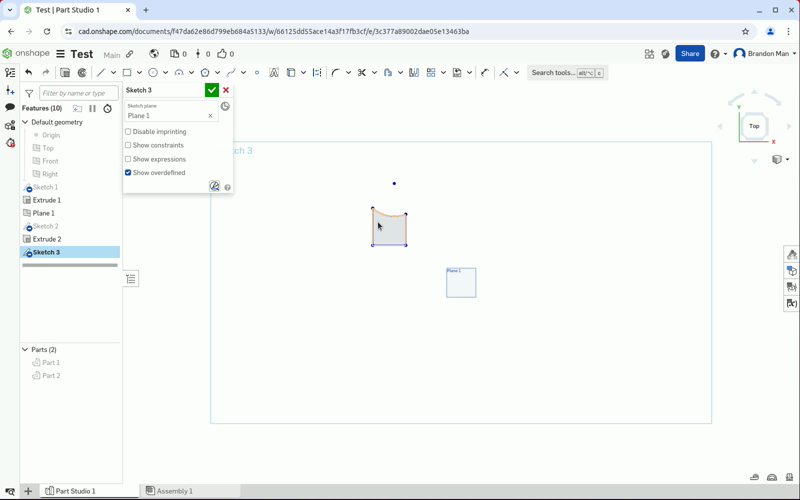
scroll(6)
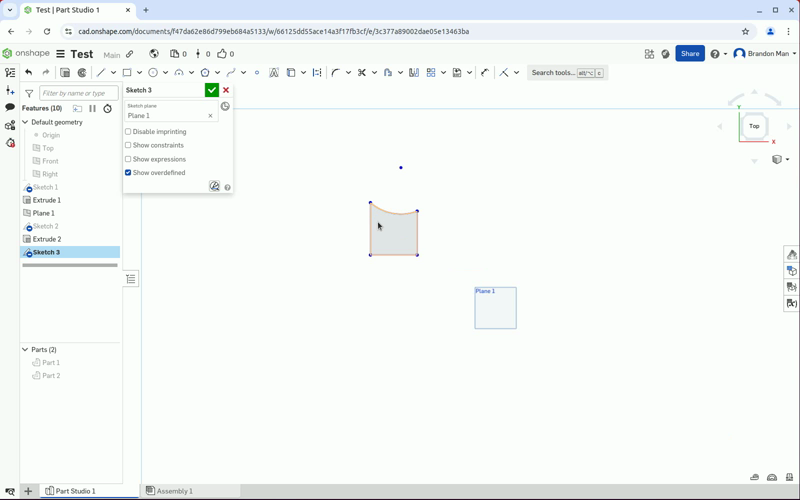
scroll(6)
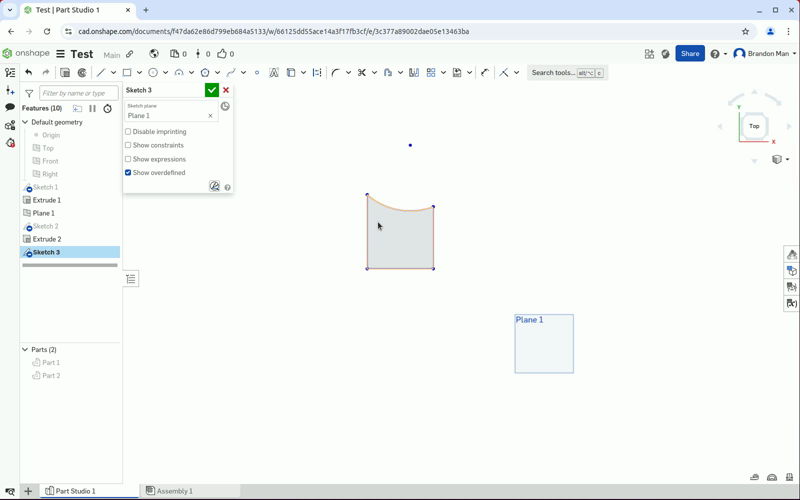
scroll(6)
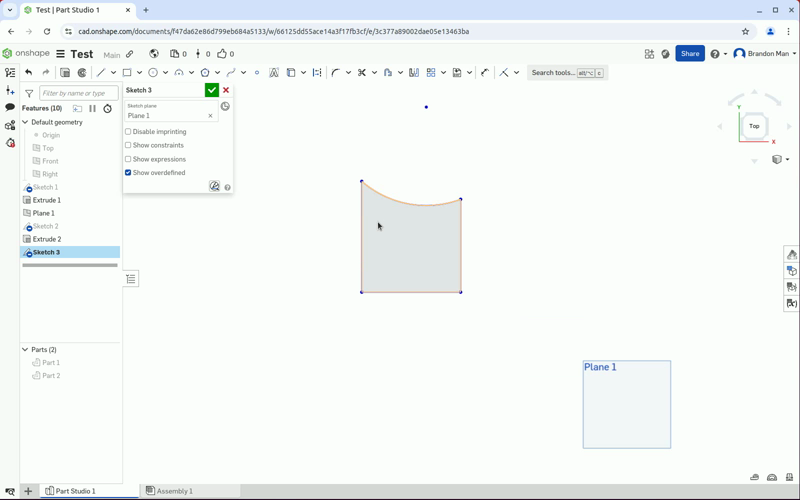
scroll(6)
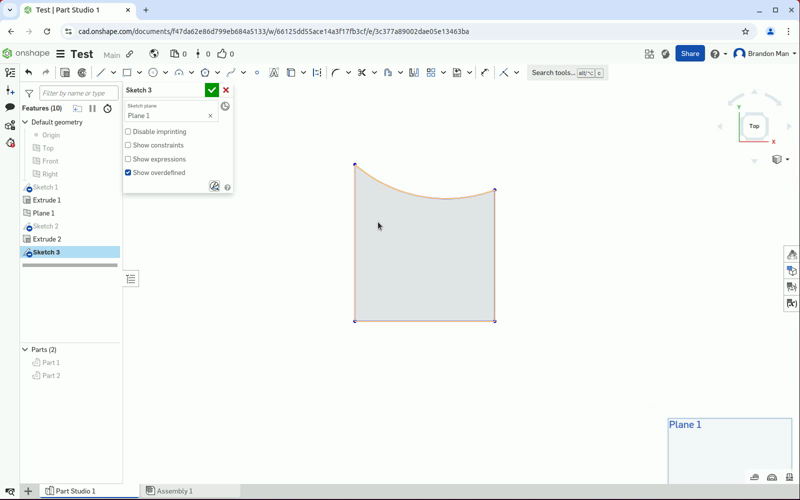
scroll(6)
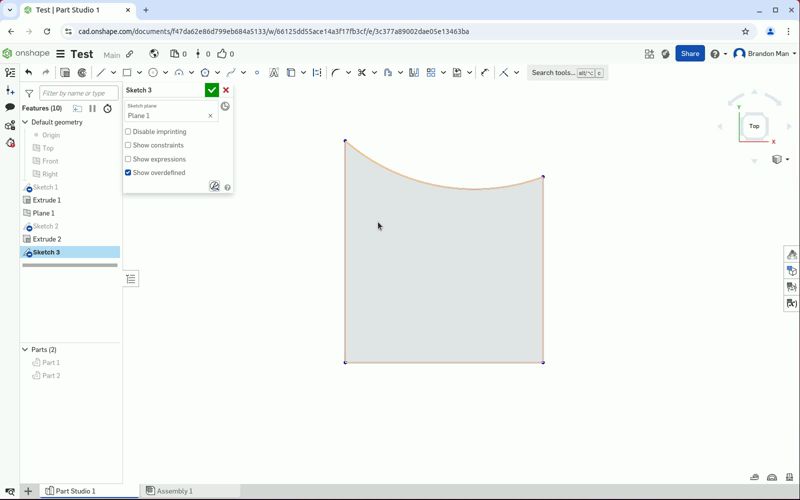
scroll(6)
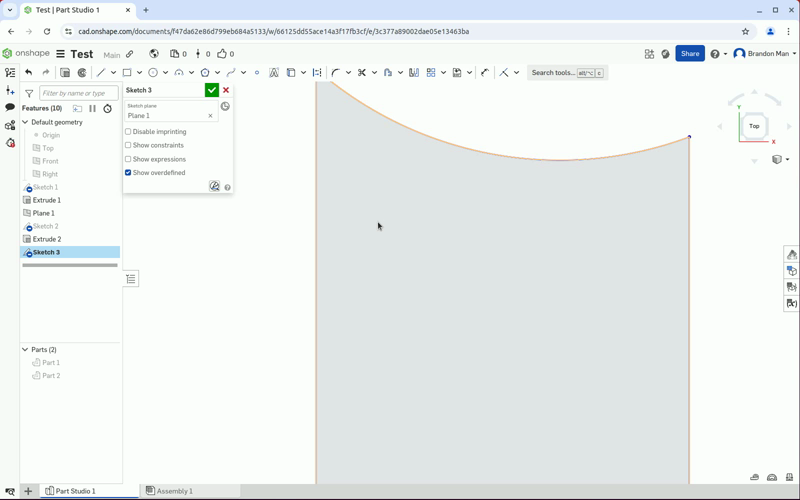
click(378, 221)
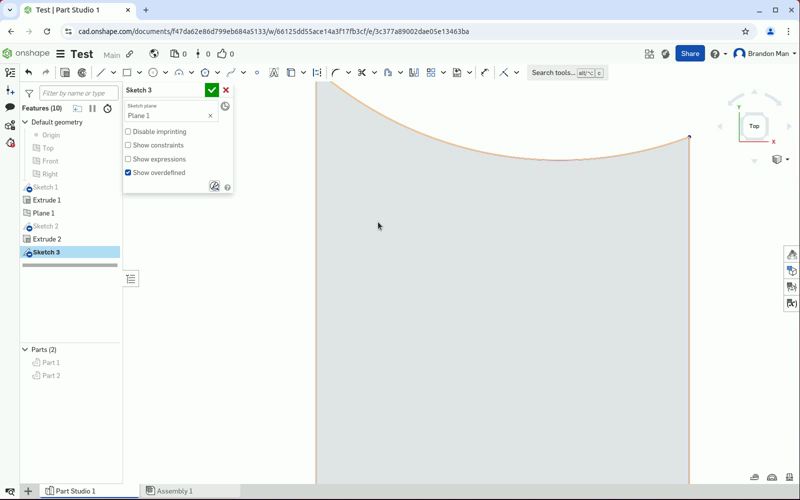
scroll(-6)
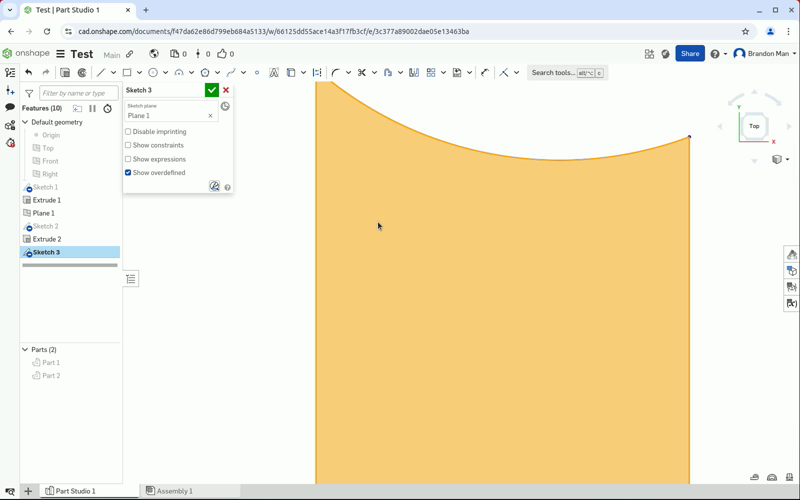
scroll(-6)
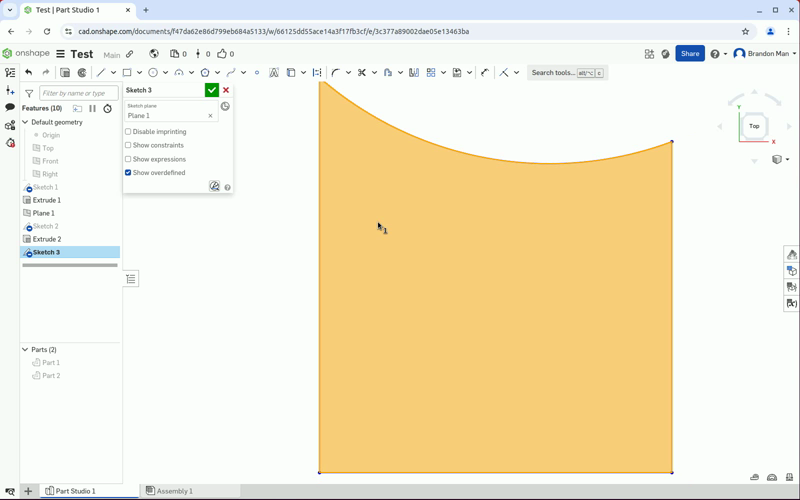
scroll(-6)
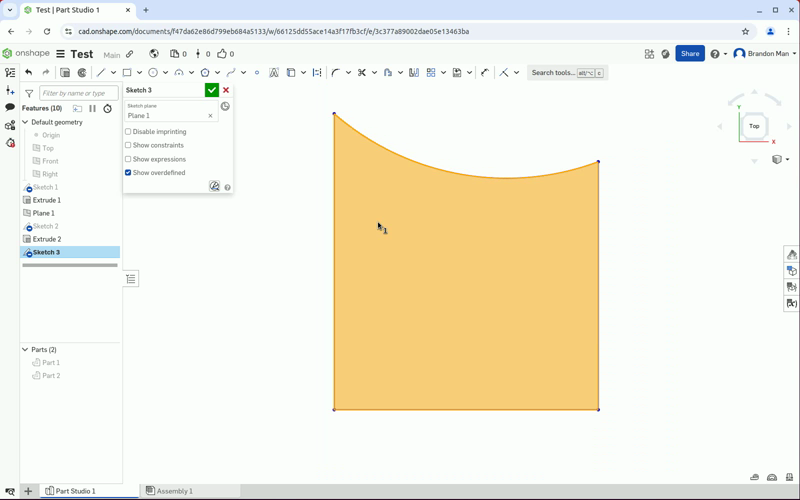
scroll(-6)
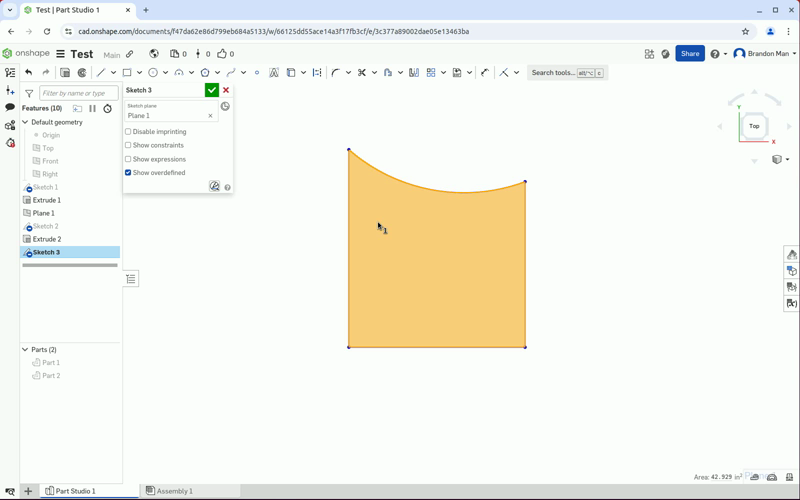
scroll(-6)
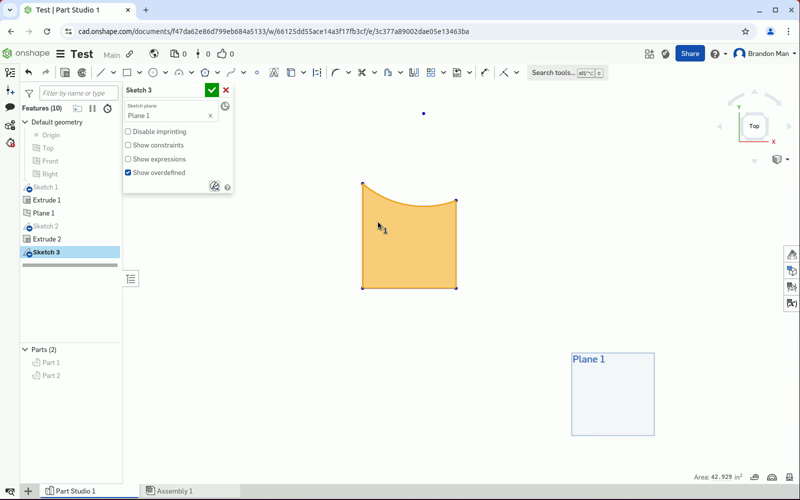
scroll(-6)
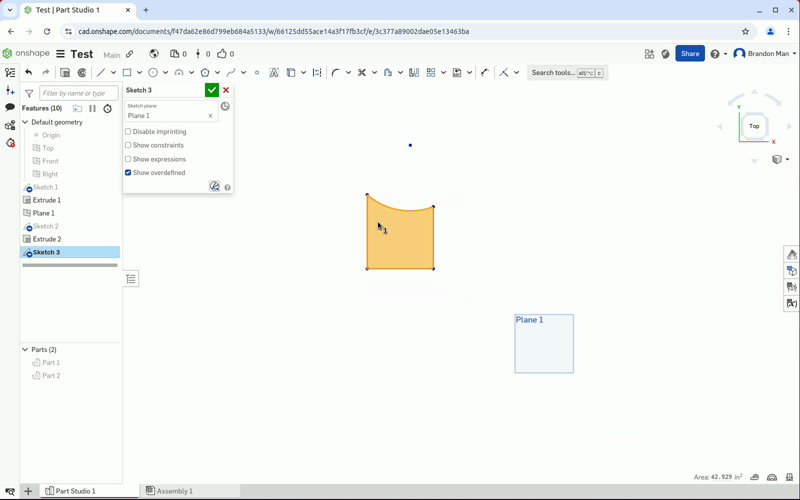
scroll(-6)
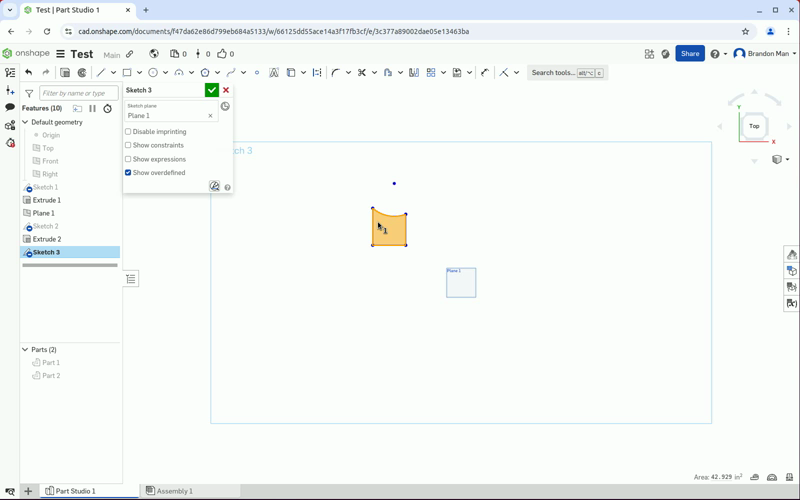
mouse_move(73, 352)
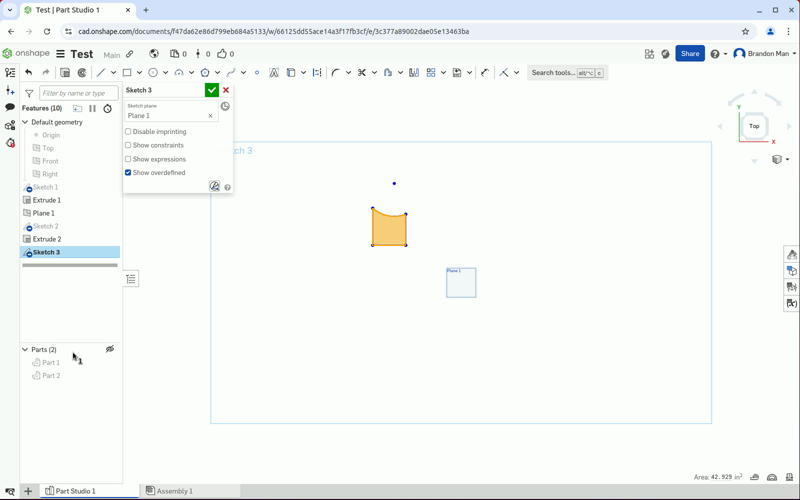
key(shift+y)
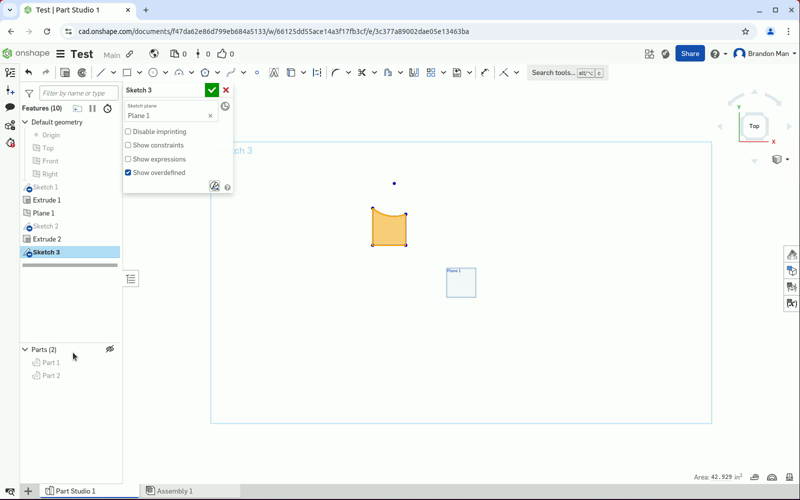
key(shift+e)
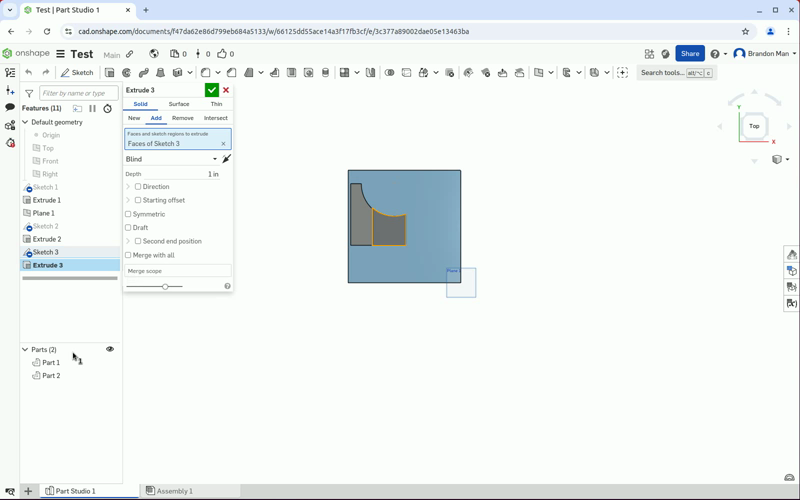
mouse_move(143, 106)
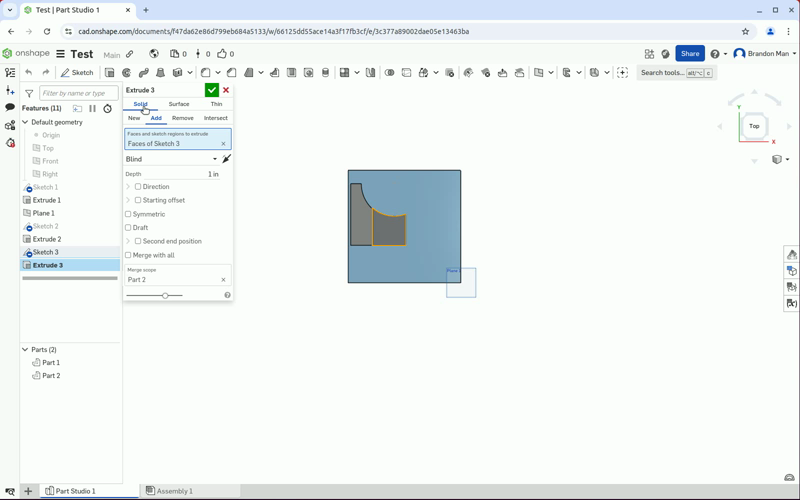
click(143, 106)
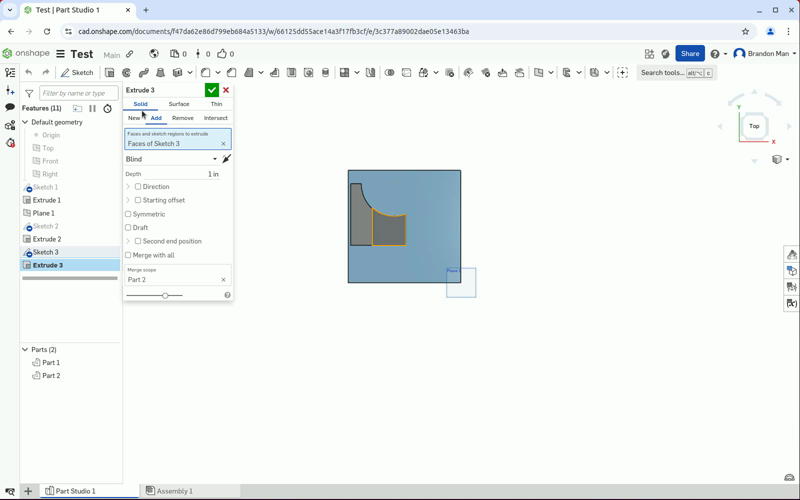
mouse_move(137, 120)
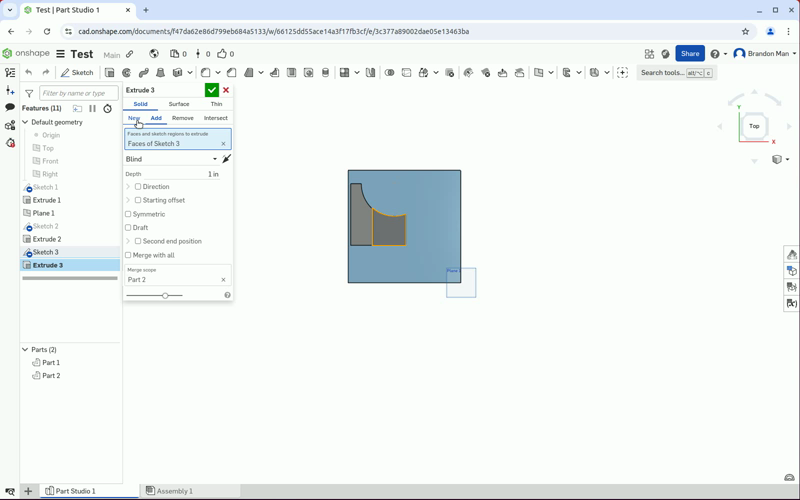
click(137, 120)
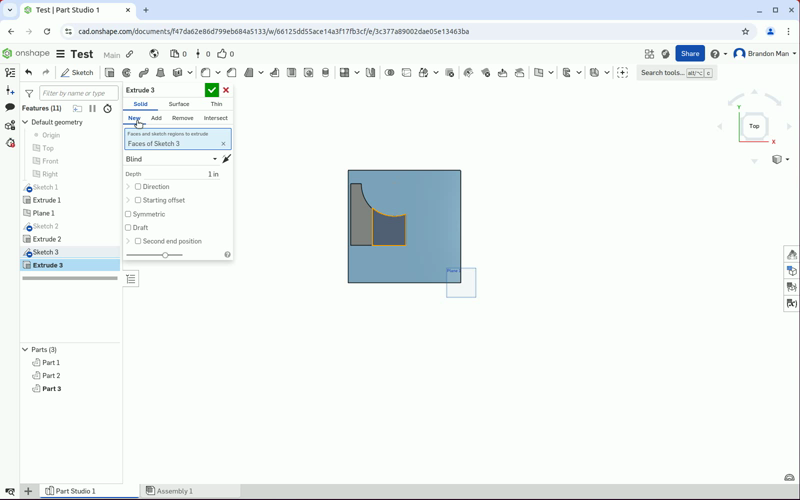
key(tab, 4)
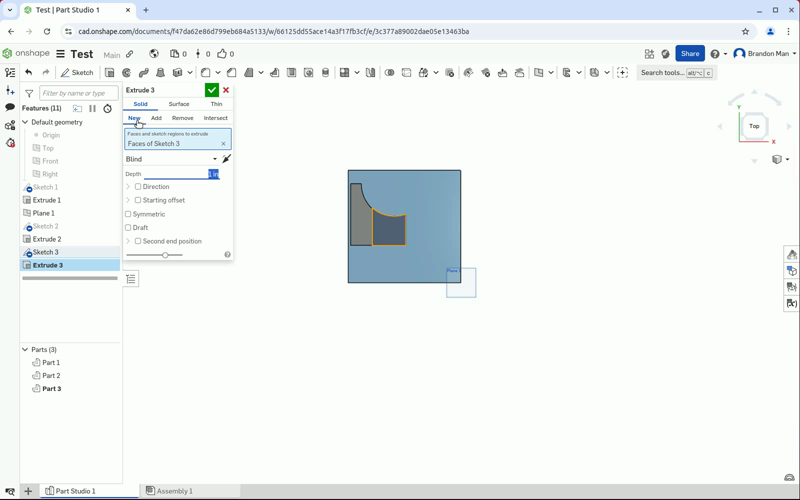
text(4.092)
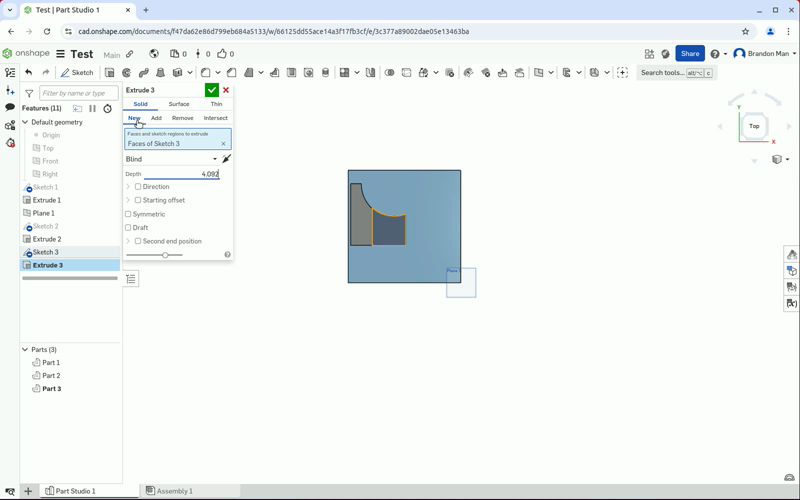
key(enter)
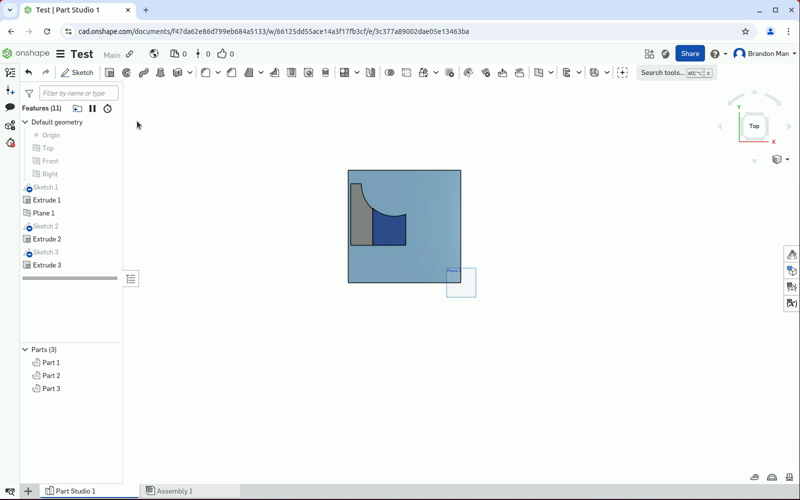
key(shift+h)
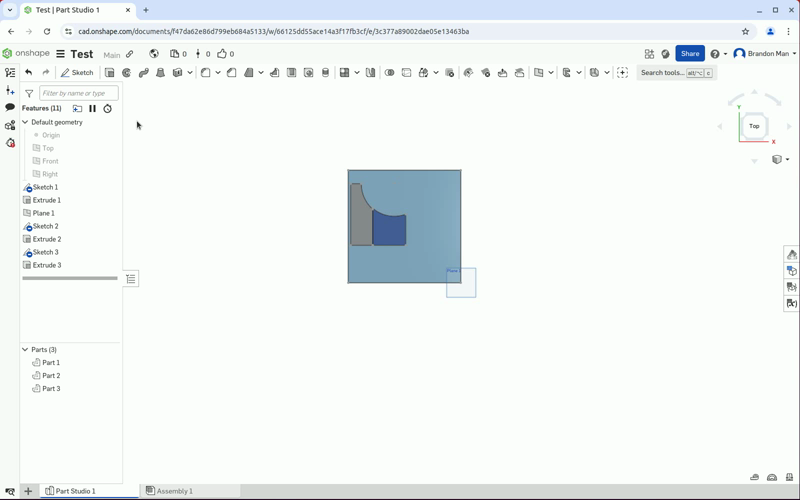
key(shift+h)
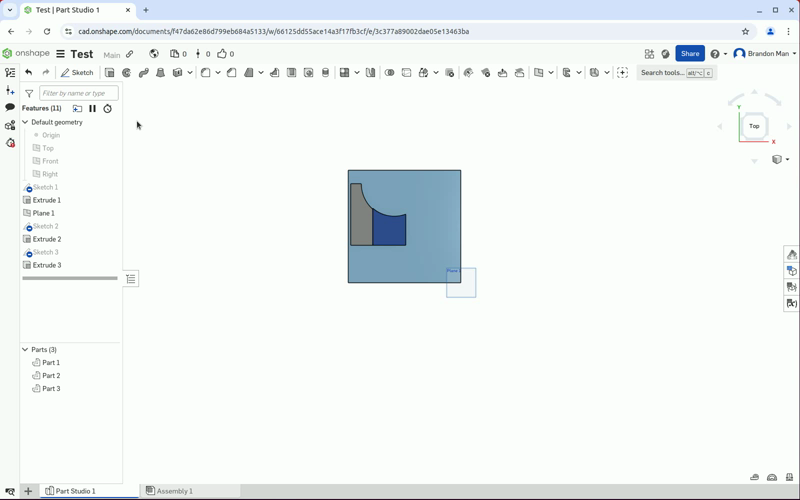
mouse_move(73, 189)
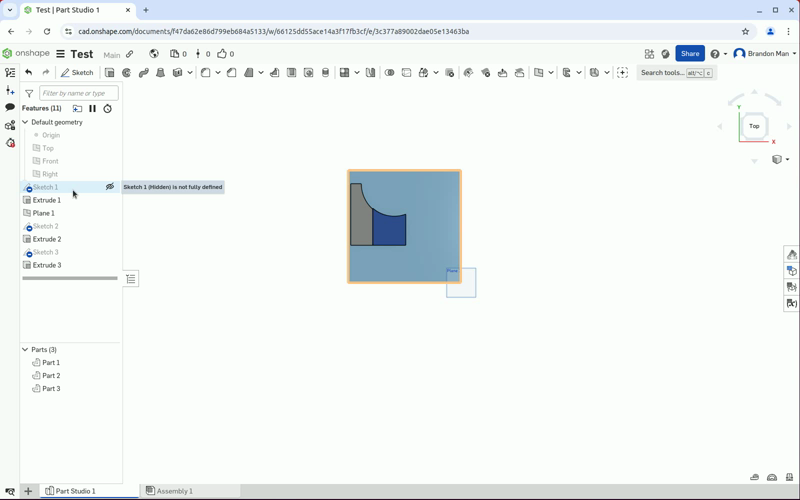
click(73, 189)
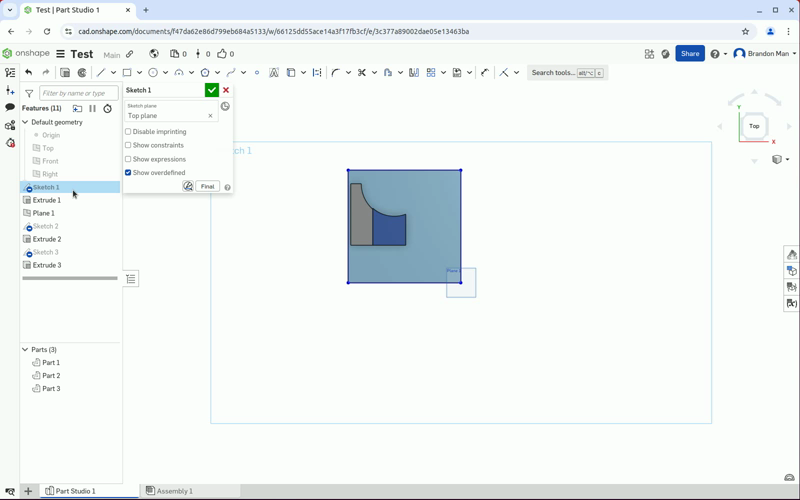
mouse_move(229, 92)
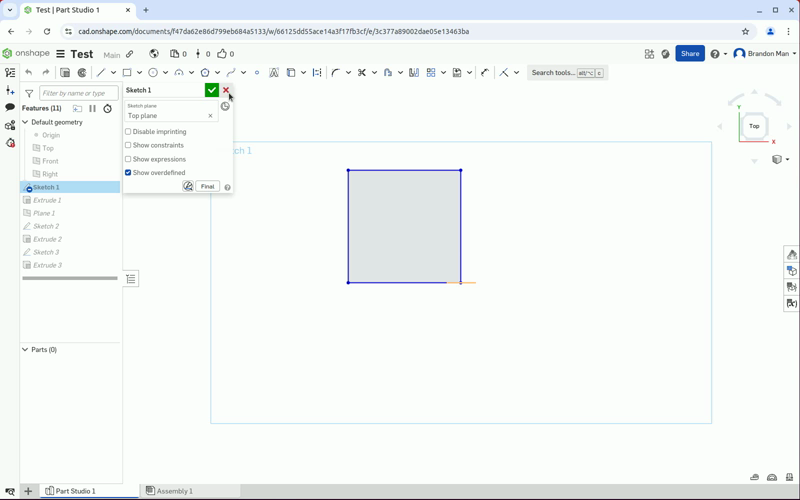
click(229, 92)
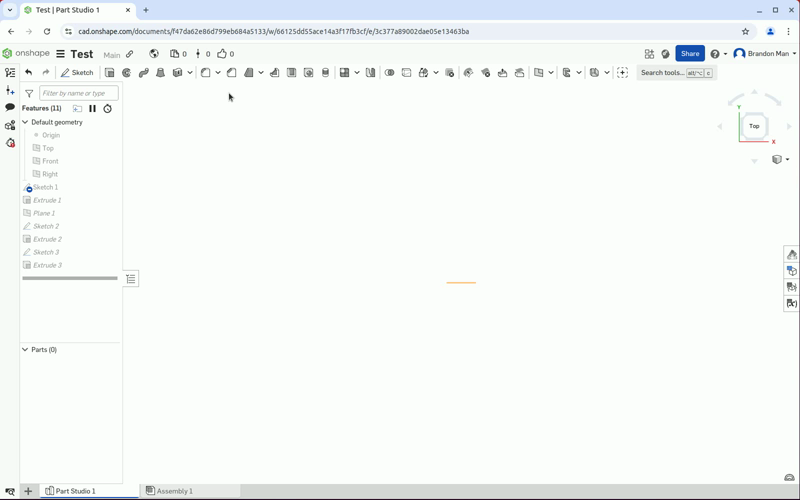
key(shift+s)
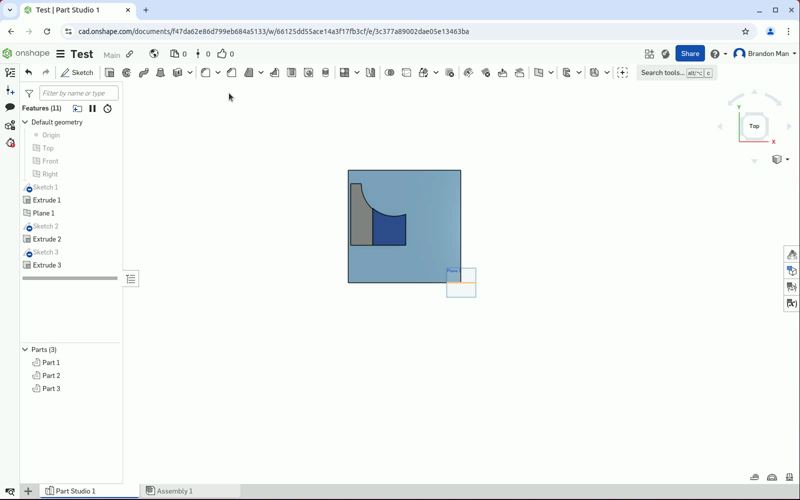
mouse_move(73, 215)
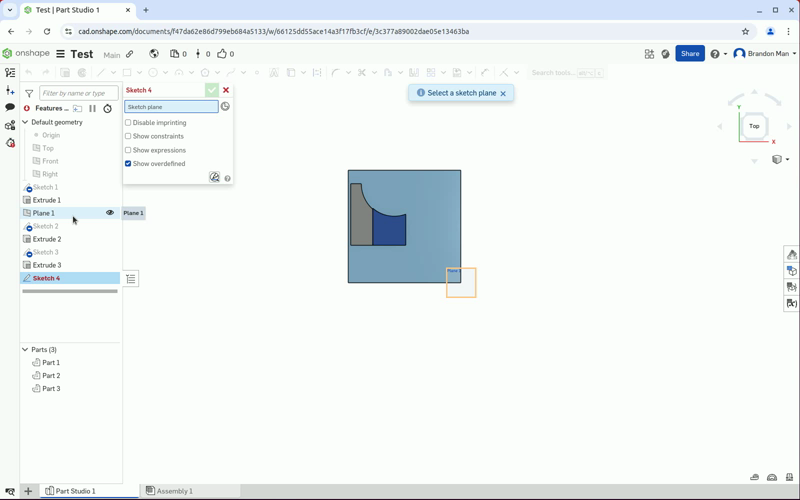
click(73, 215)
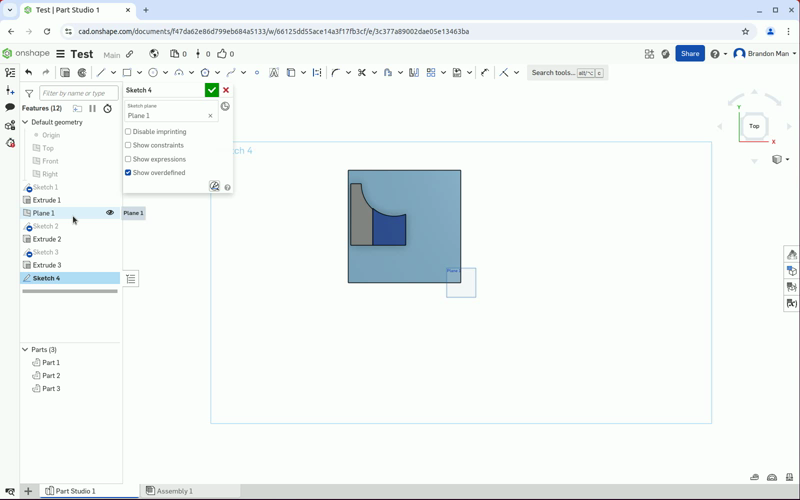
mouse_move(73, 352)
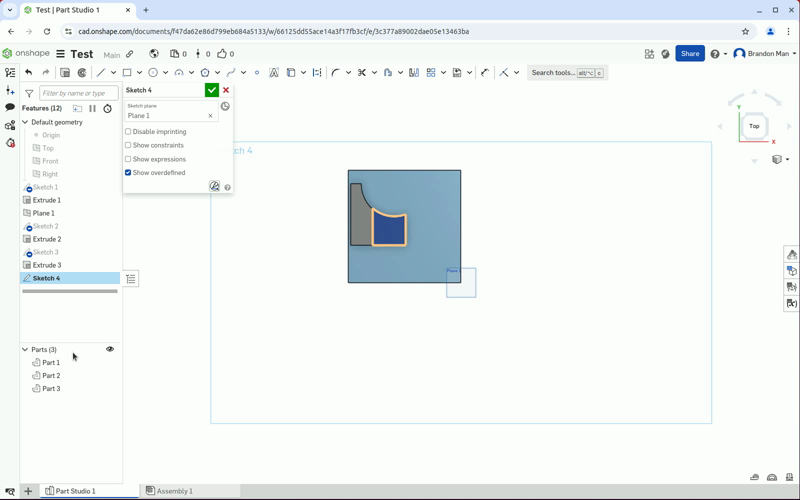
key(y)
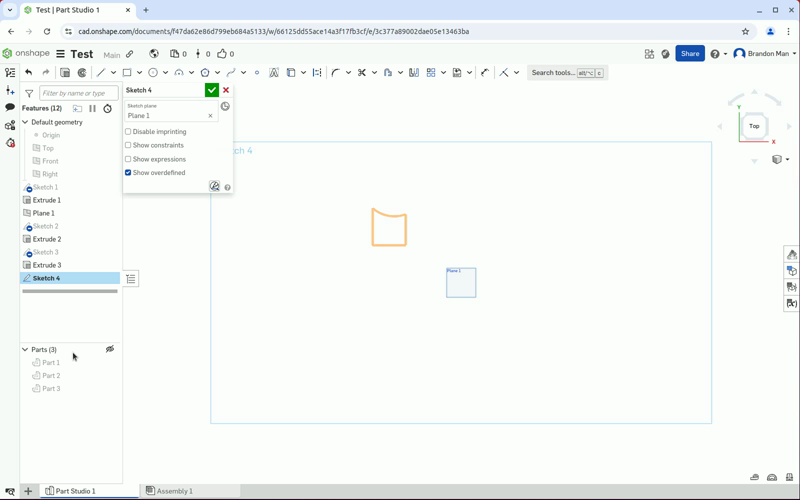
key(a)
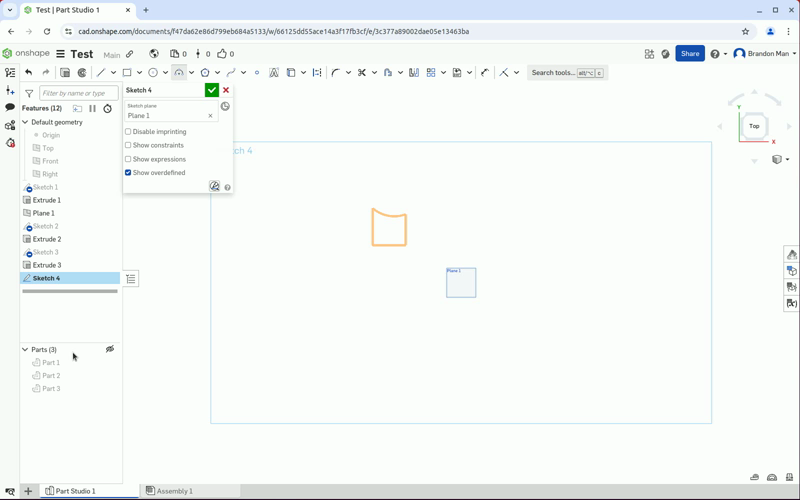
key_down(shift)
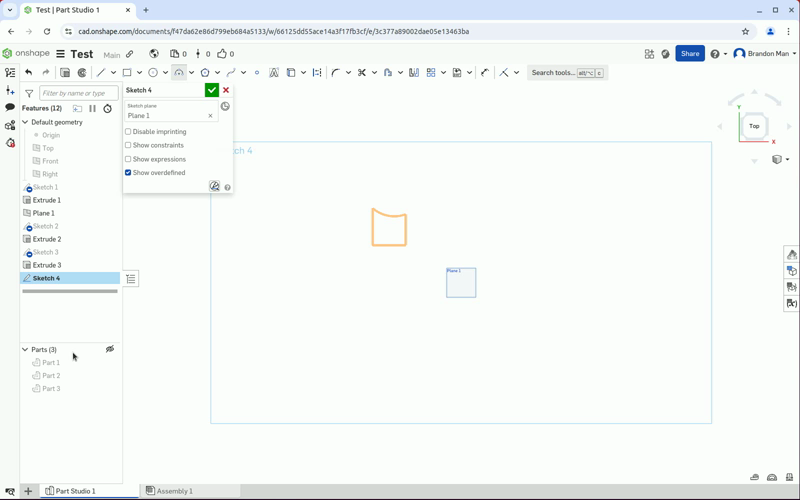
mouse_move(404, 215)
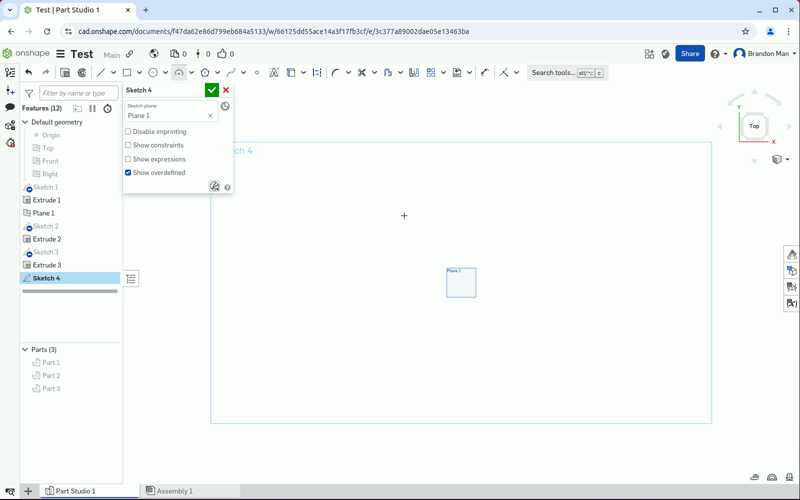
click(404, 215)
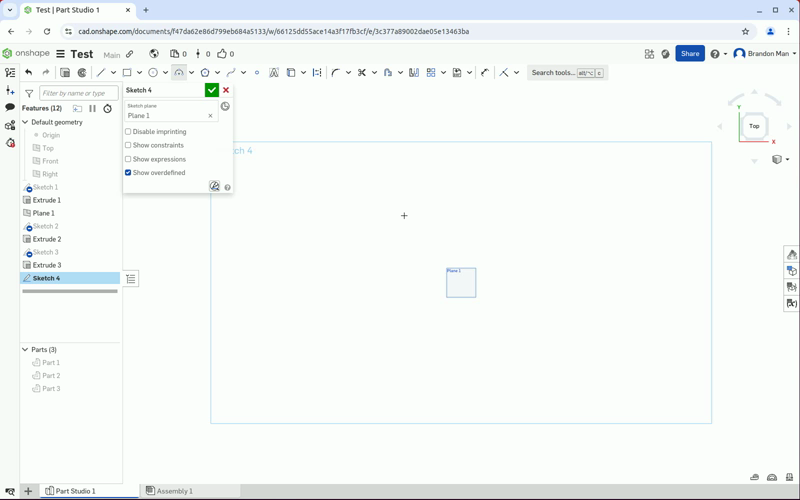
key_up(shift)
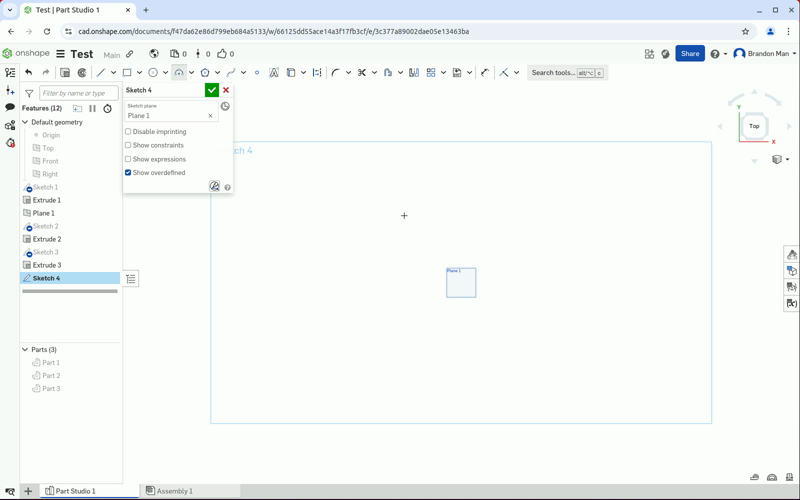
key_down(shift)
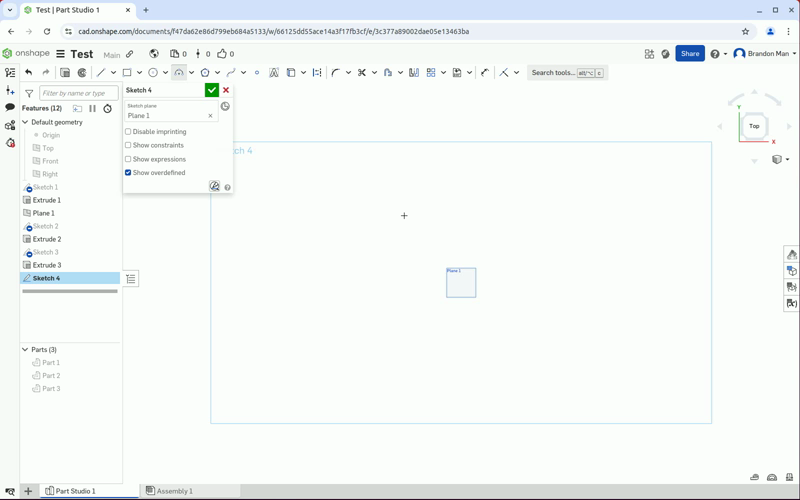
mouse_move(437, 208)
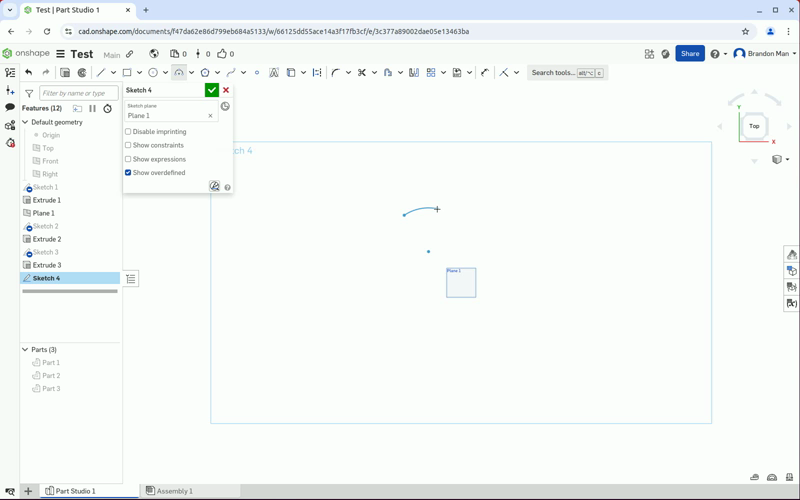
click(437, 208)
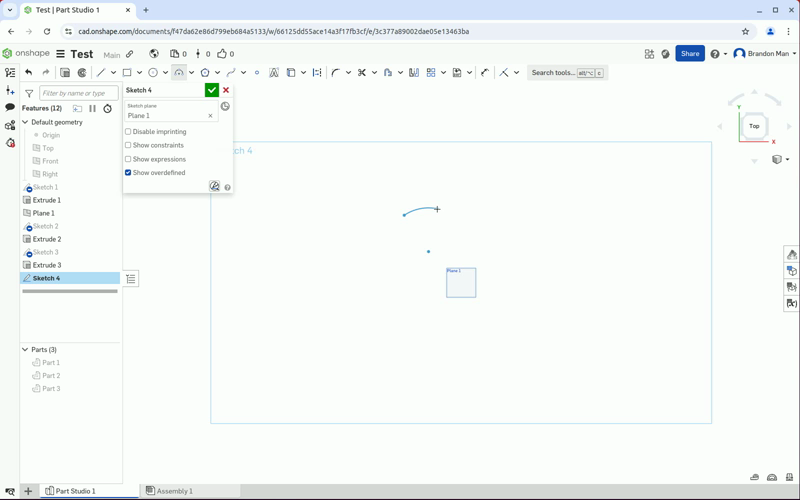
mouse_move(421, 216)
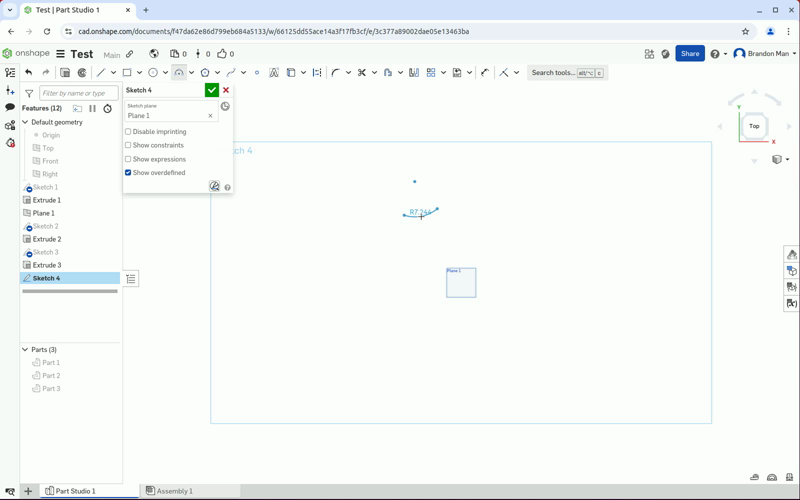
click(421, 216)
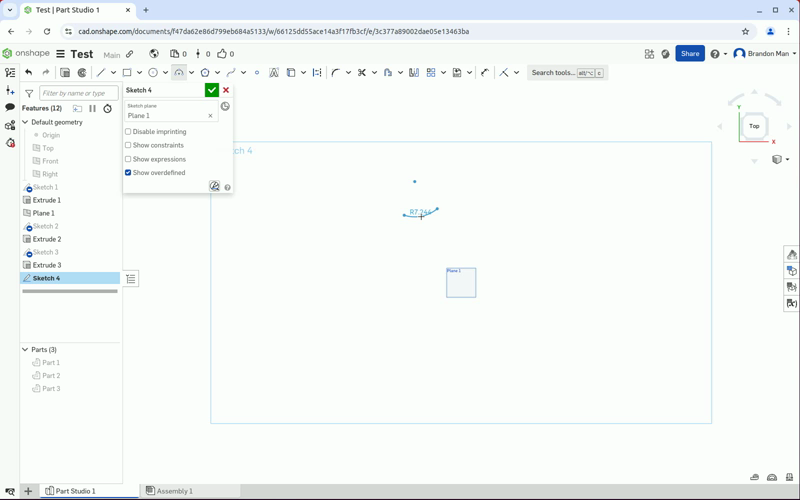
key_up(shift)
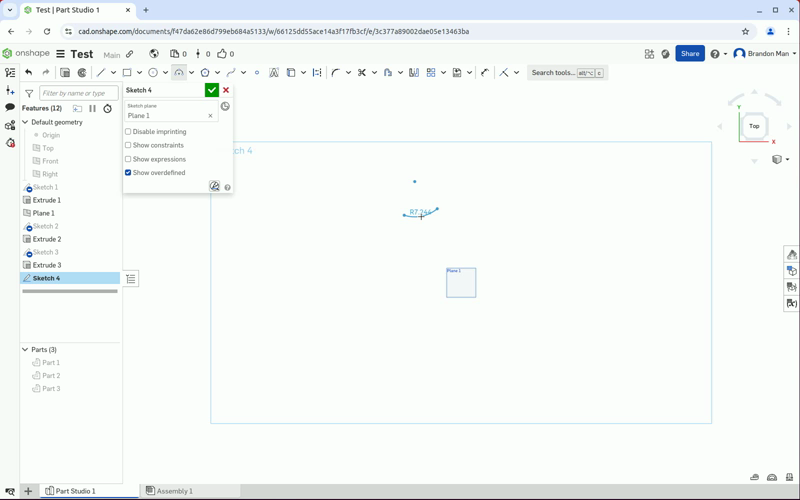
key(esc)
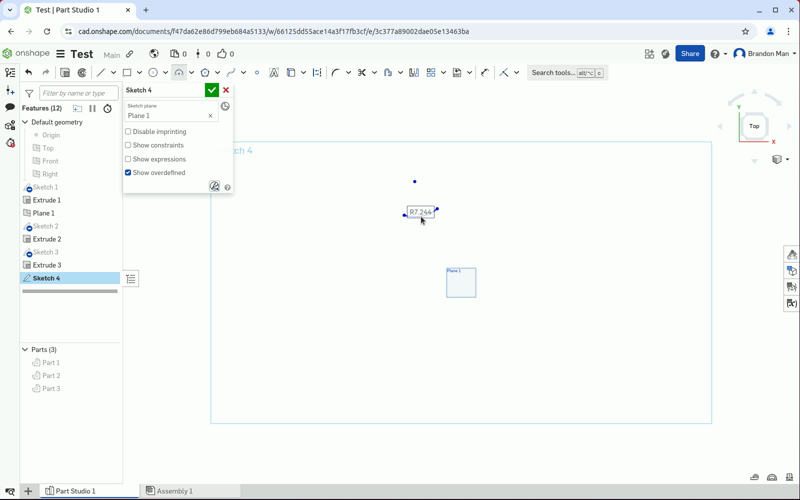
key(l)
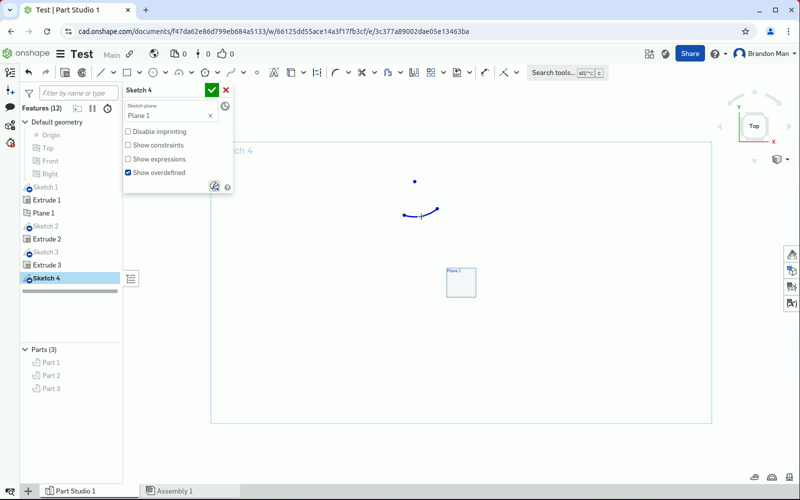
mouse_move(437, 208)
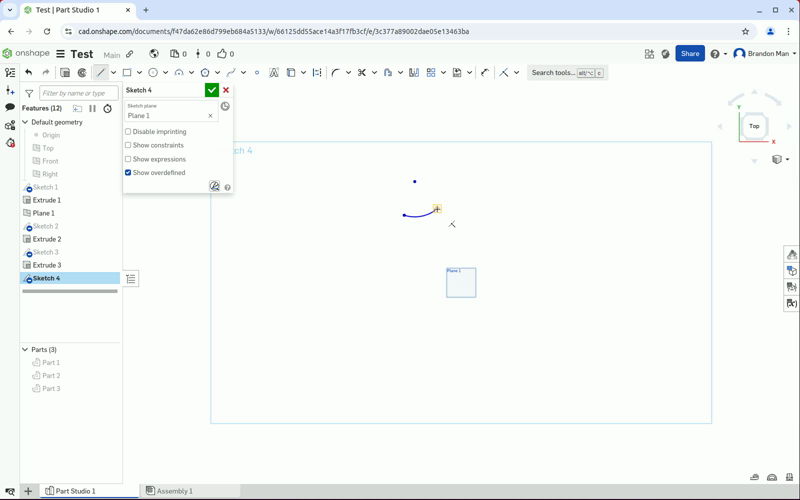
click(437, 208)
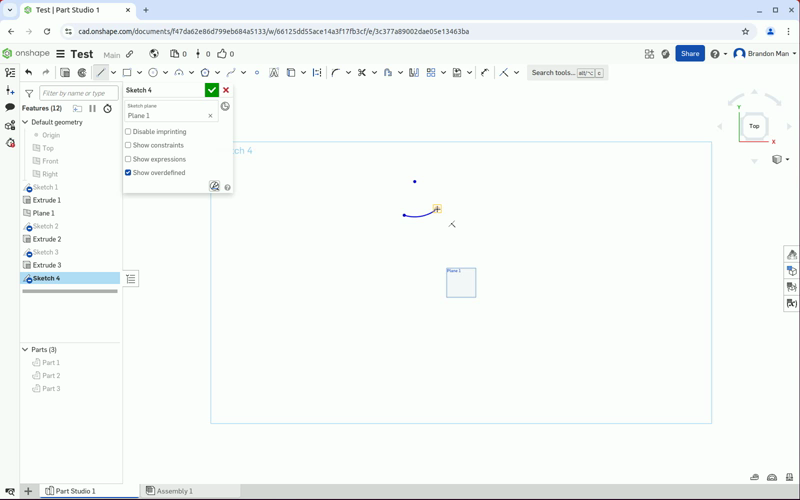
key_down(shift)
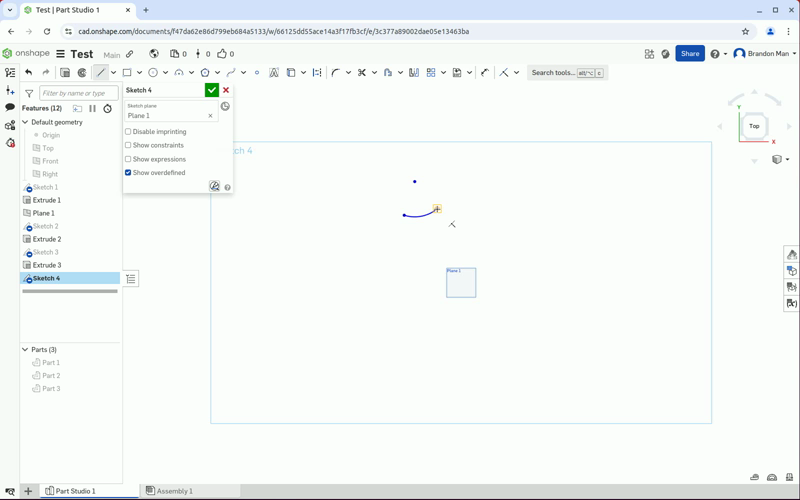
mouse_move(467, 208)
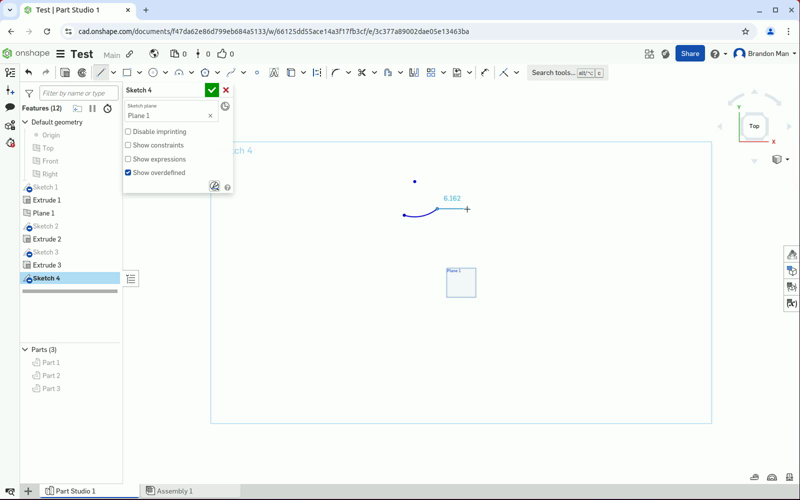
mouse_move(437, 183)
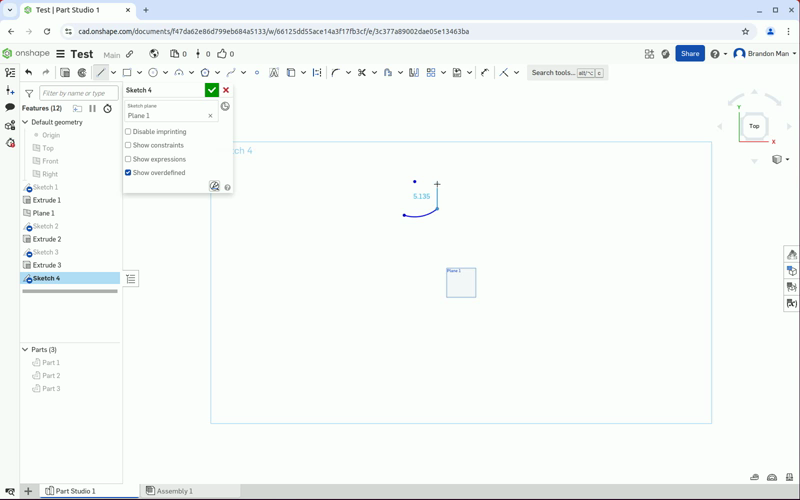
click(437, 183)
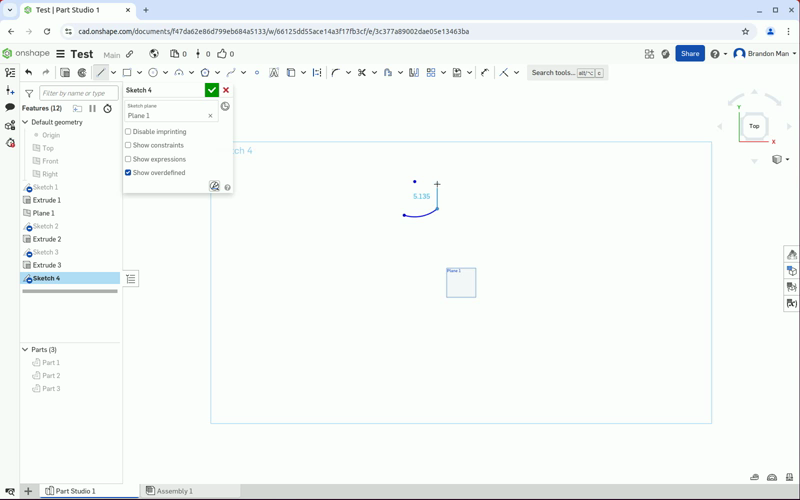
key_up(shift)
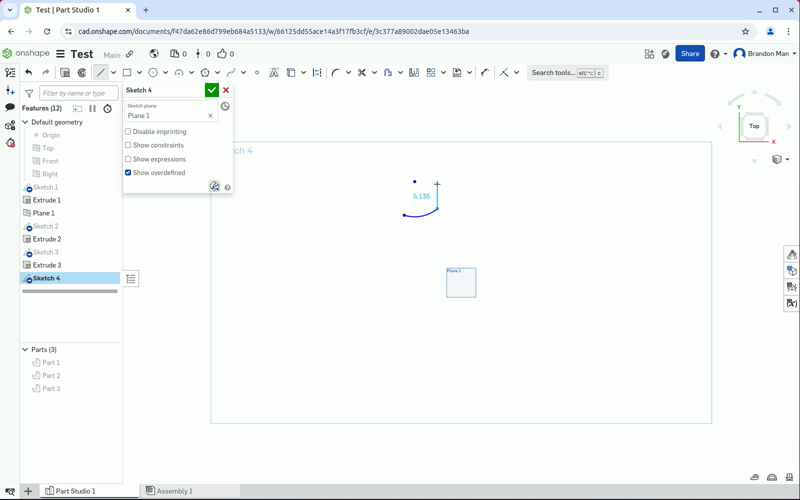
key_down(shift)
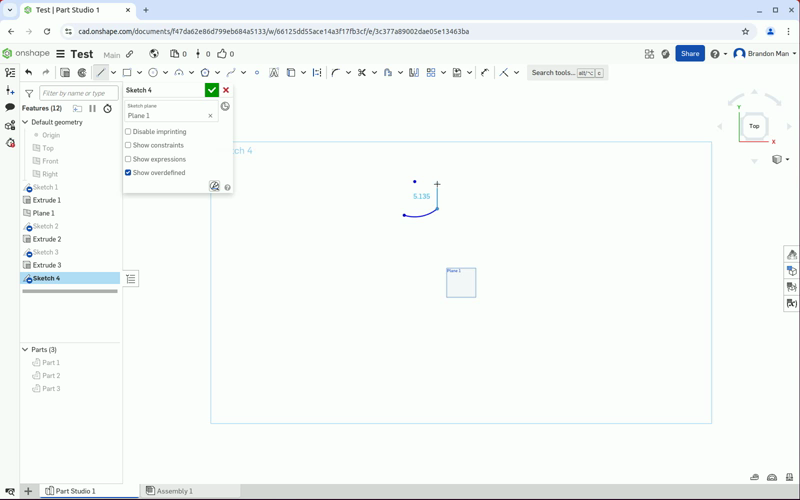
mouse_move(467, 183)
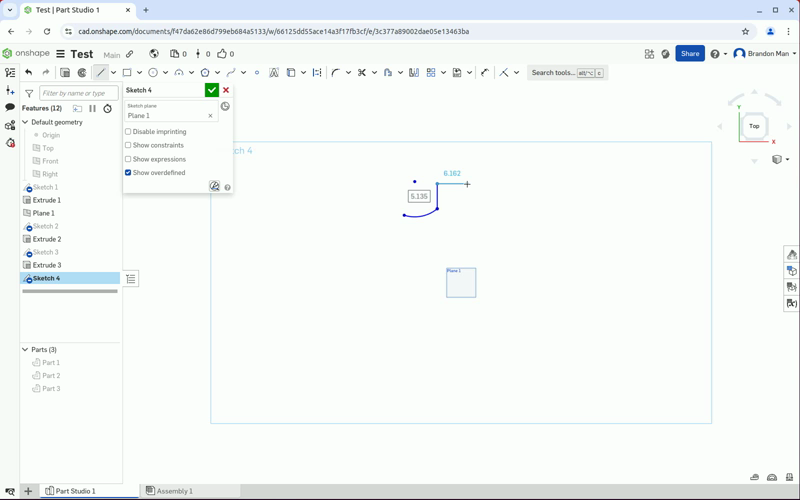
mouse_move(426, 183)
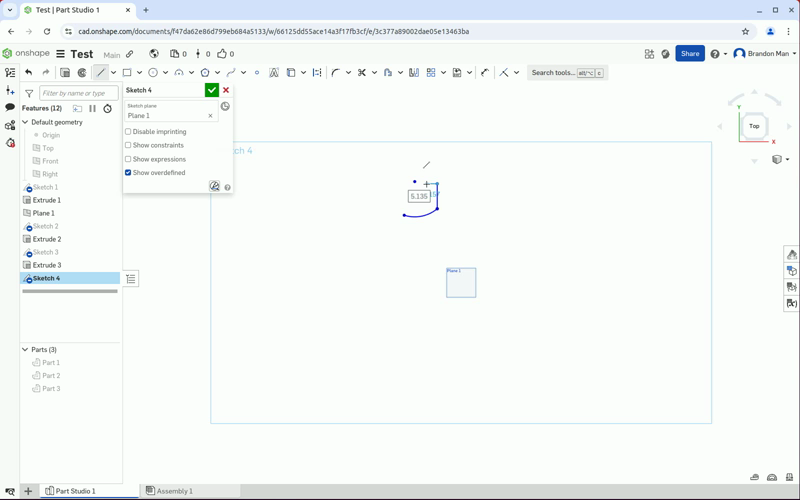
click(426, 183)
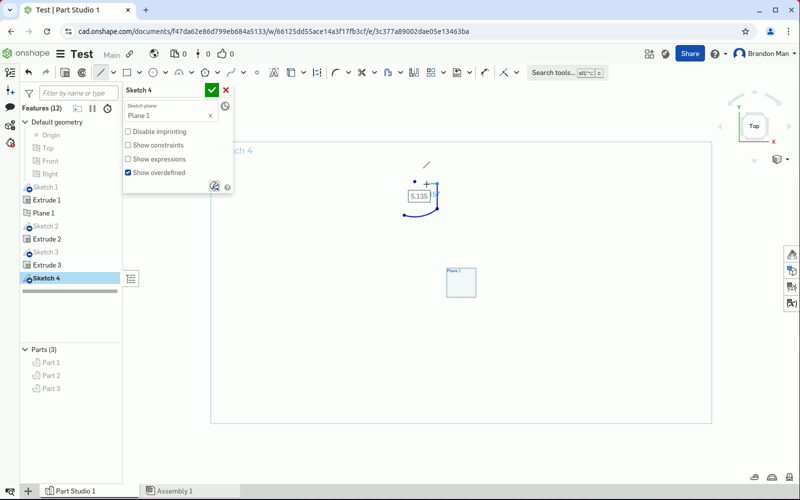
key_up(shift)
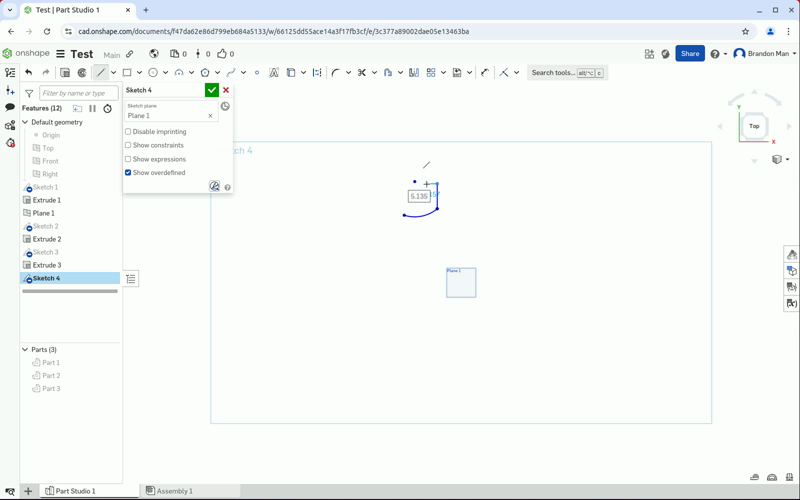
key(esc)
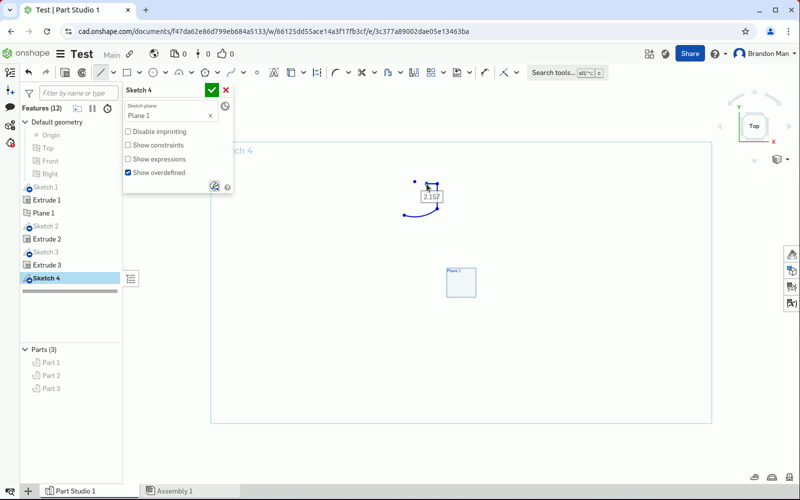
key(a)
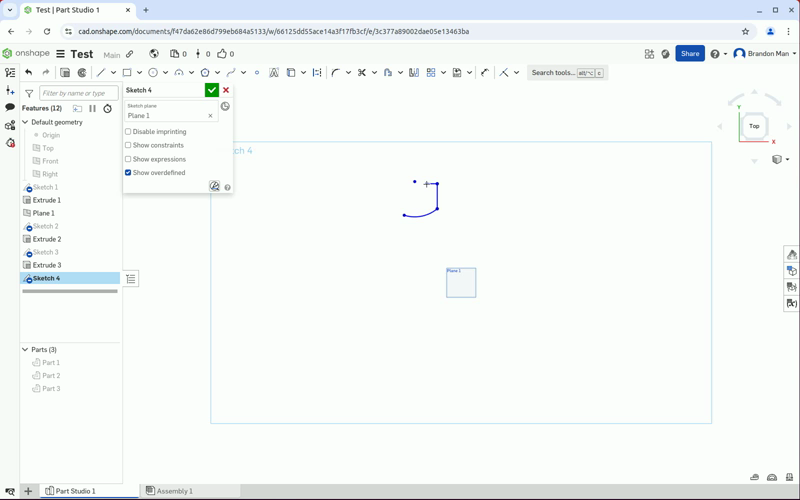
mouse_move(426, 183)
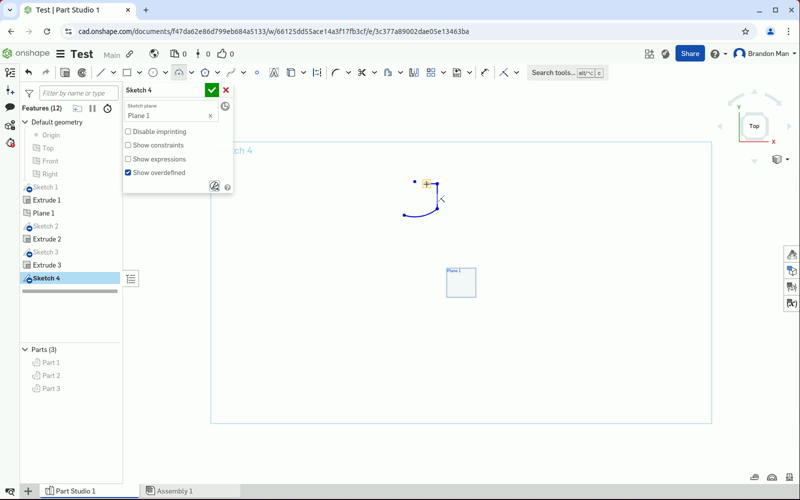
click(426, 183)
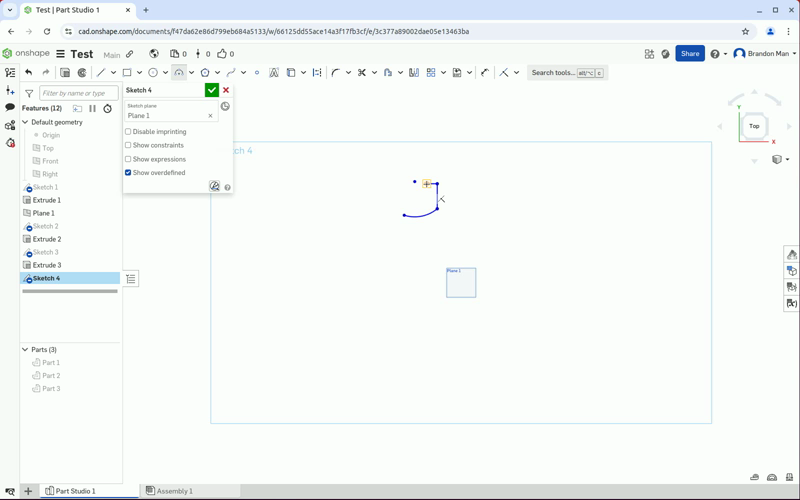
mouse_move(404, 215)
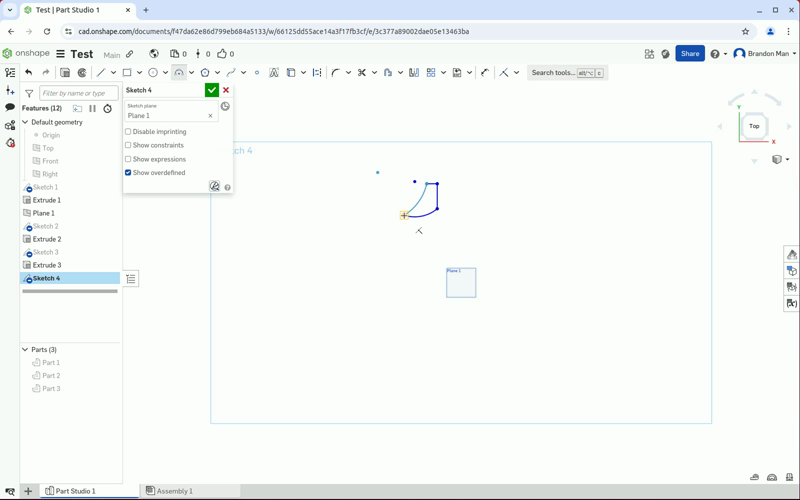
click(404, 215)
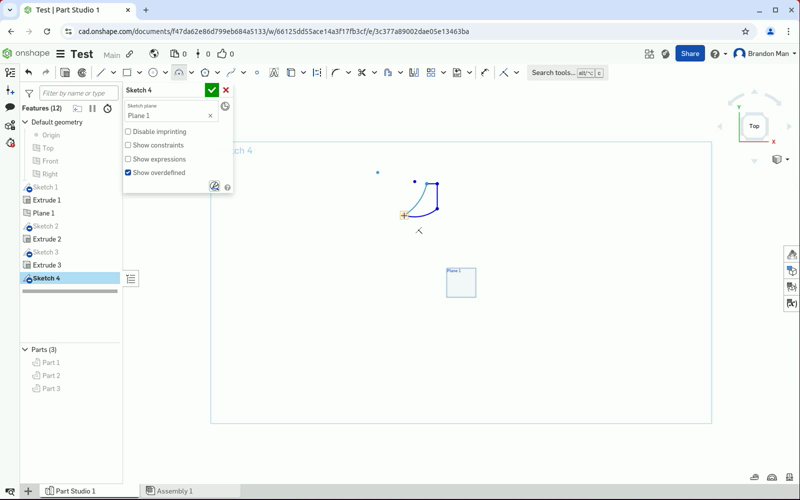
key_down(shift)
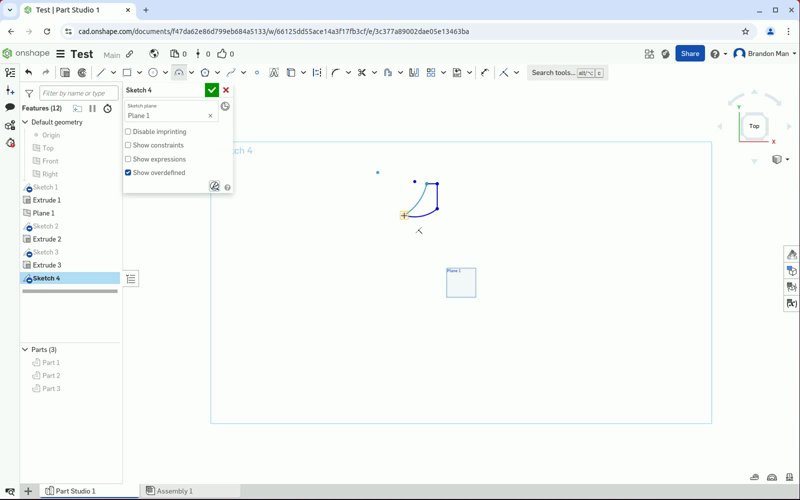
mouse_move(420, 202)
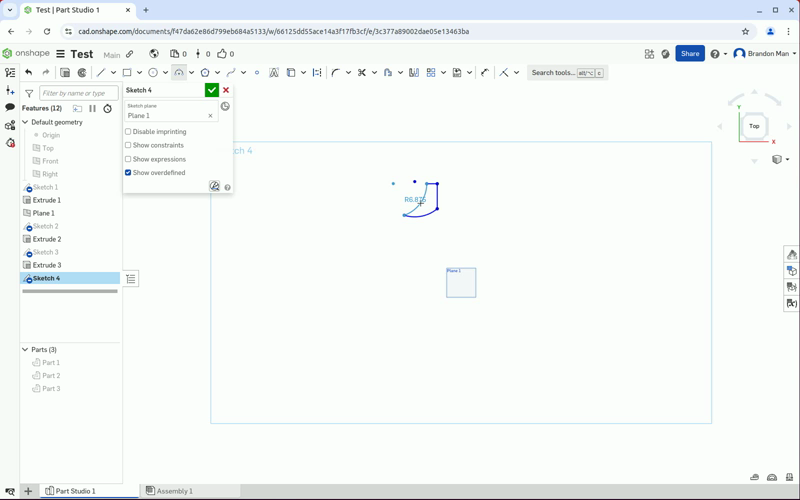
click(420, 202)
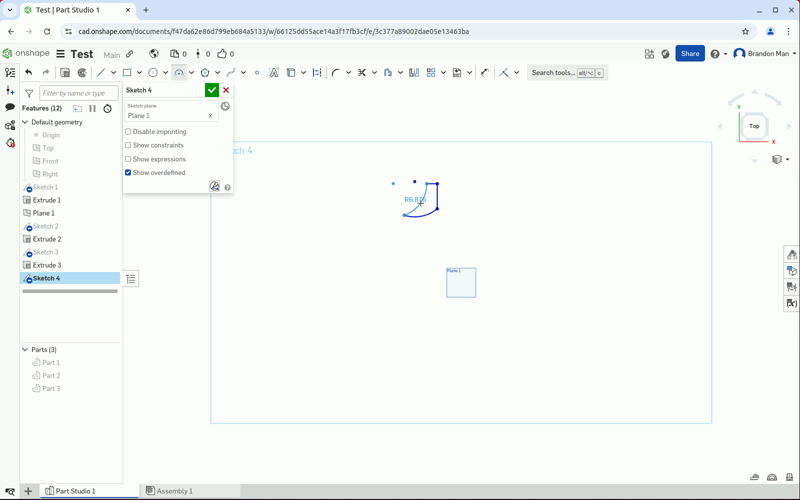
key_up(shift)
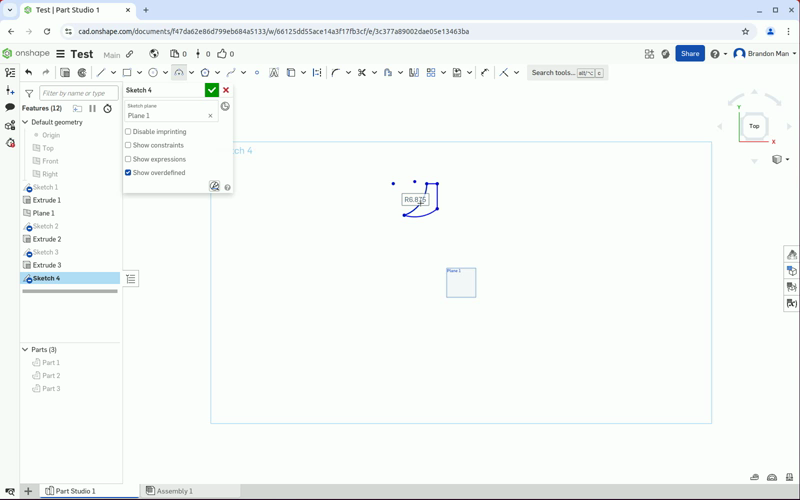
key(esc)
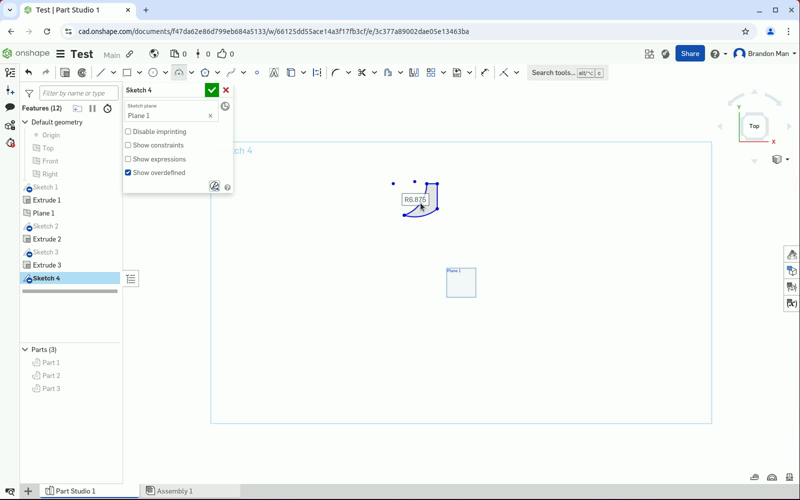
mouse_move(434, 197)
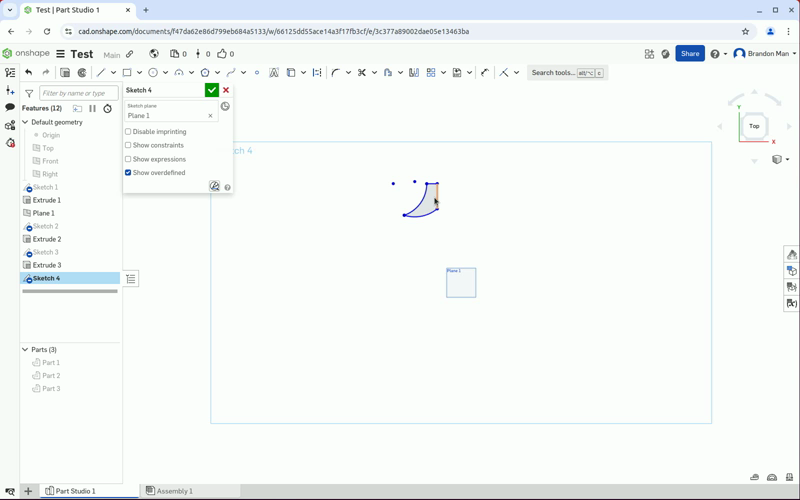
scroll(6)
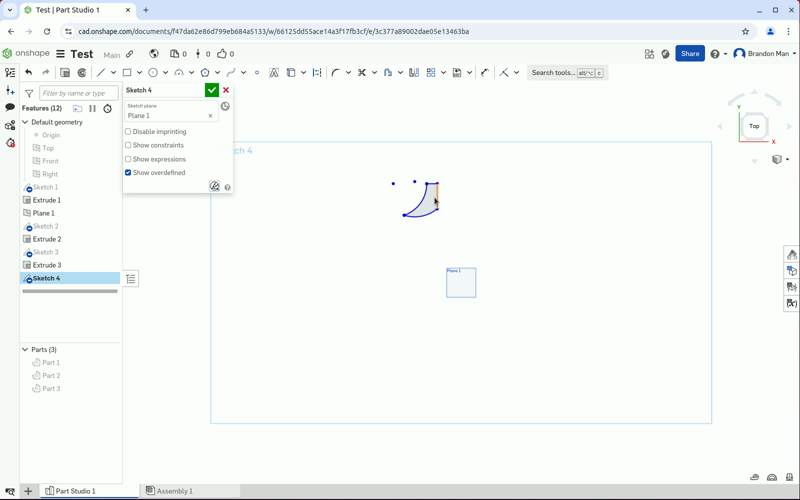
scroll(6)
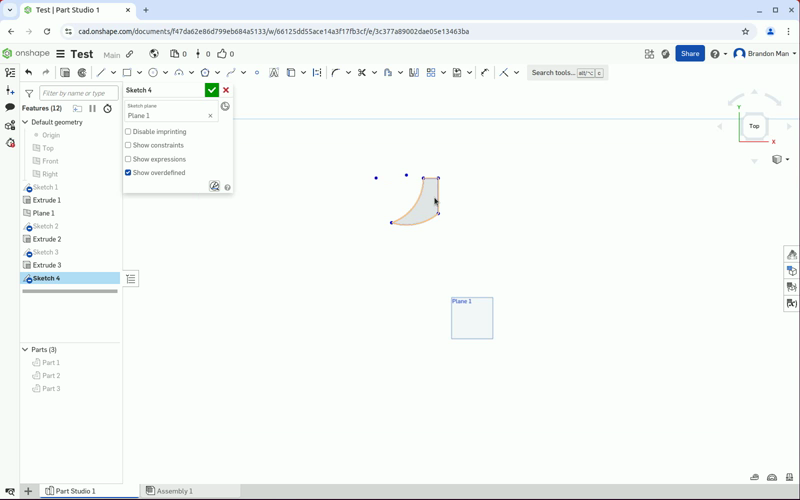
scroll(6)
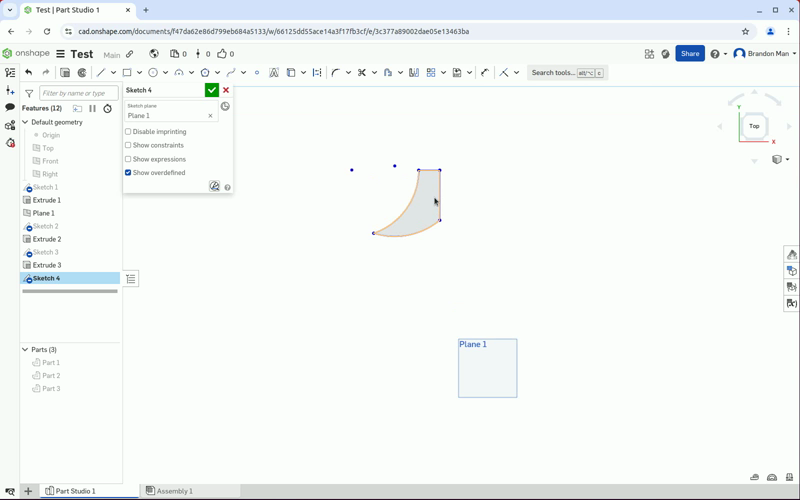
scroll(6)
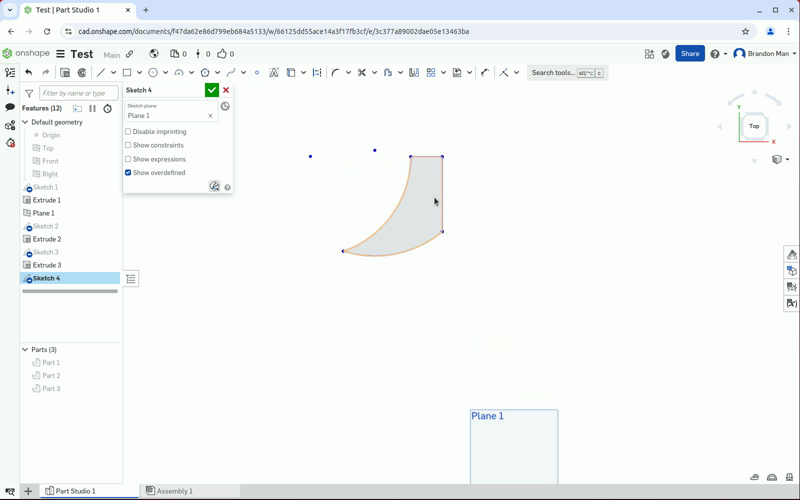
scroll(6)
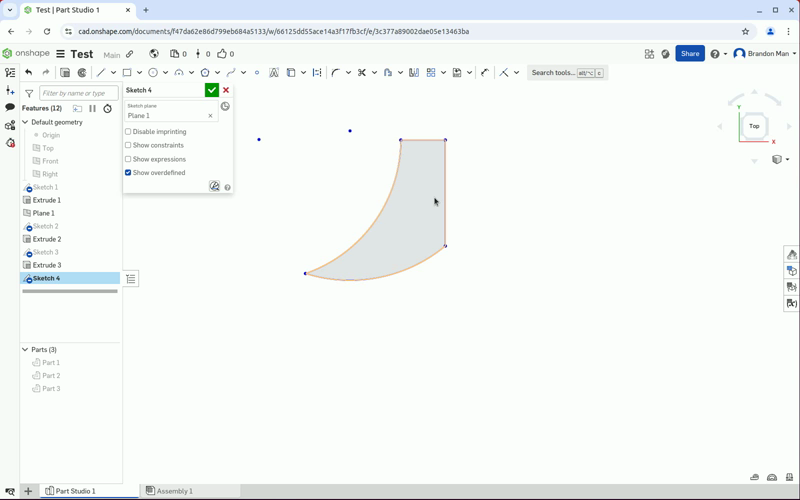
scroll(6)
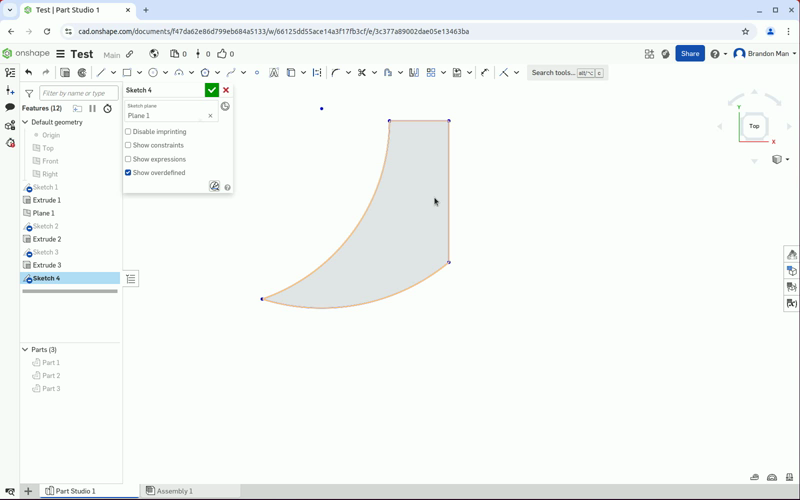
scroll(6)
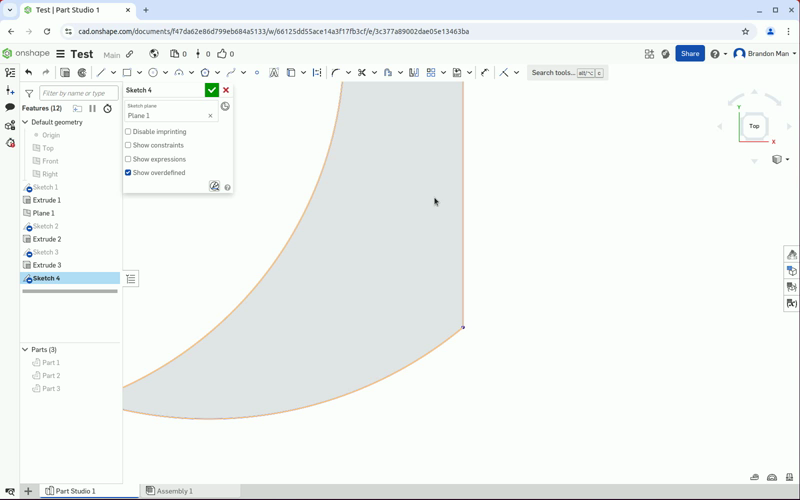
click(434, 197)
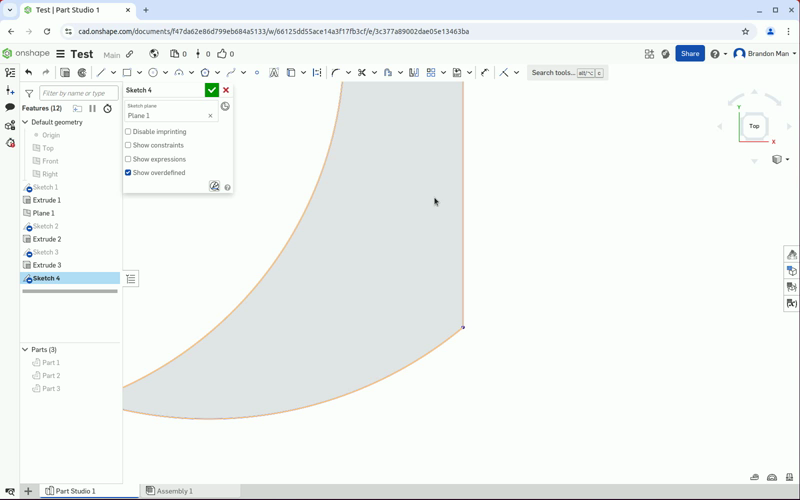
scroll(-6)
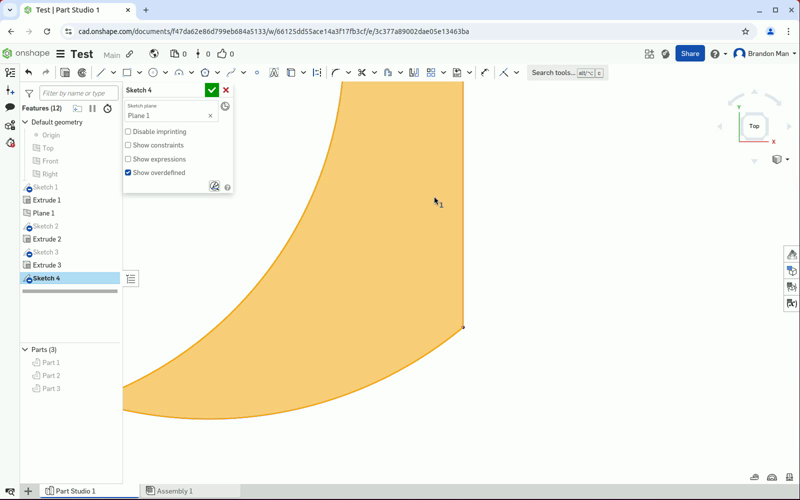
scroll(-6)
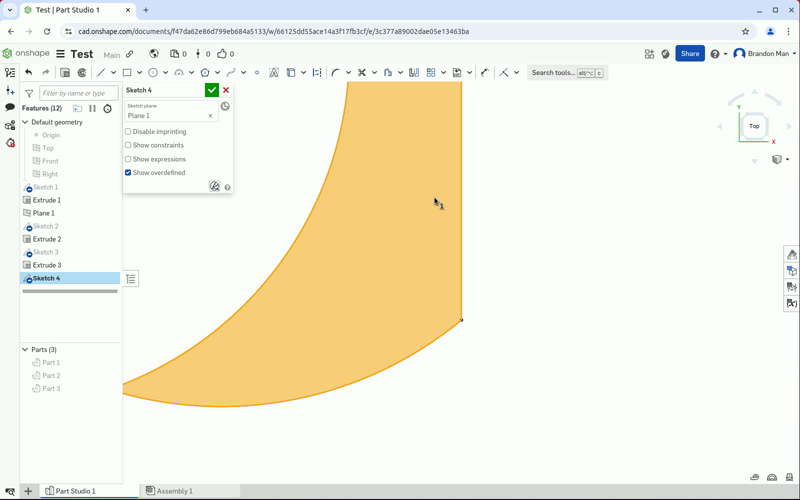
scroll(-6)
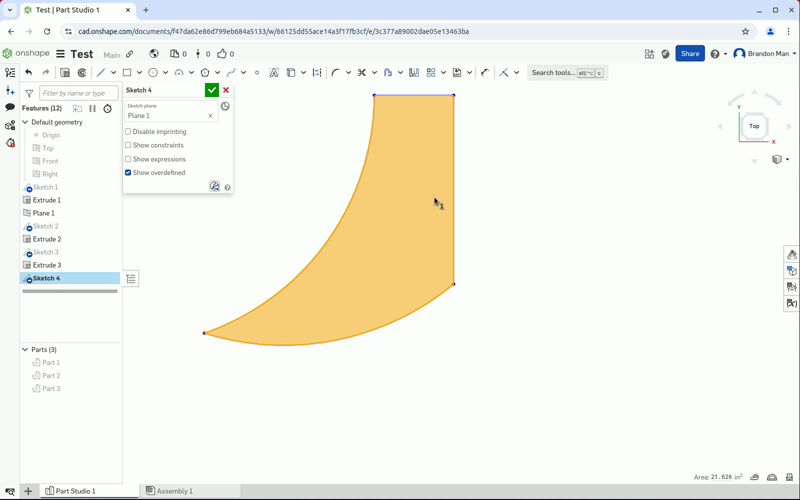
scroll(-6)
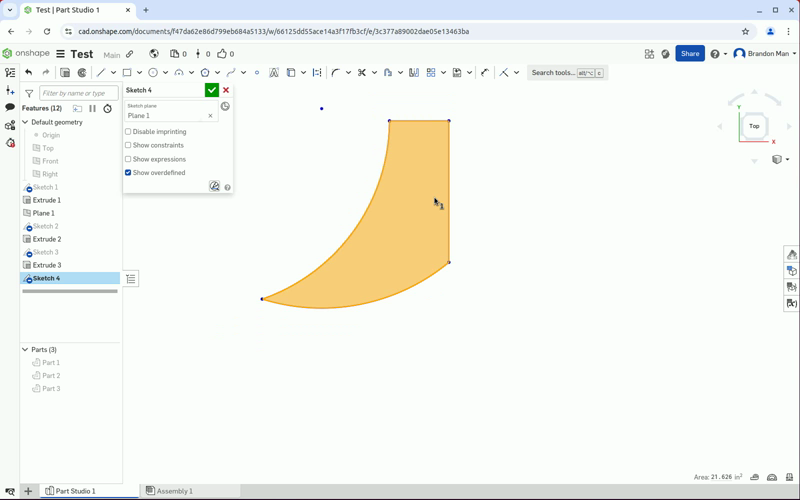
scroll(-6)
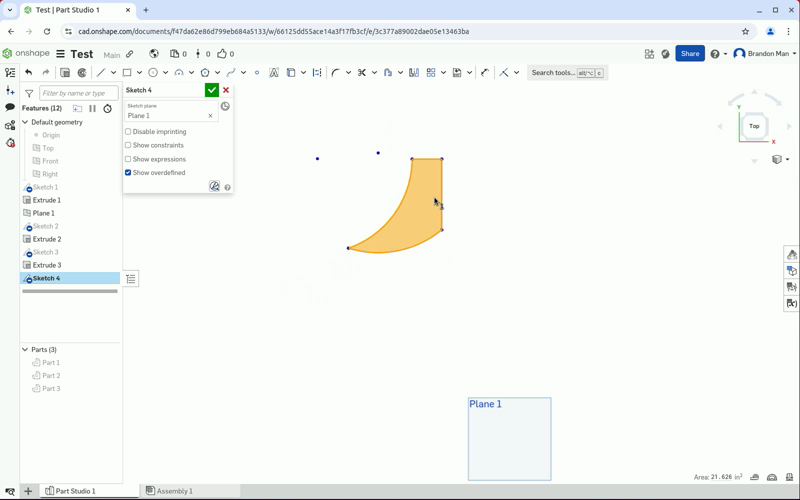
scroll(-6)
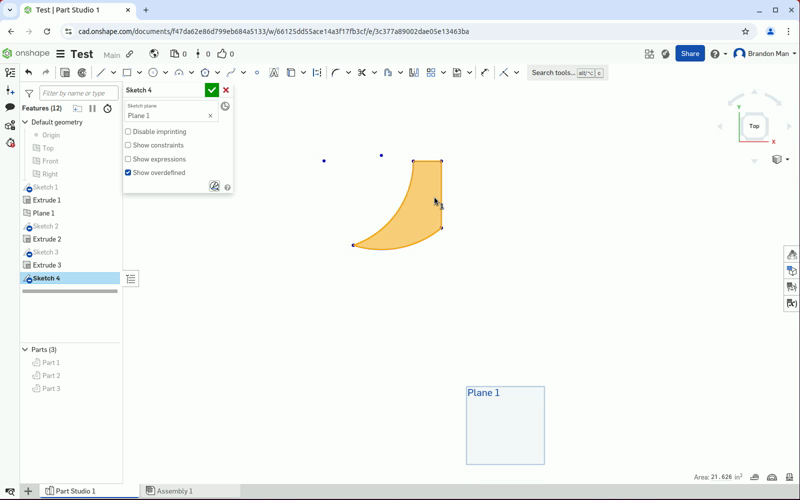
scroll(-6)
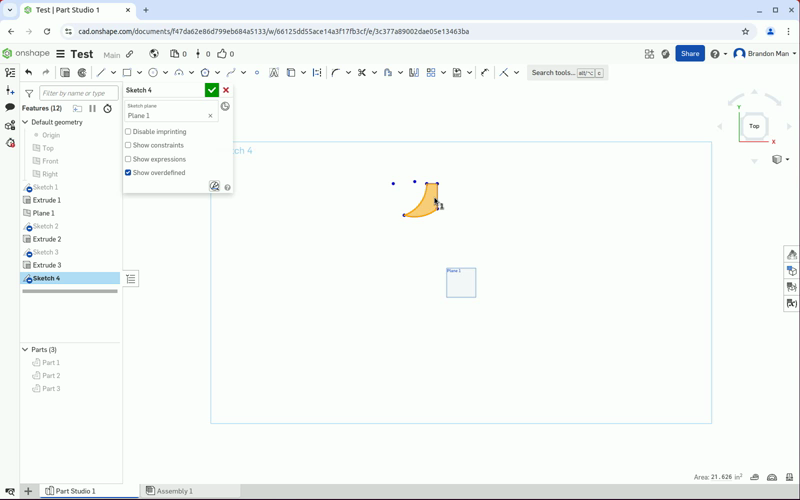
mouse_move(73, 352)
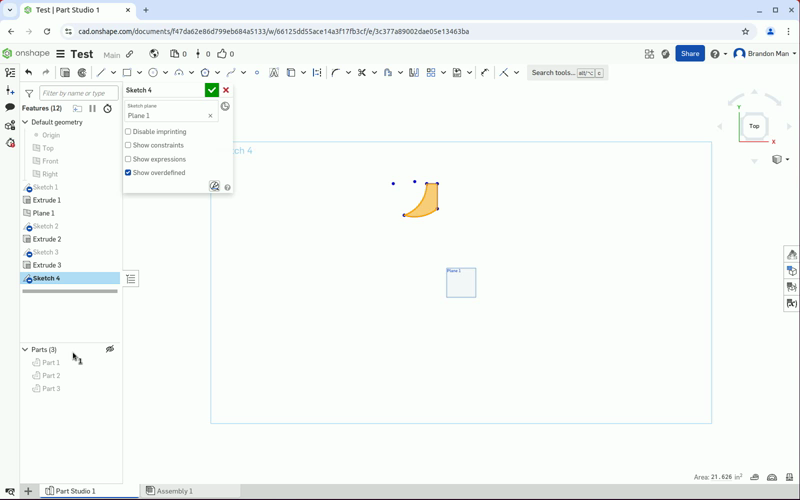
key(shift+y)
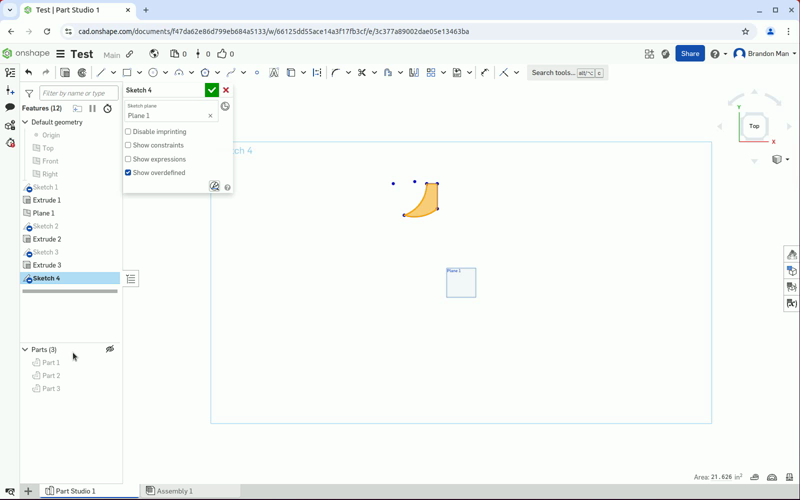
key(shift+e)
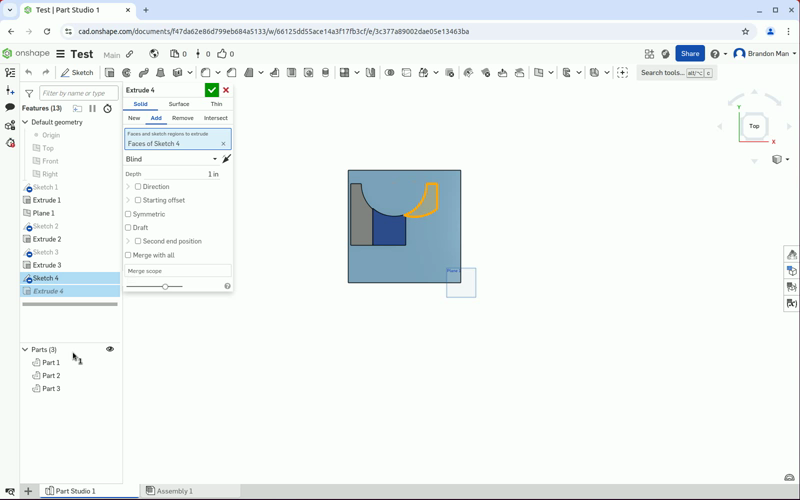
mouse_move(143, 106)
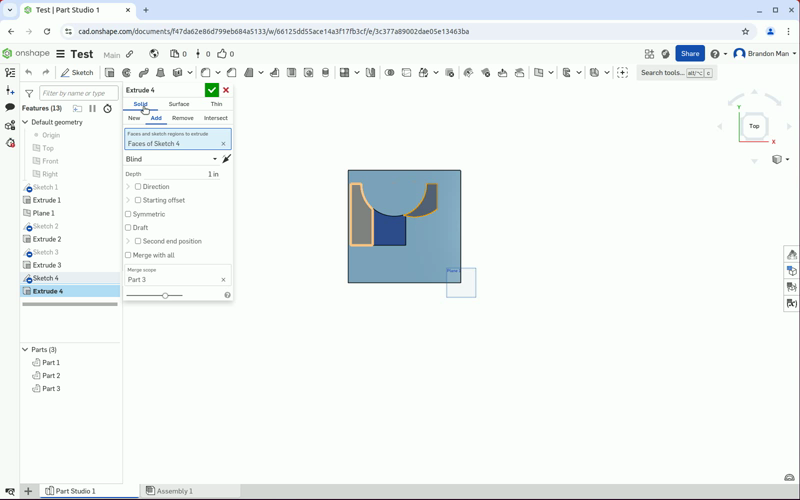
click(143, 106)
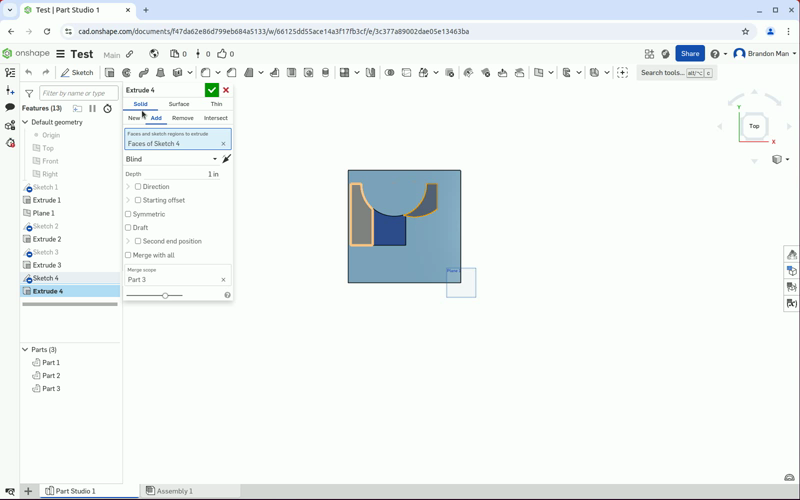
mouse_move(137, 120)
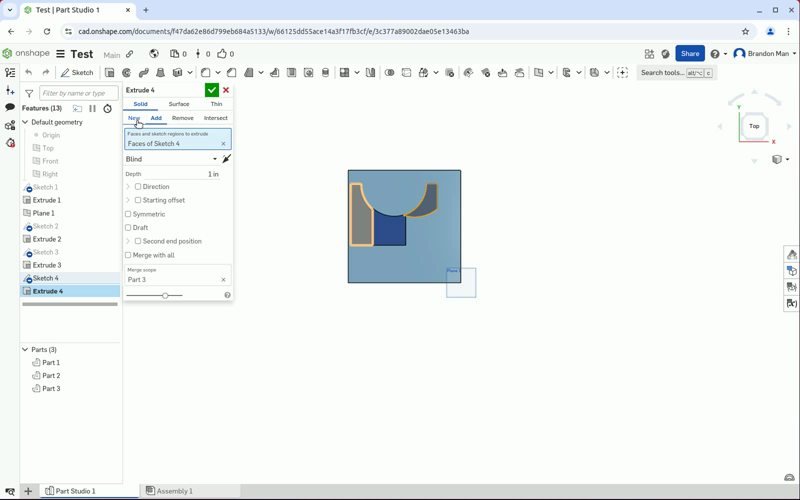
click(137, 120)
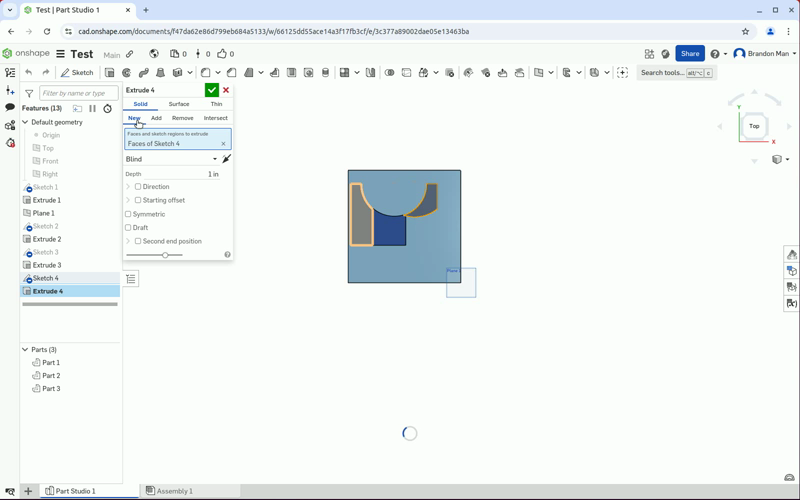
key(tab, 4)
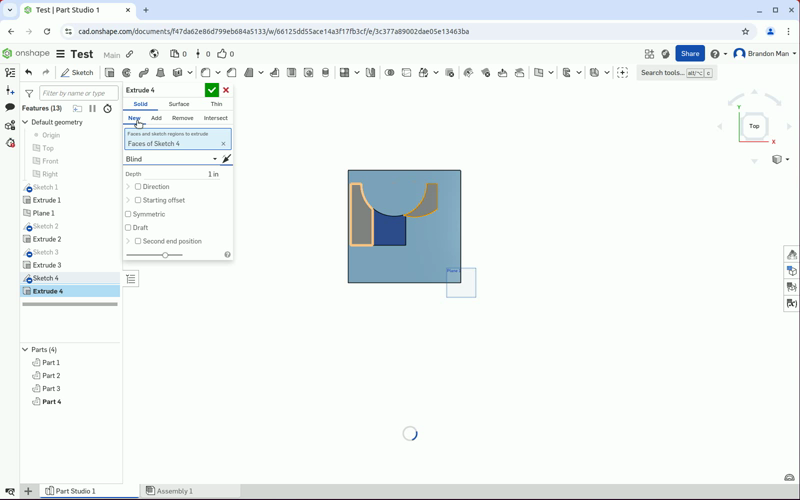
text(4.092)
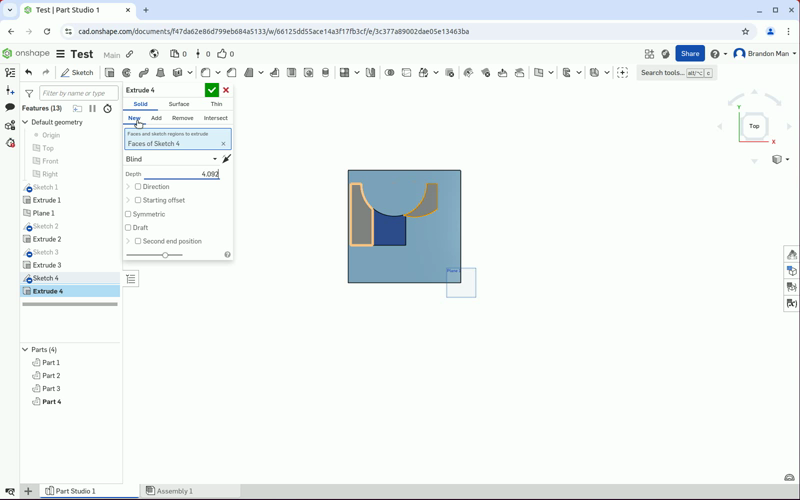
key(enter)
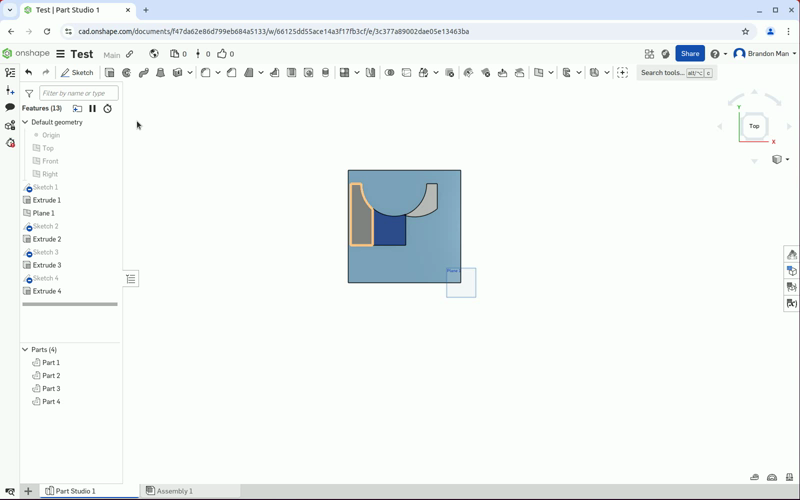
key(shift+h)
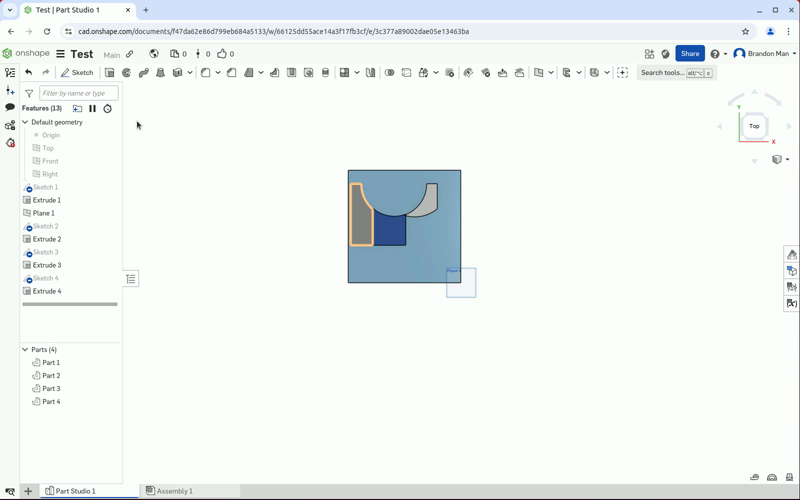
key(shift+h)
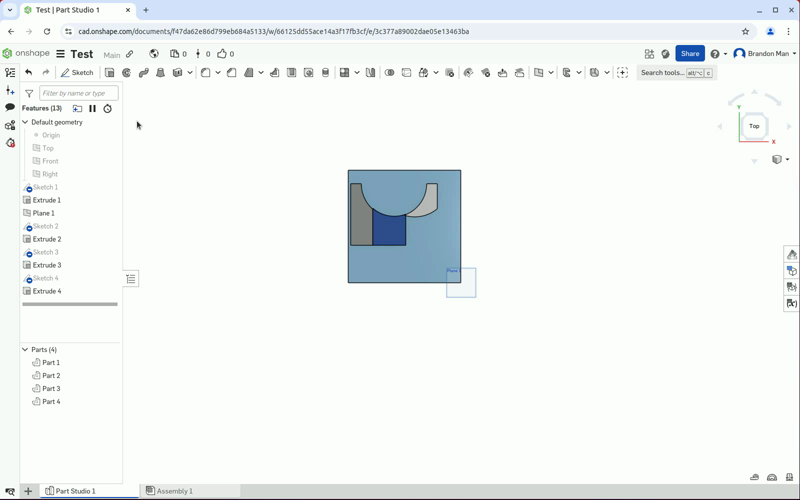
mouse_move(73, 189)
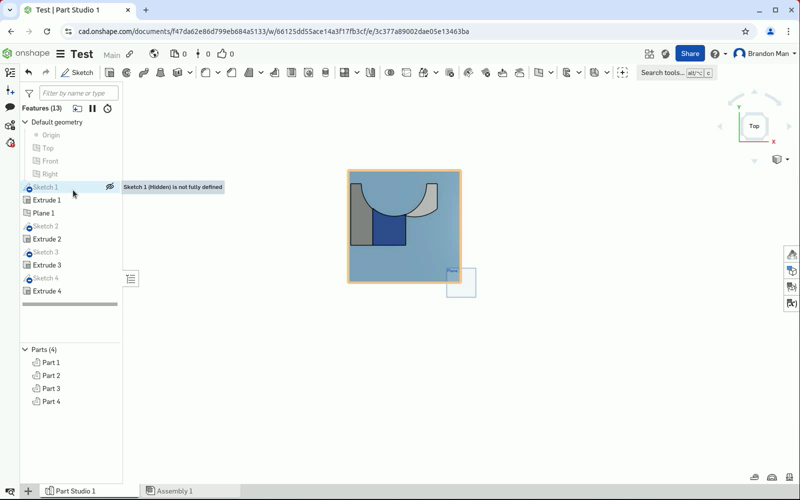
click(73, 189)
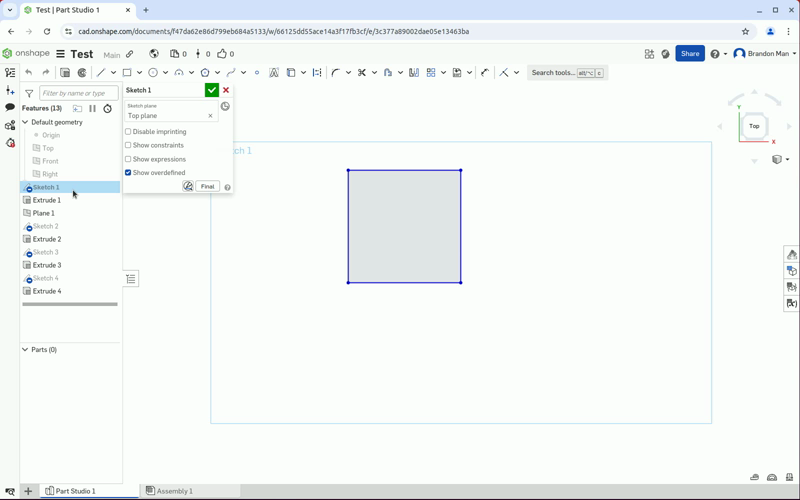
mouse_move(229, 92)
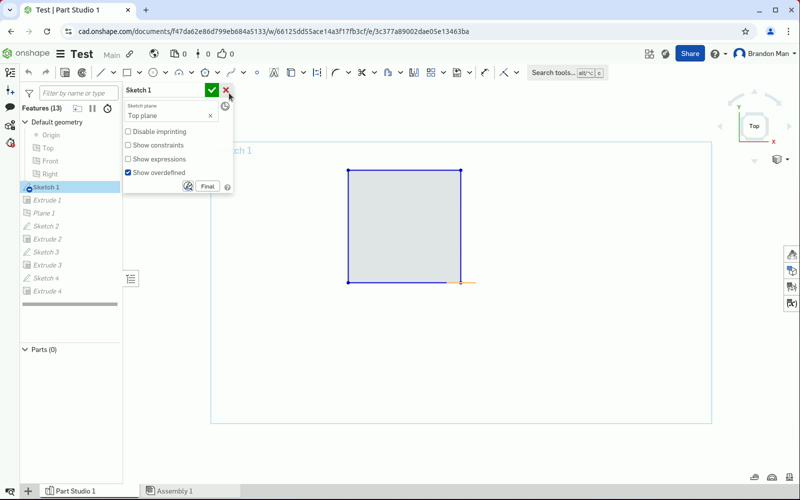
click(229, 92)
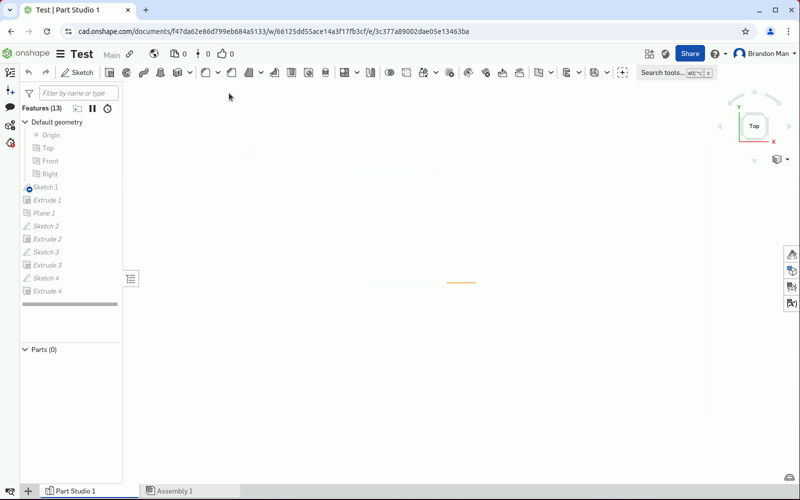
key(shift+s)
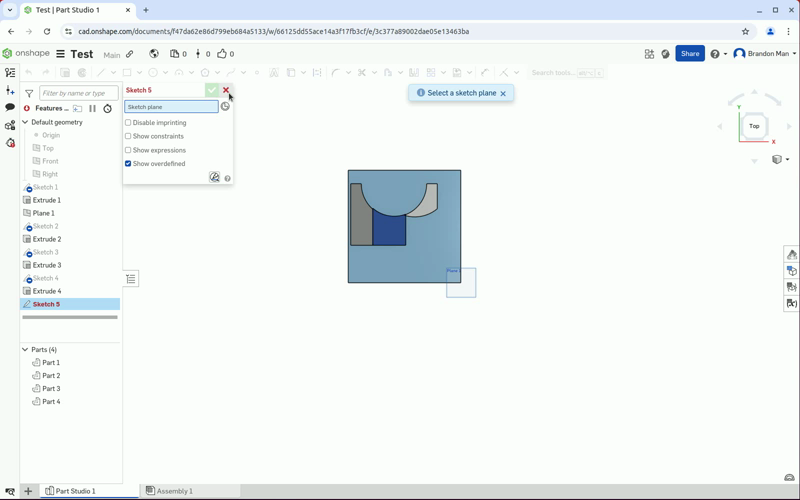
mouse_move(73, 215)
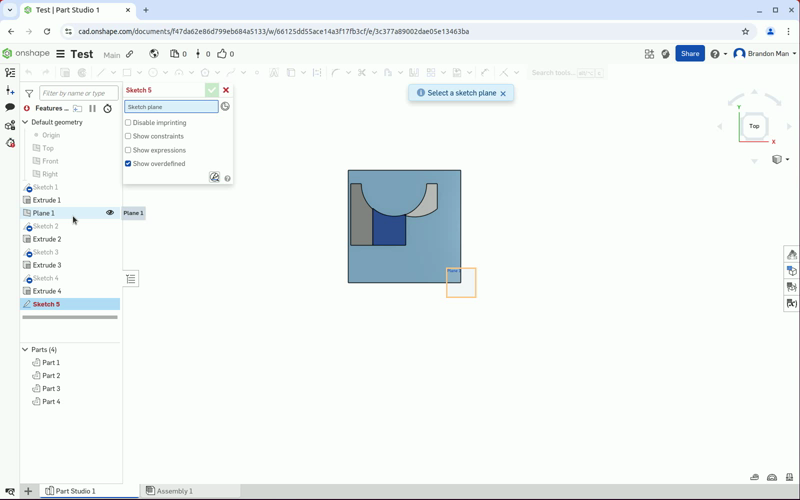
click(73, 215)
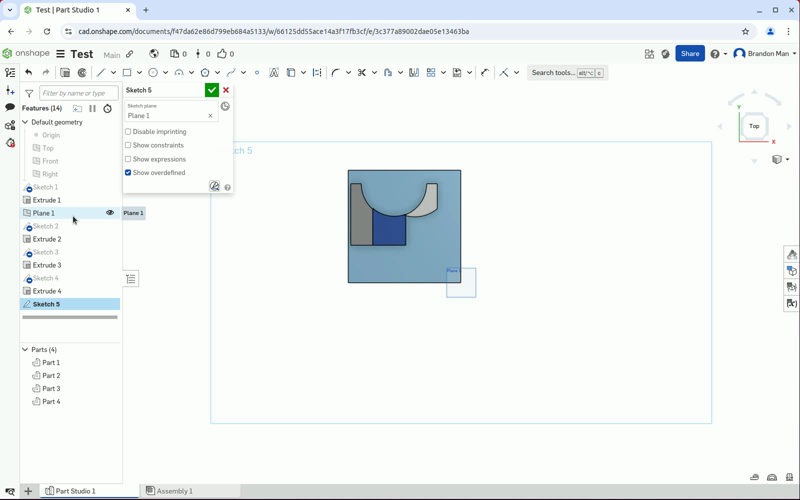
mouse_move(73, 352)
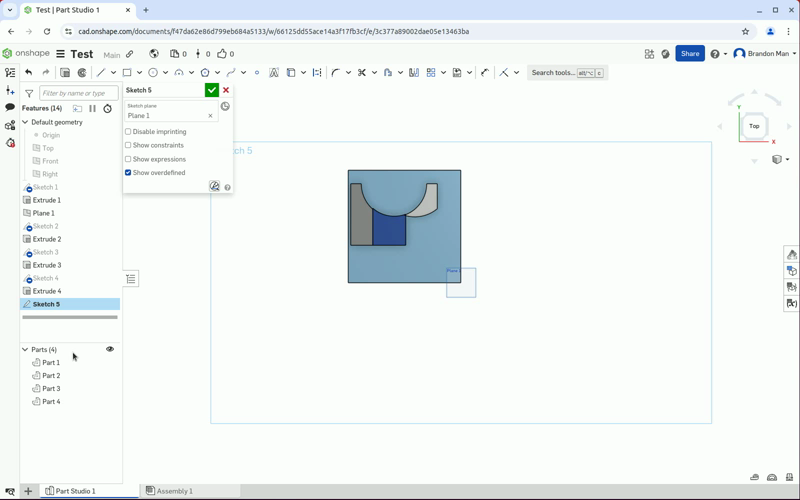
key(y)
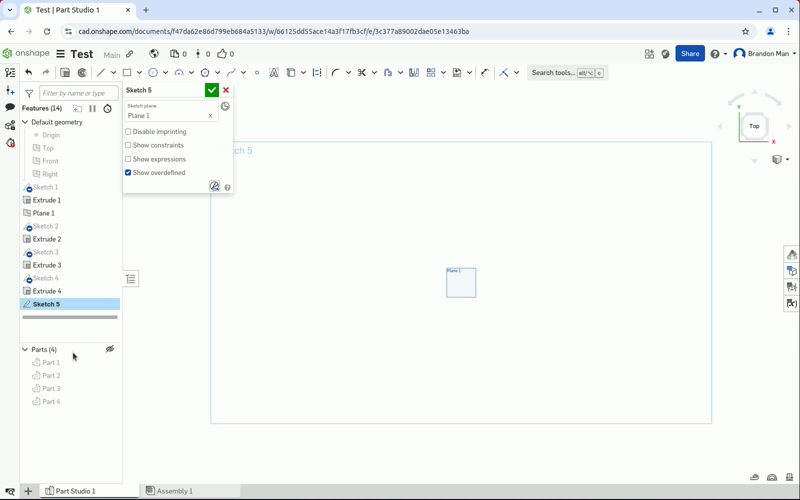
key(l)
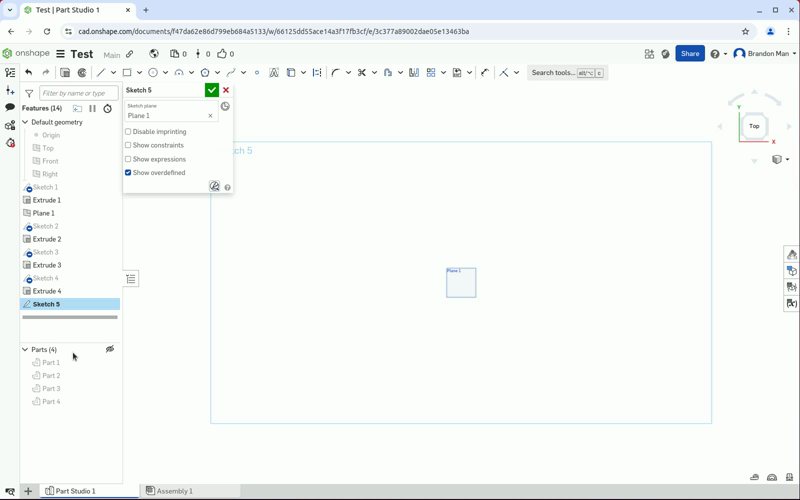
key_down(shift)
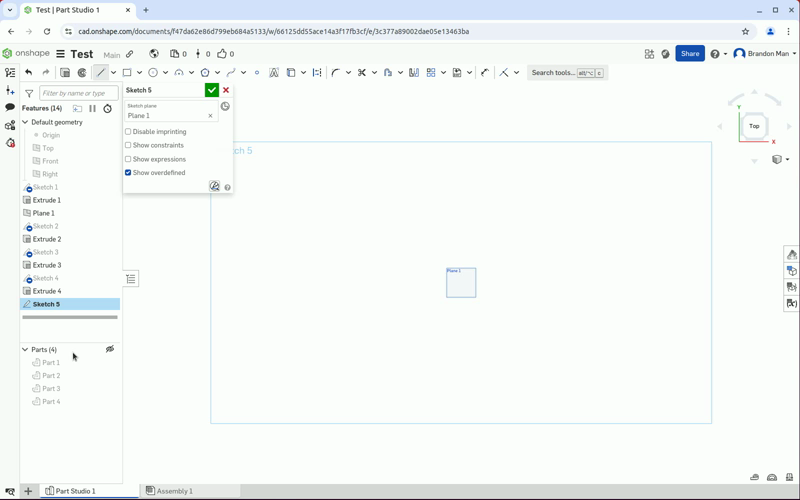
mouse_move(404, 245)
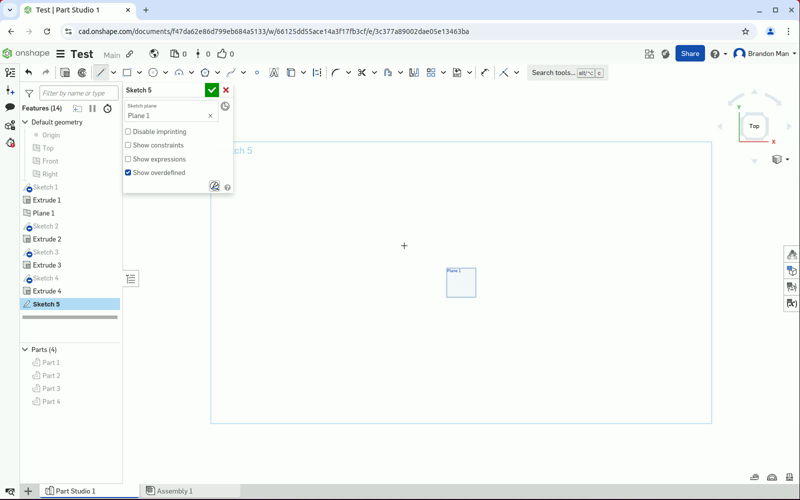
click(404, 245)
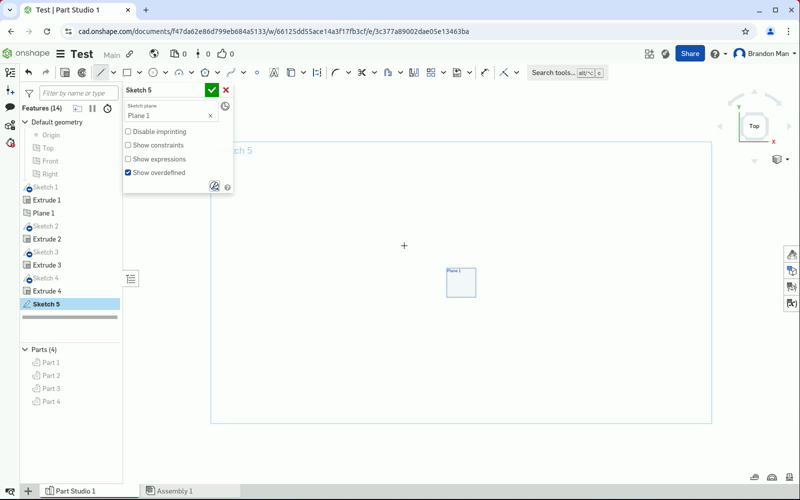
key_up(shift)
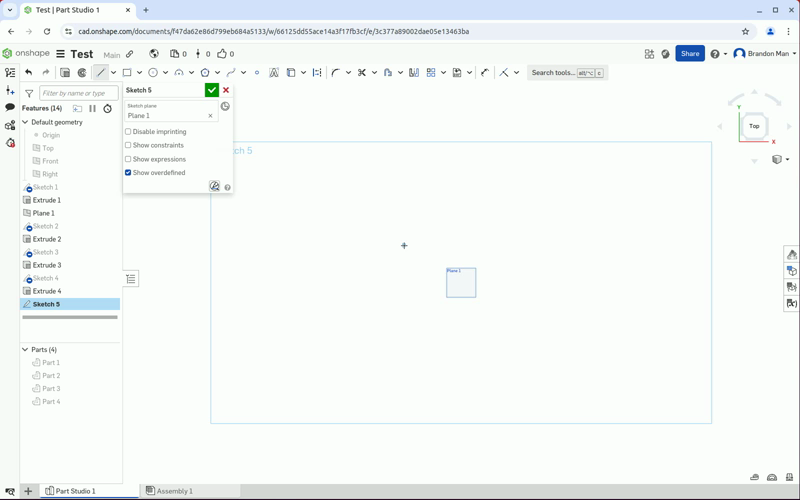
key_down(shift)
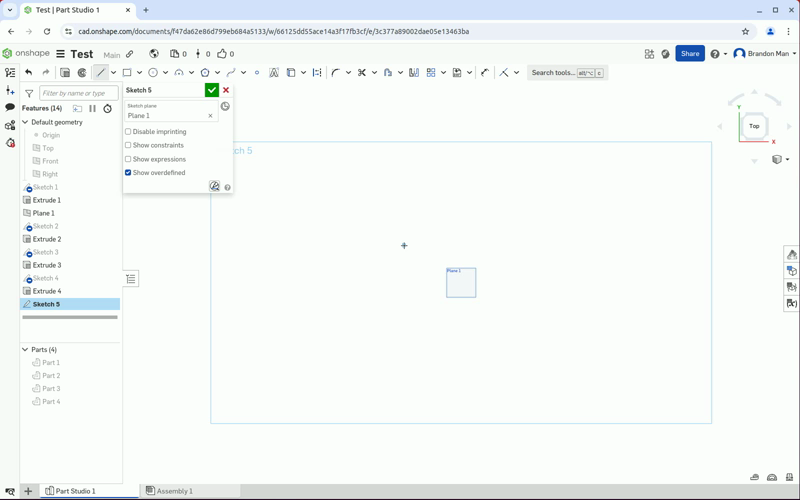
mouse_move(434, 245)
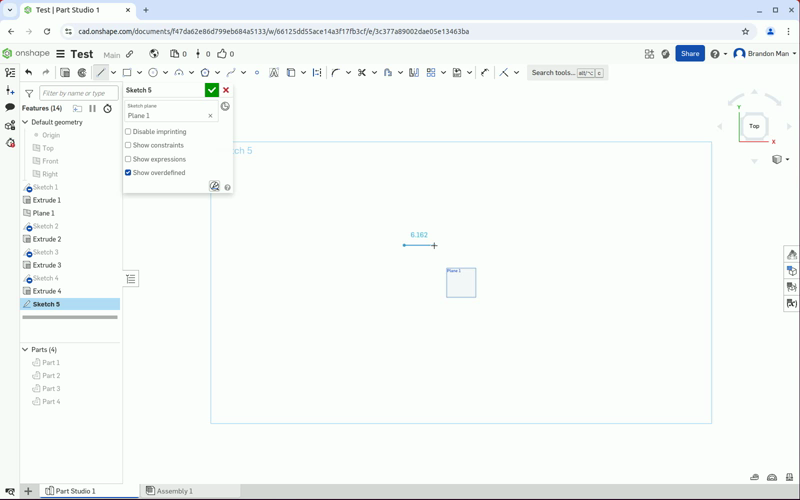
mouse_move(437, 245)
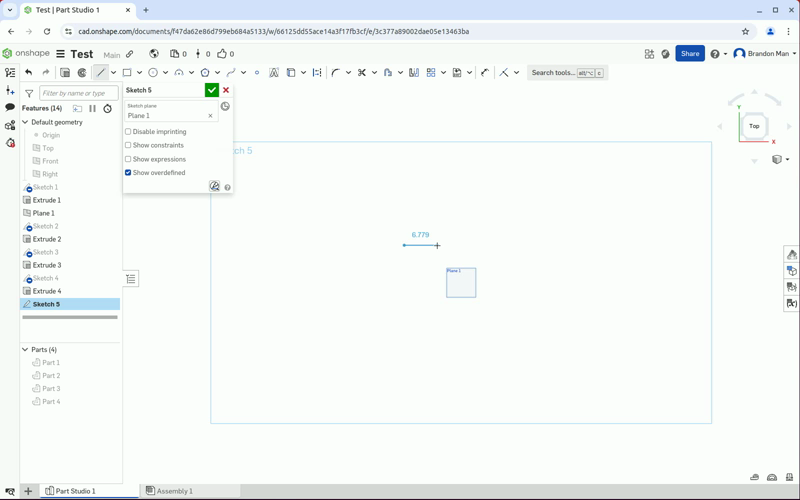
click(437, 245)
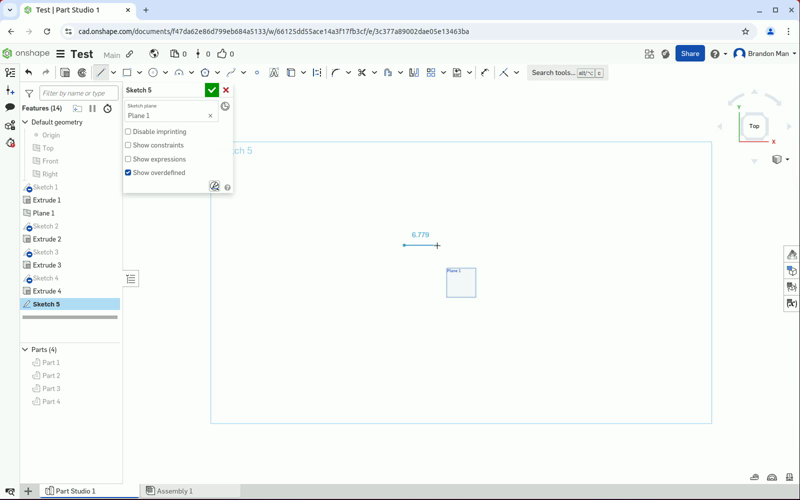
key_up(shift)
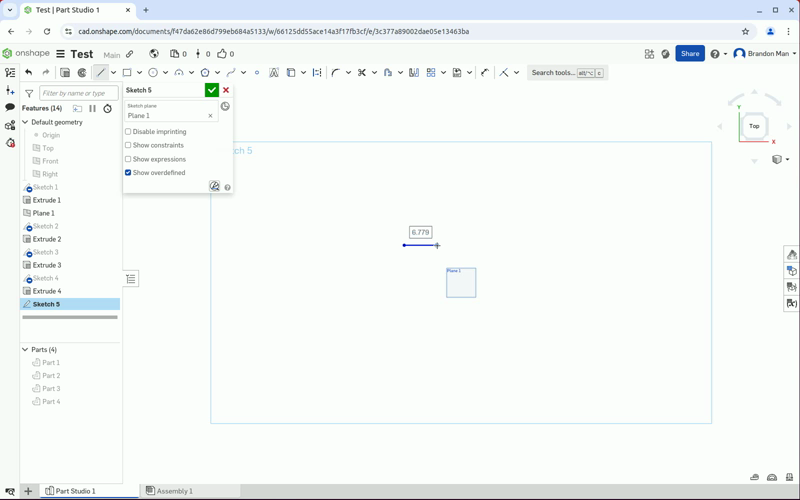
key_down(shift)
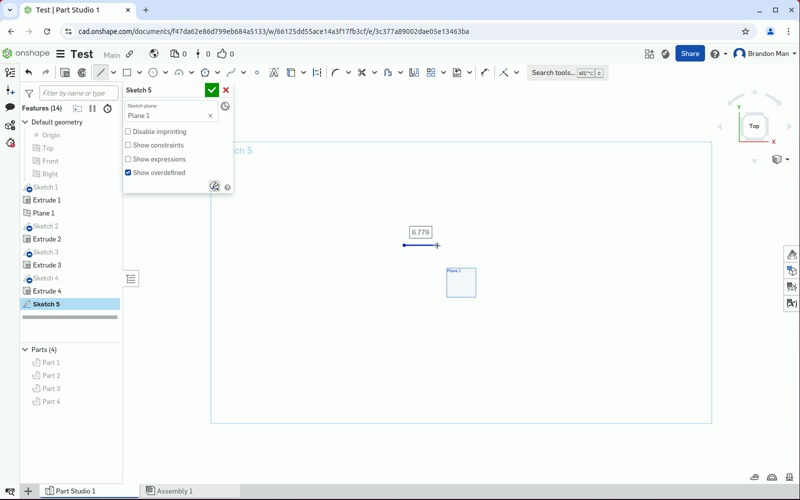
mouse_move(467, 245)
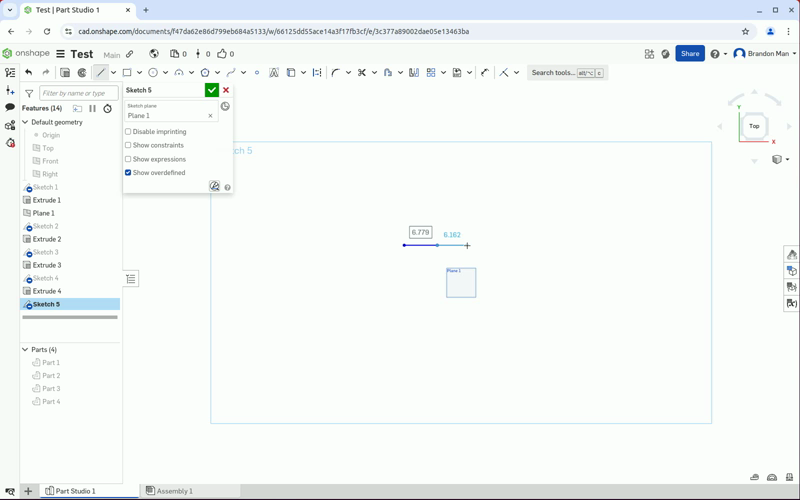
mouse_move(437, 208)
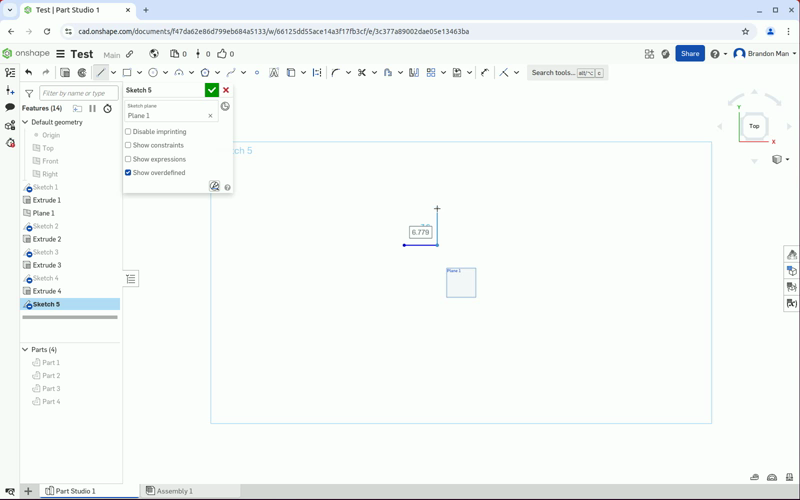
click(437, 208)
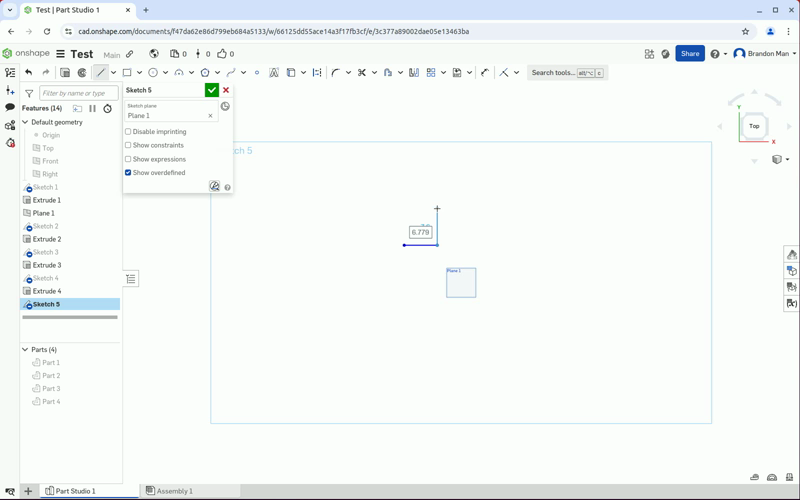
key_up(shift)
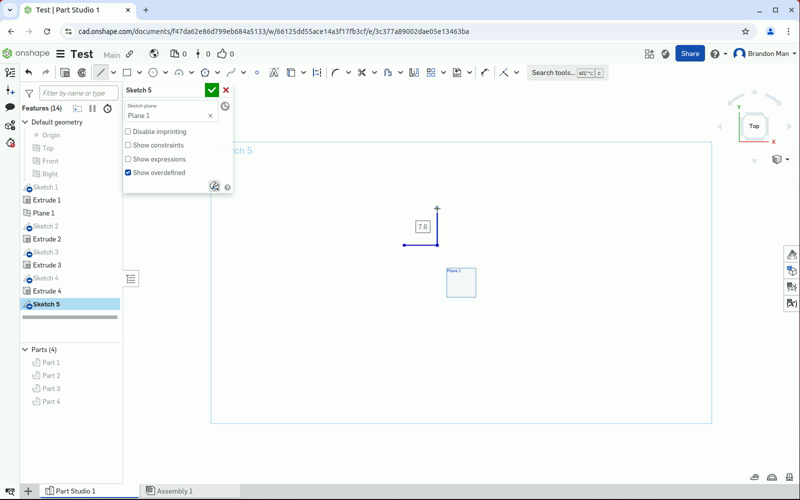
key(esc)
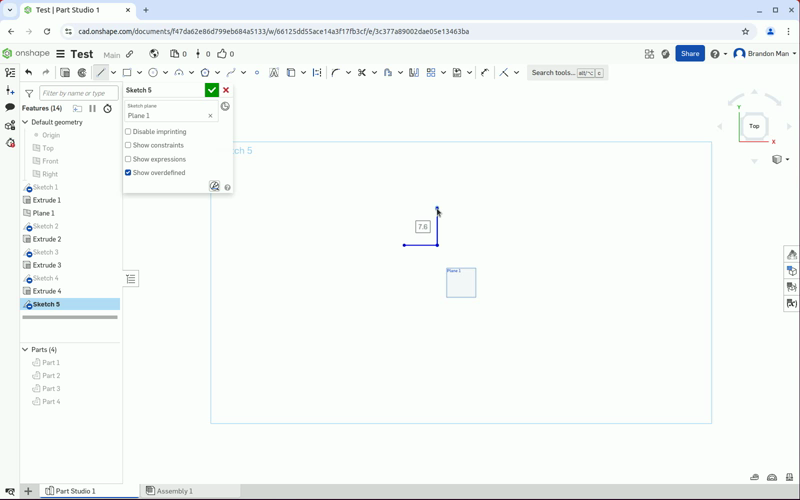
key(a)
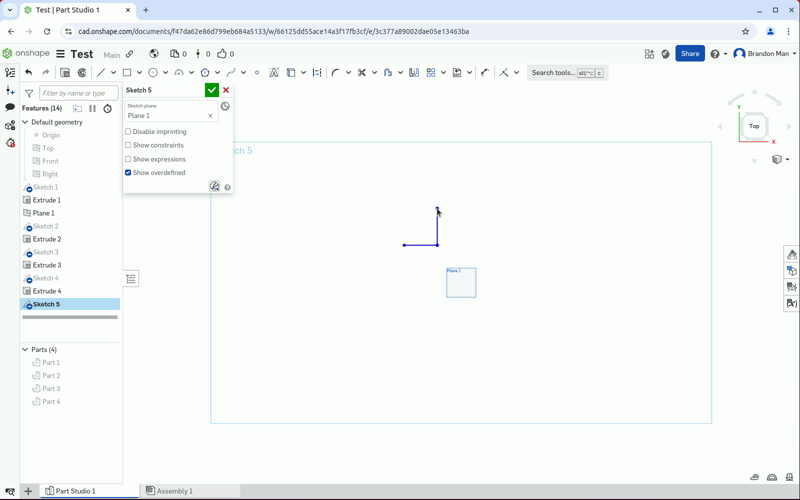
mouse_move(437, 208)
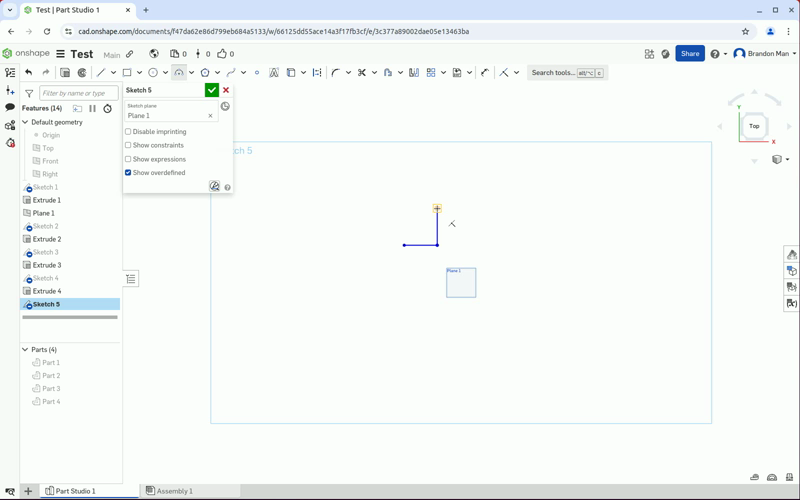
click(437, 208)
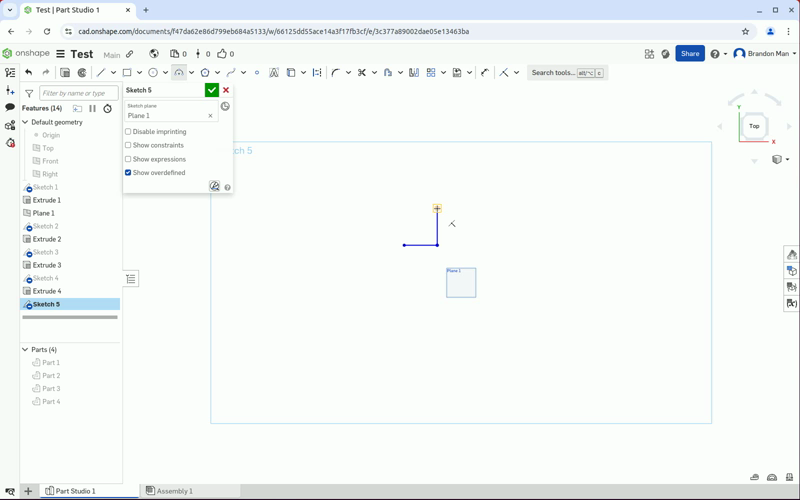
key_down(shift)
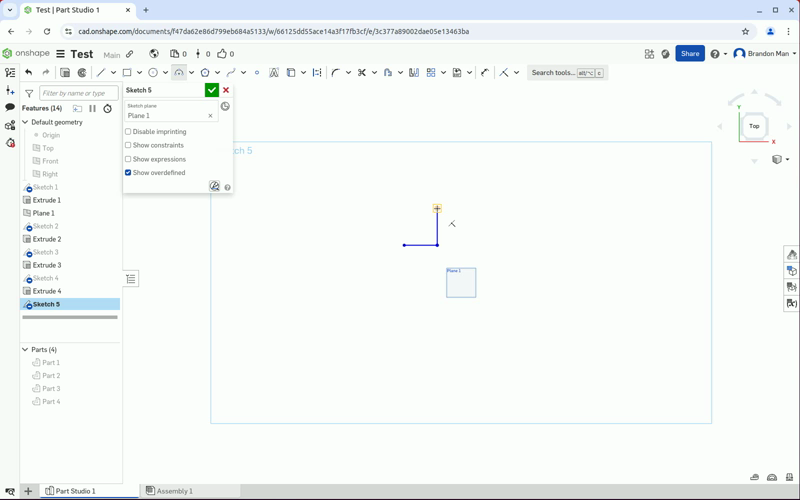
mouse_move(404, 214)
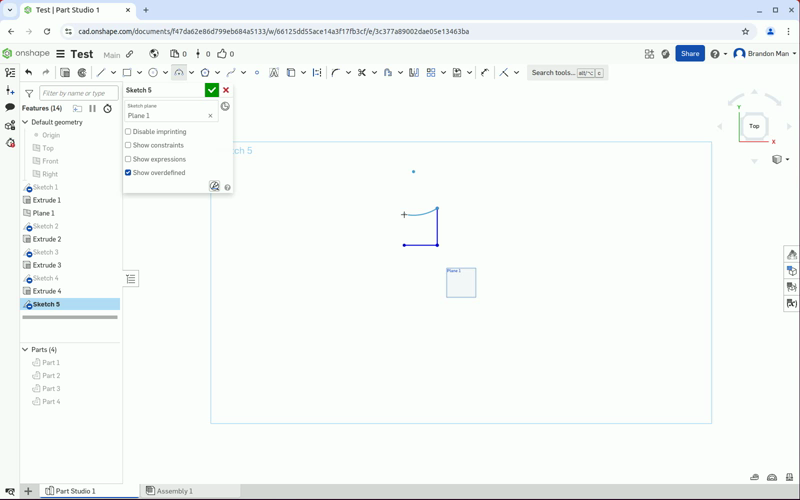
click(404, 214)
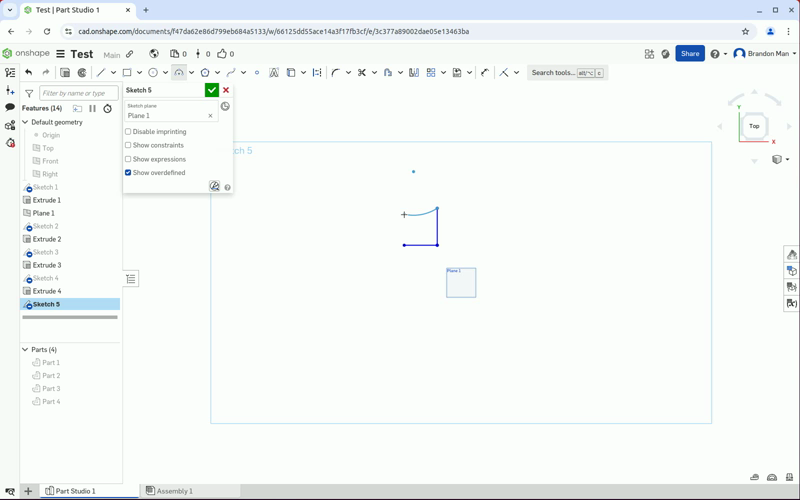
mouse_move(421, 215)
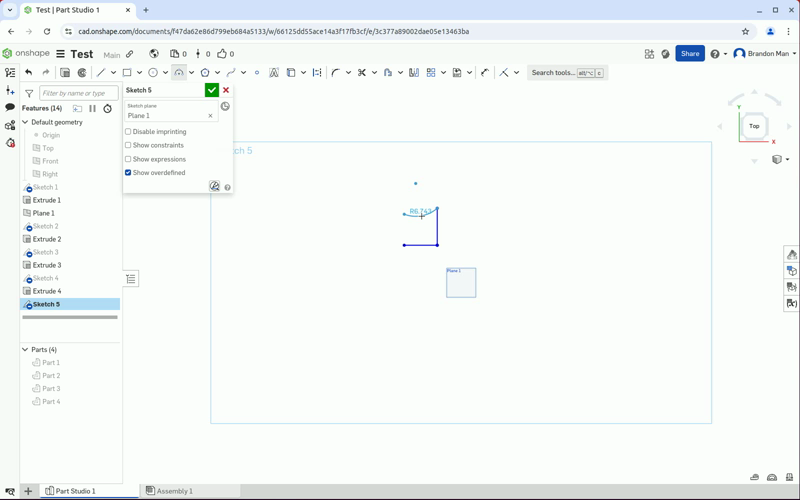
click(421, 215)
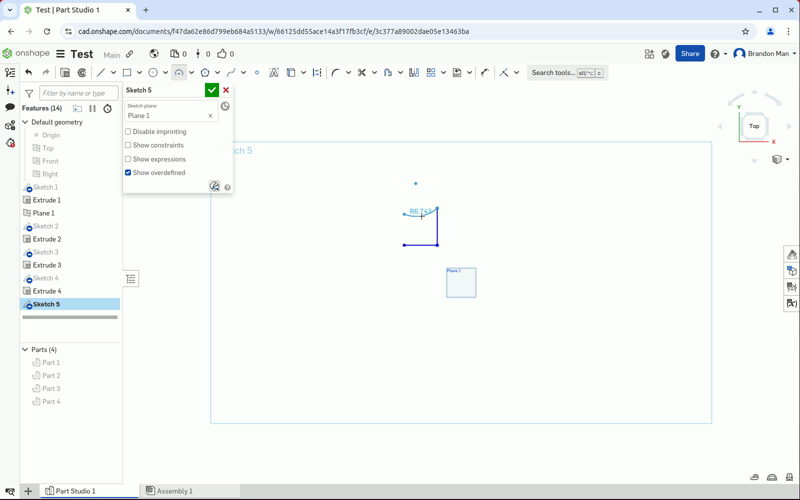
key_up(shift)
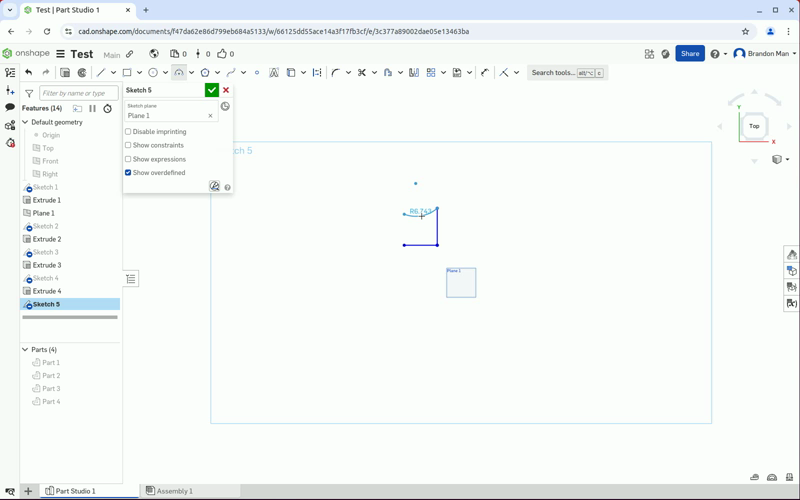
key(esc)
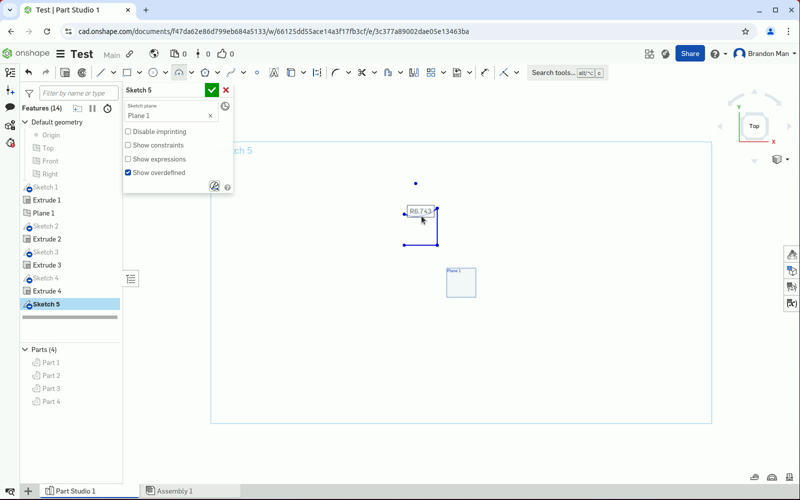
key(l)
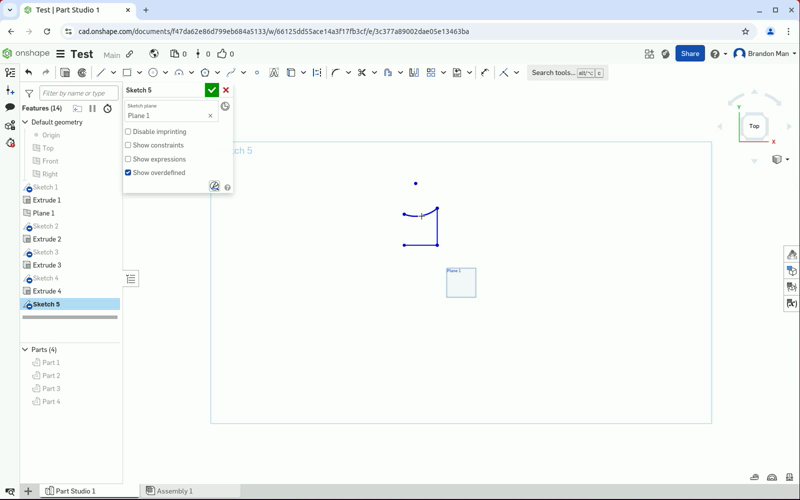
mouse_move(404, 214)
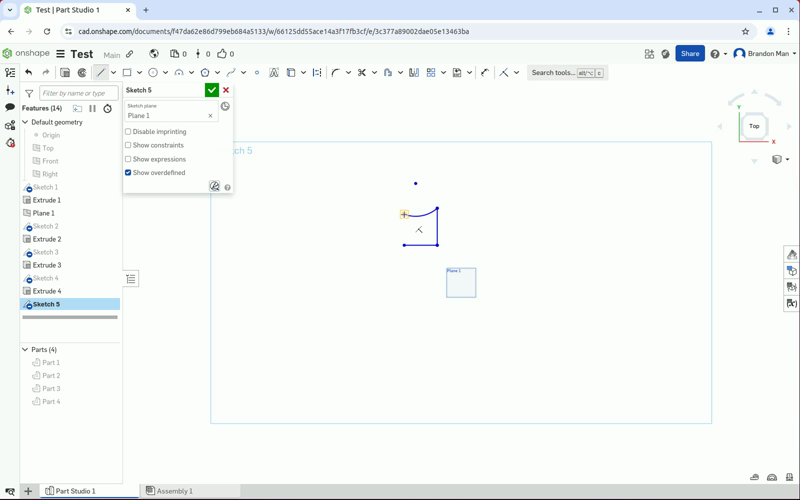
click(404, 214)
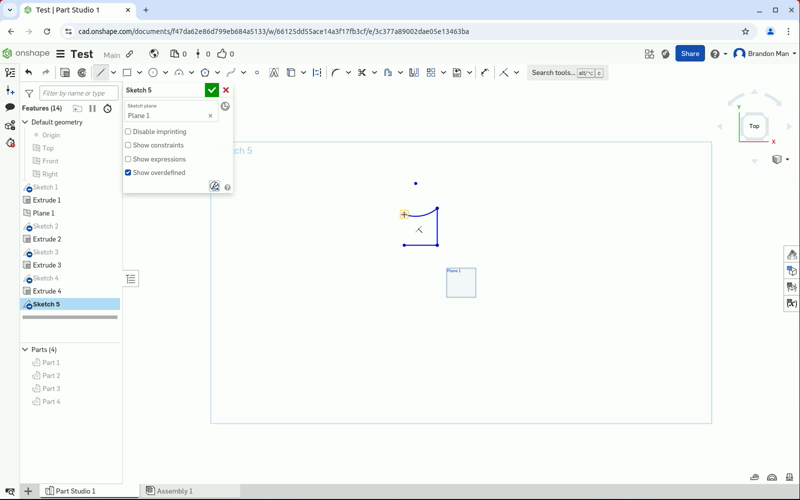
mouse_move(434, 214)
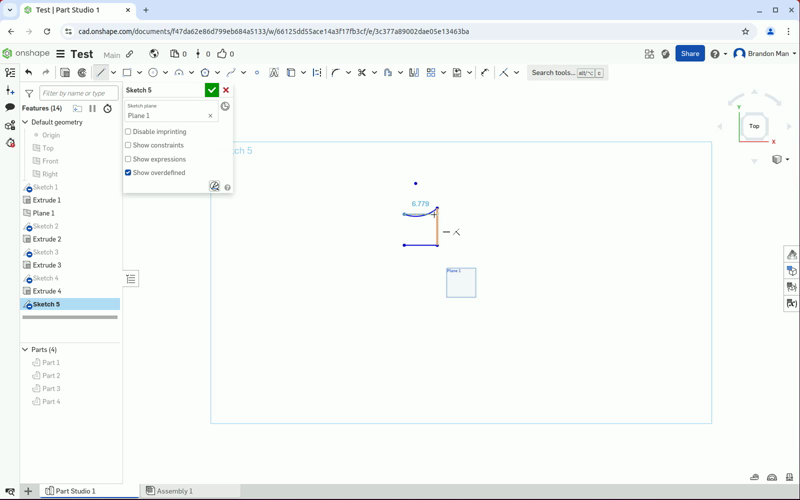
key_down(shift)
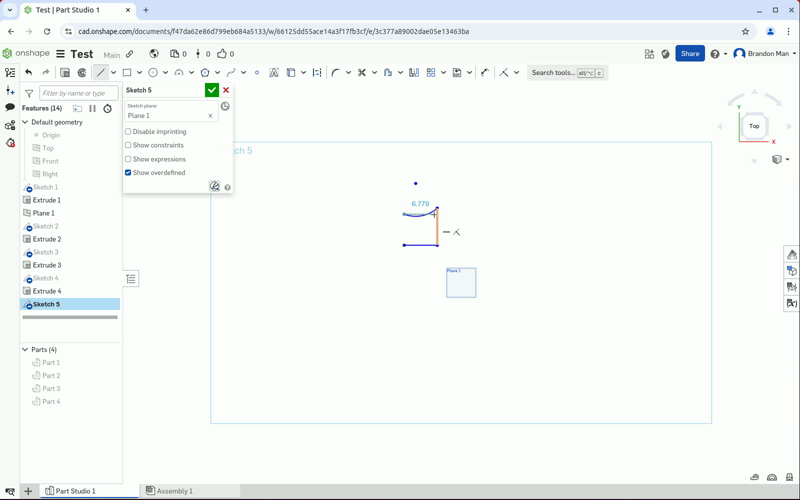
mouse_move(404, 245)
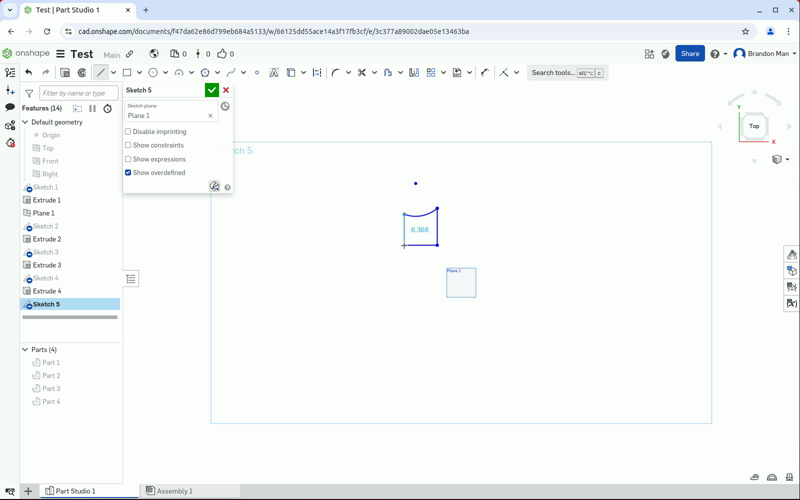
key_up(shift)
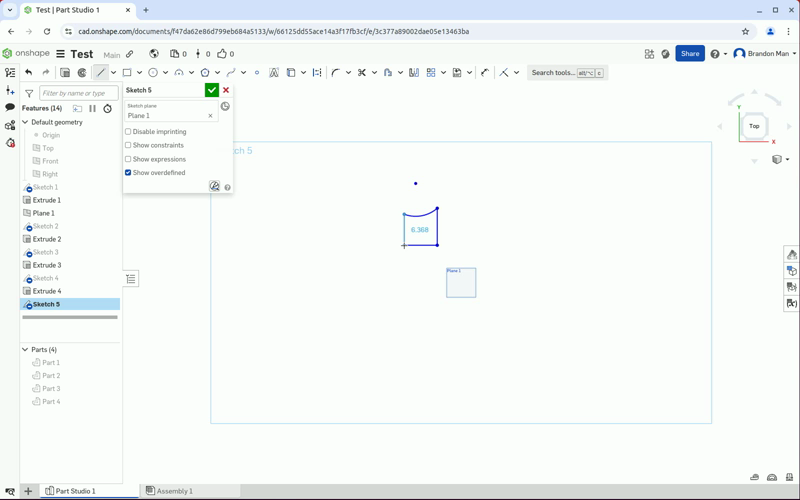
click(404, 245)
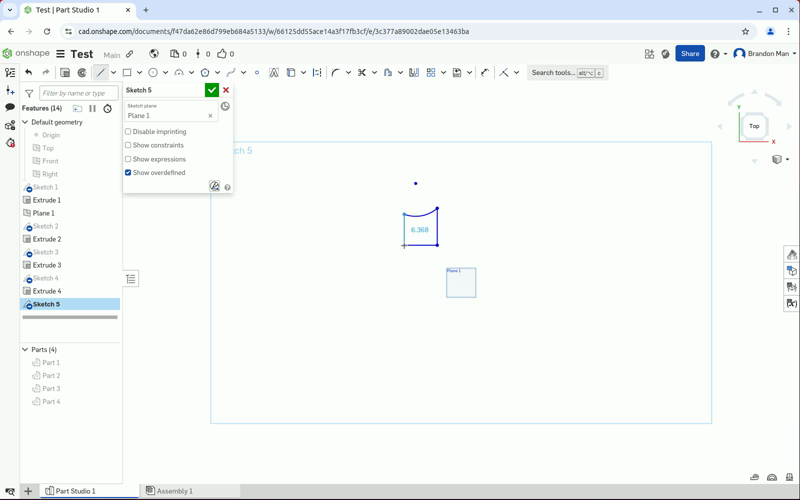
key(esc)
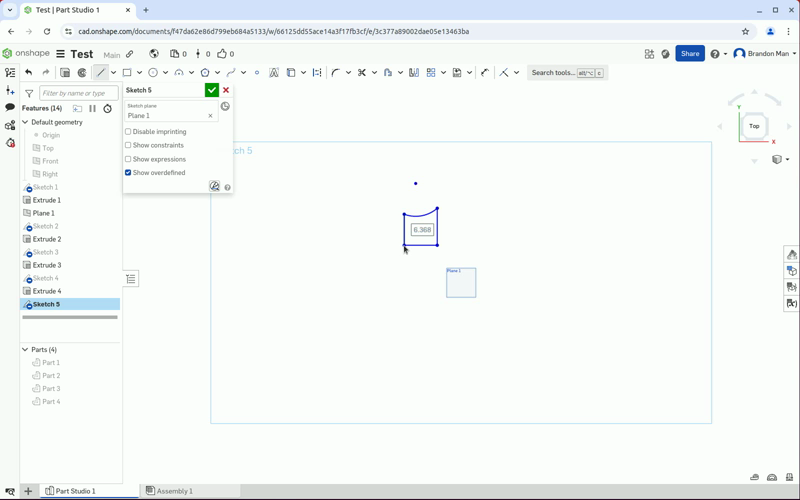
mouse_move(434, 238)
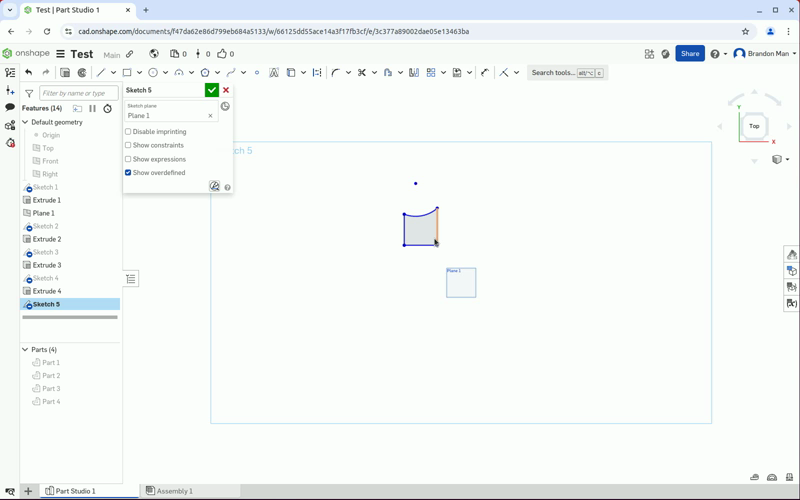
scroll(6)
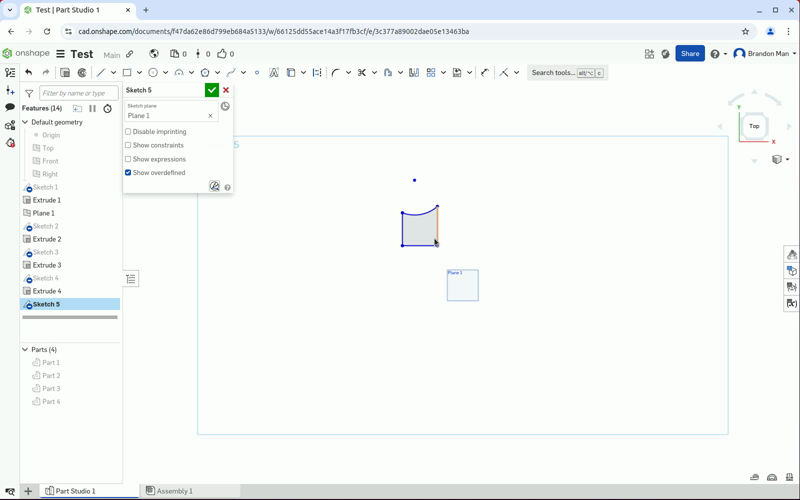
scroll(6)
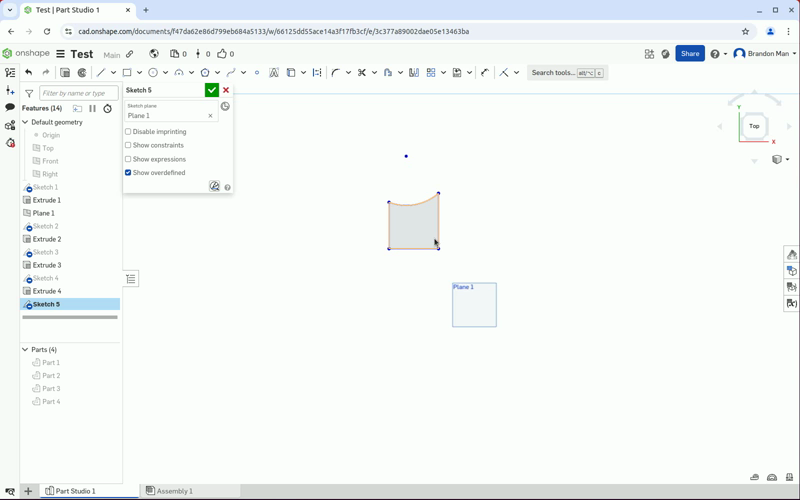
scroll(6)
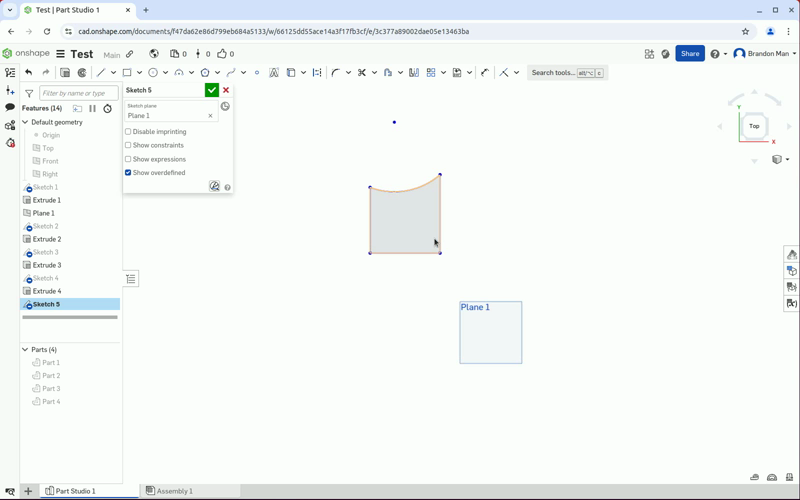
scroll(6)
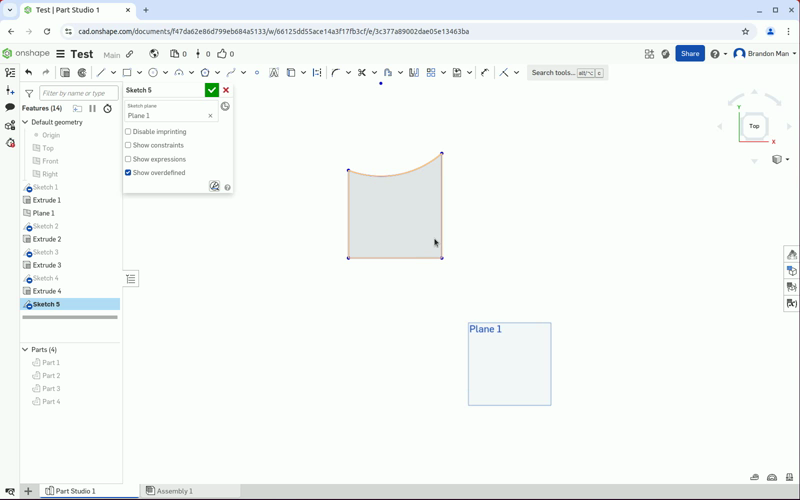
scroll(6)
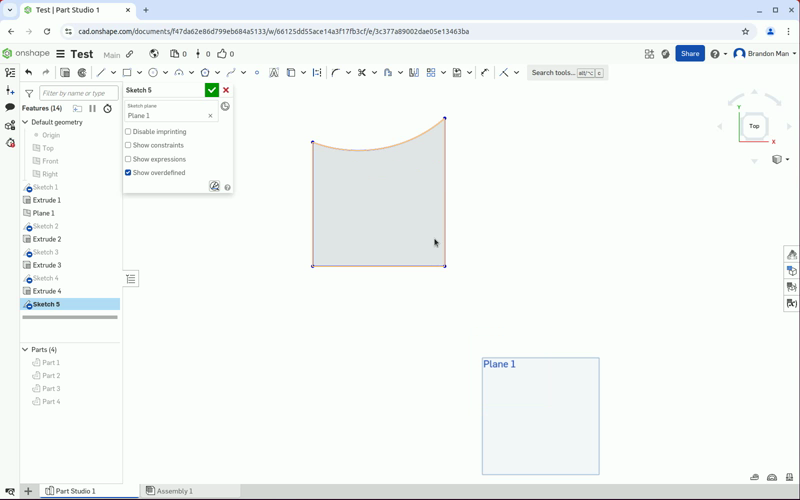
scroll(6)
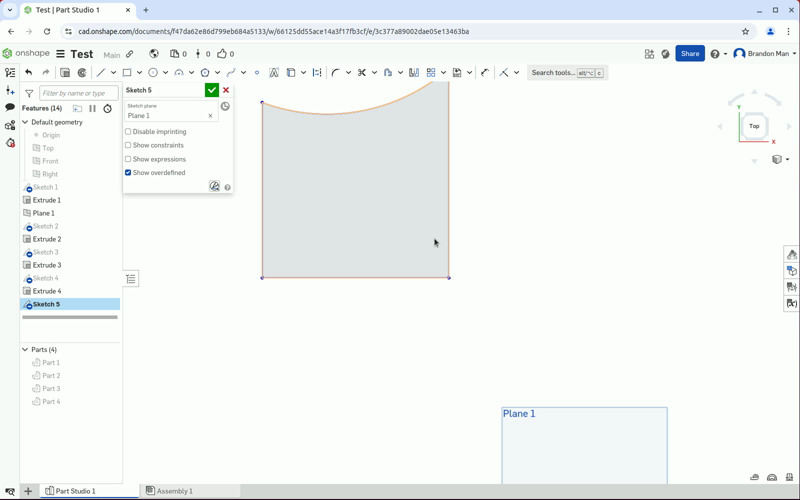
scroll(6)
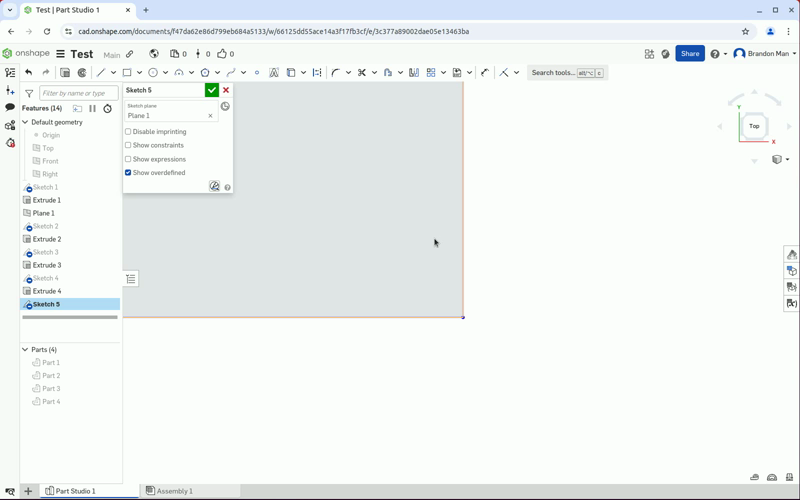
click(434, 238)
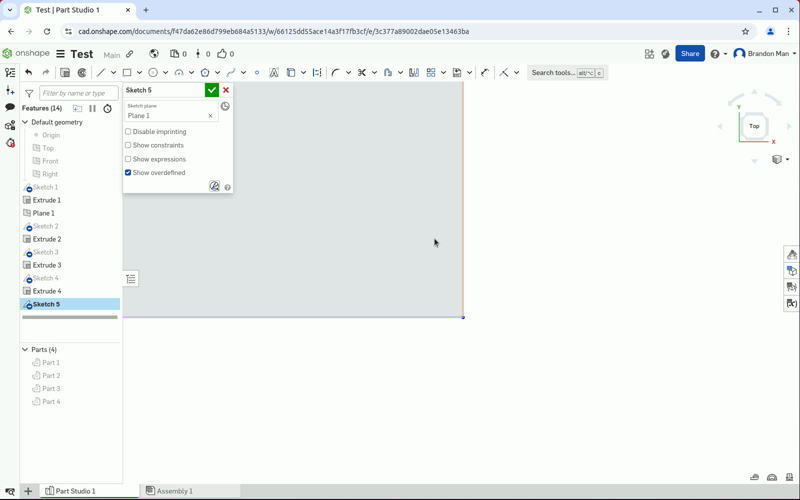
scroll(-6)
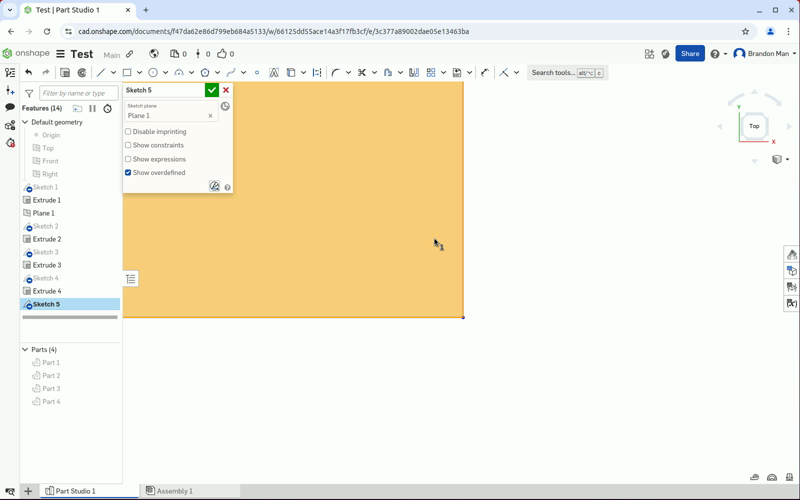
scroll(-6)
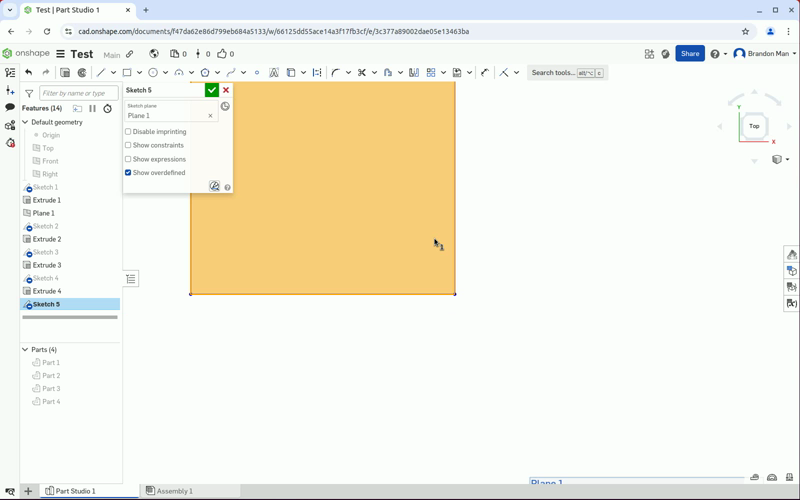
scroll(-6)
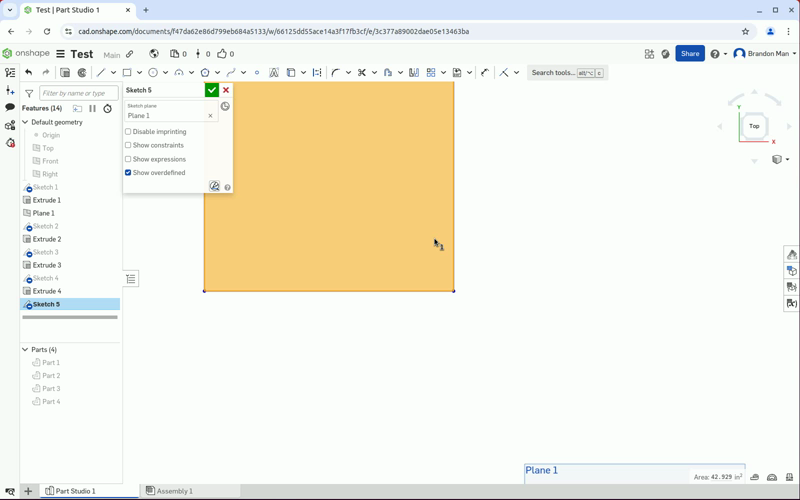
scroll(-6)
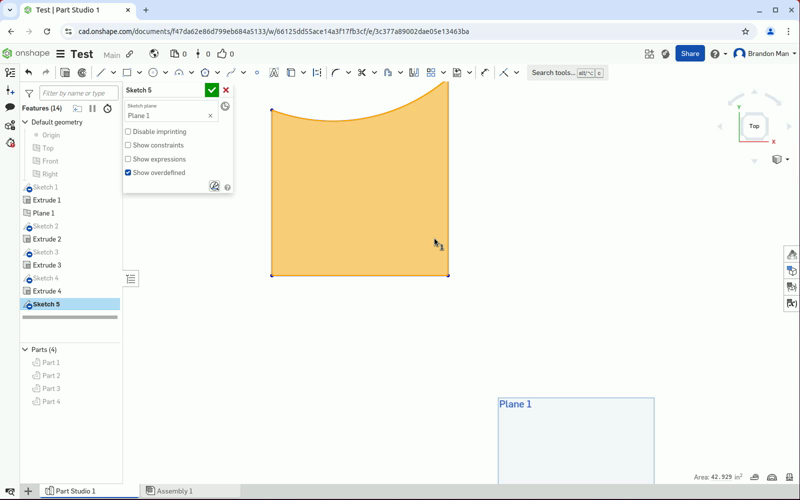
scroll(-6)
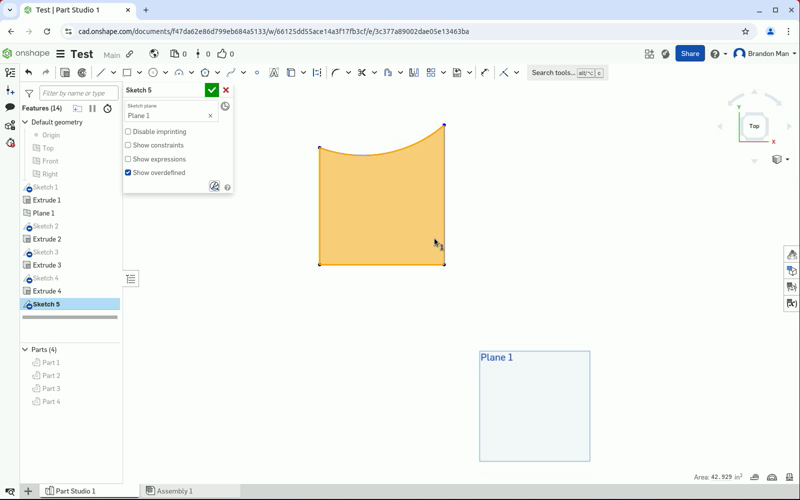
scroll(-6)
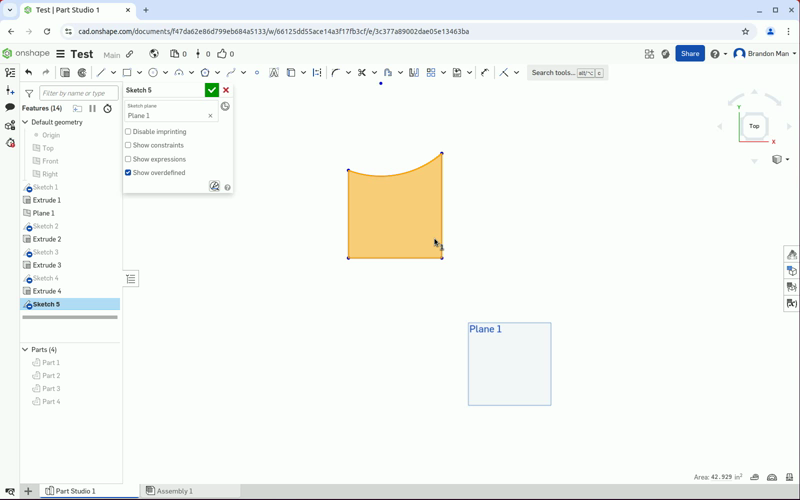
scroll(-6)
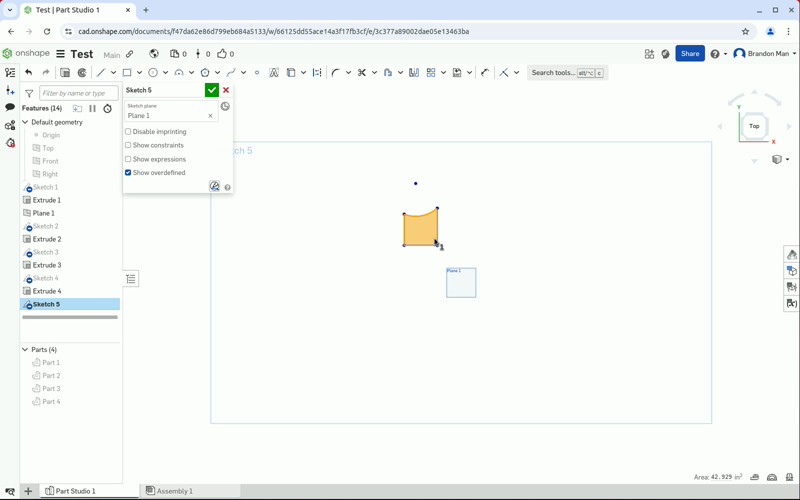
mouse_move(73, 352)
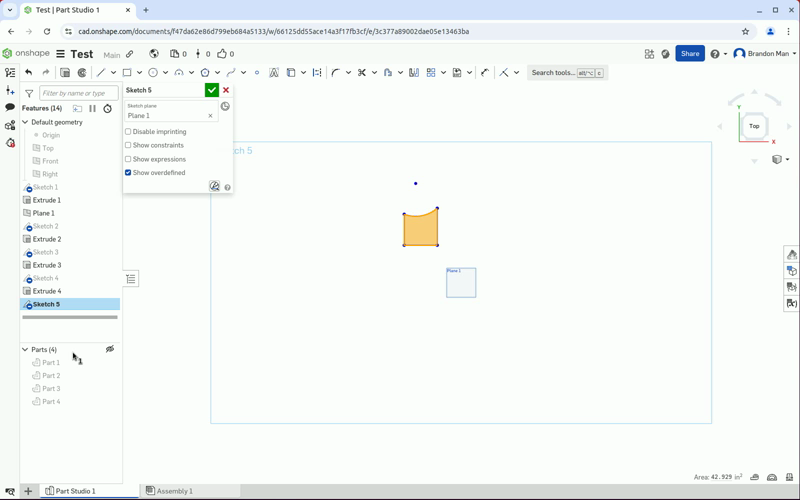
key(shift+y)
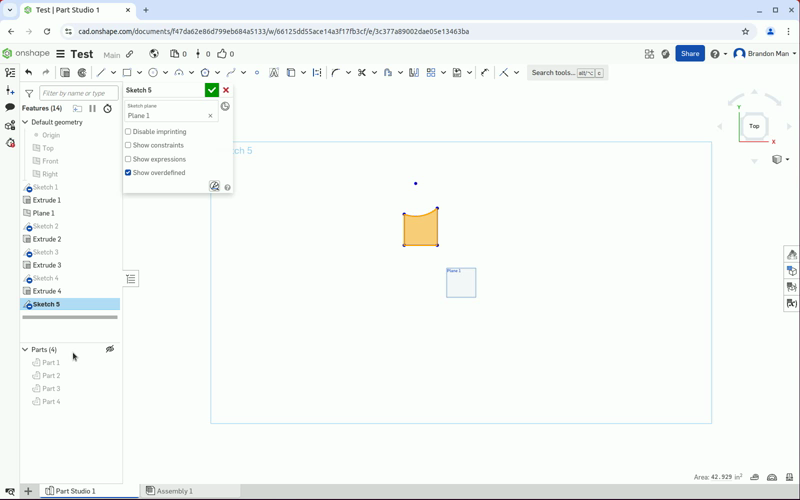
key(shift+e)
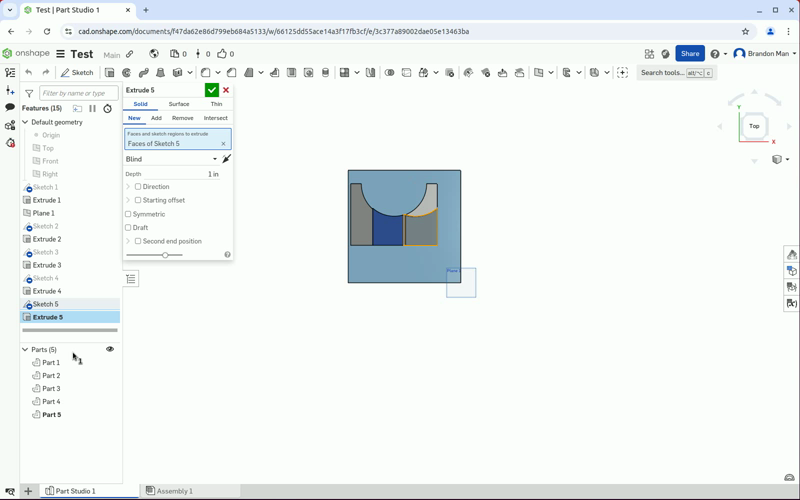
mouse_move(143, 106)
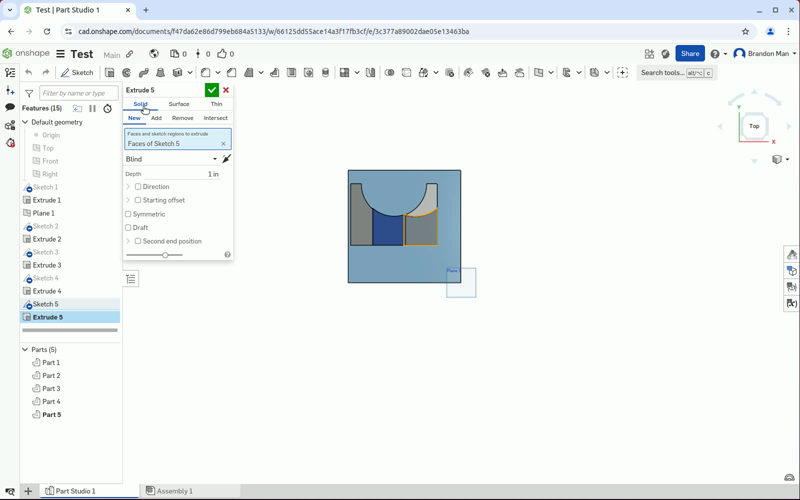
click(143, 106)
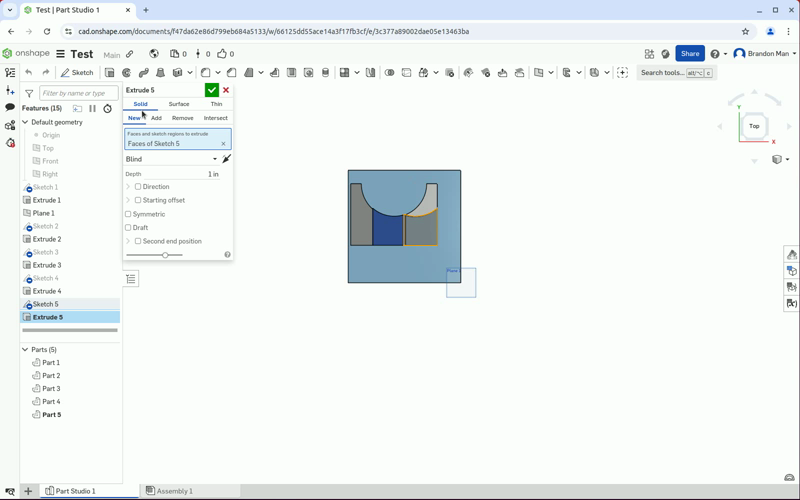
mouse_move(137, 120)
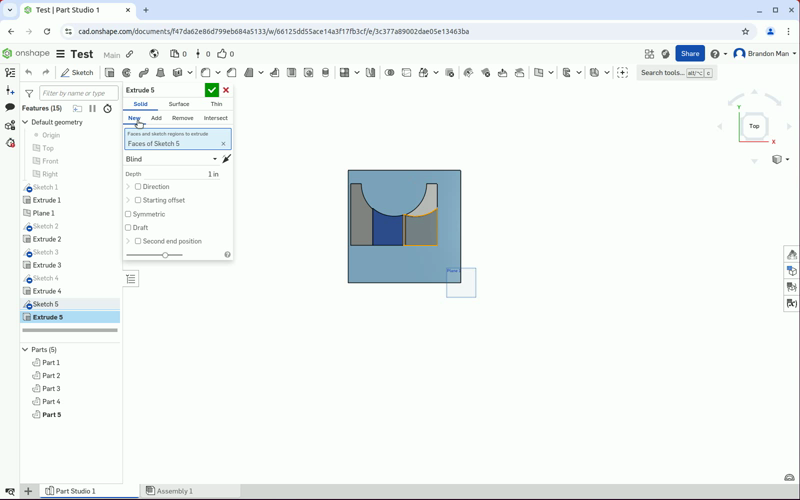
click(137, 120)
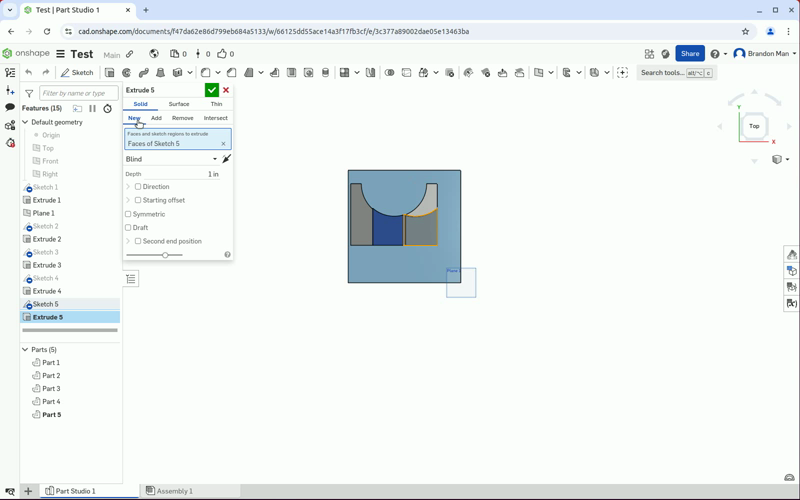
key(tab, 4)
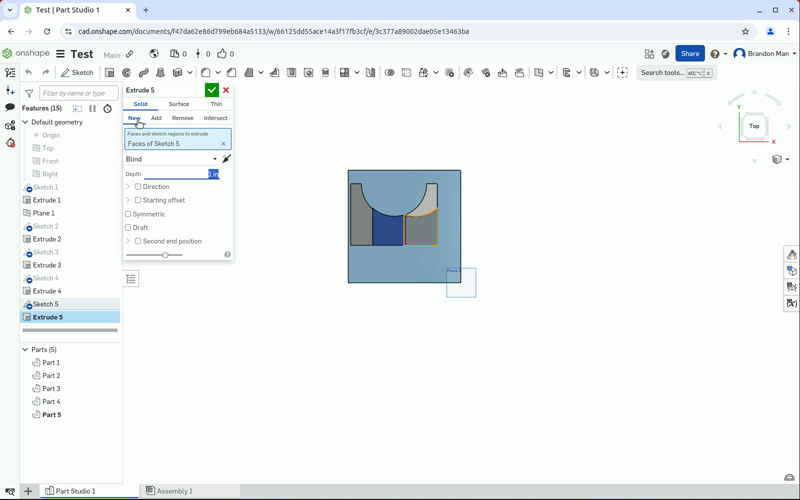
text(4.092)
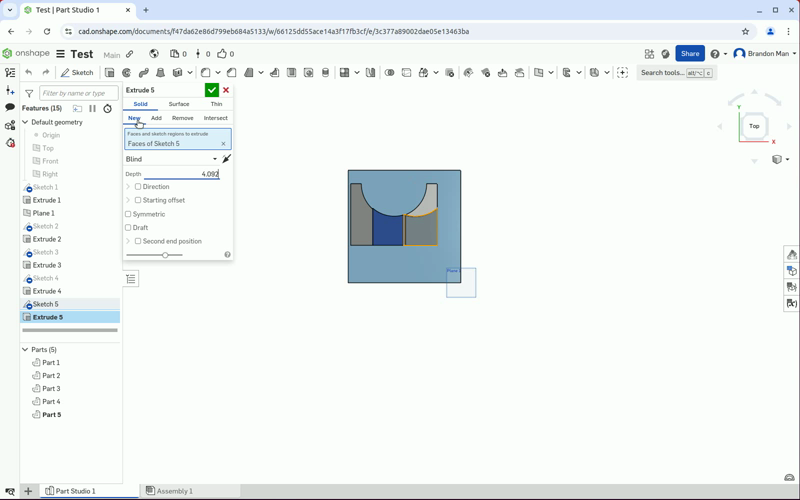
key(enter)
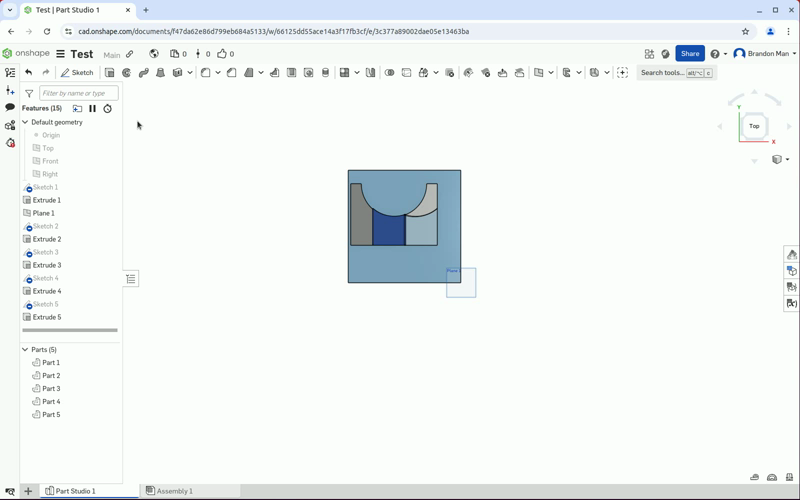
key(shift+h)
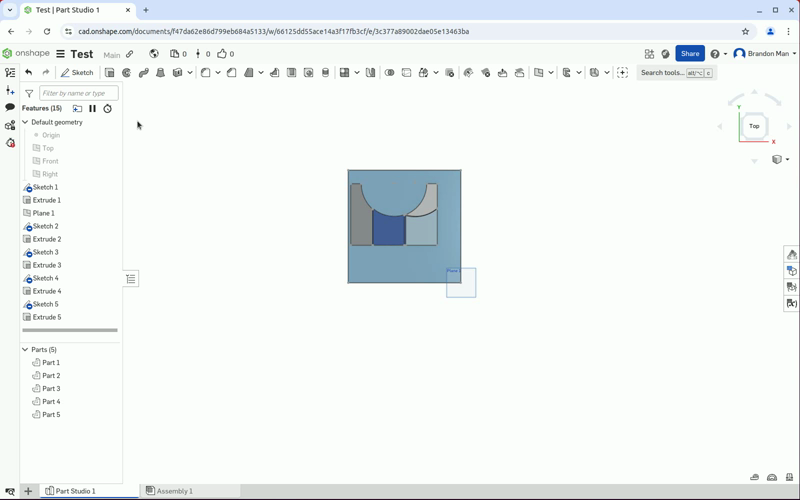
key(shift+h)
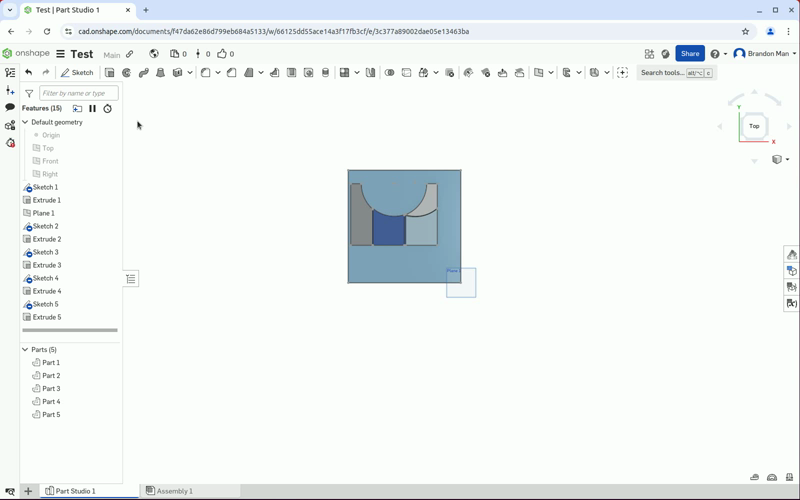
key(shift+7)
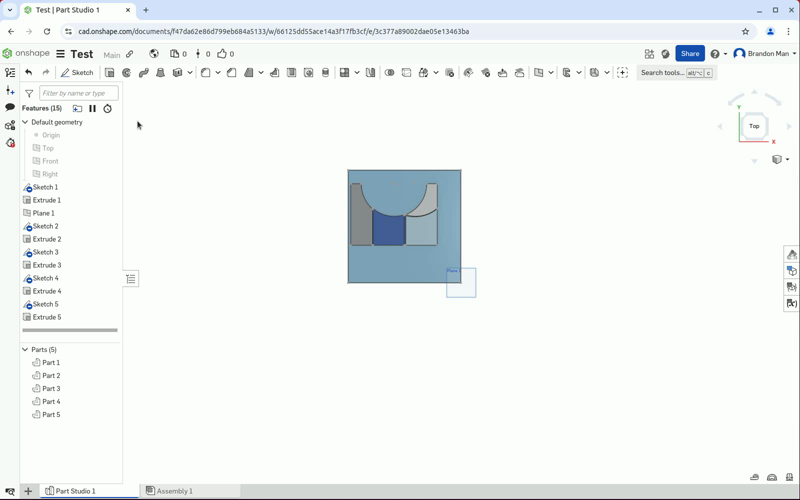
key(up, 3)
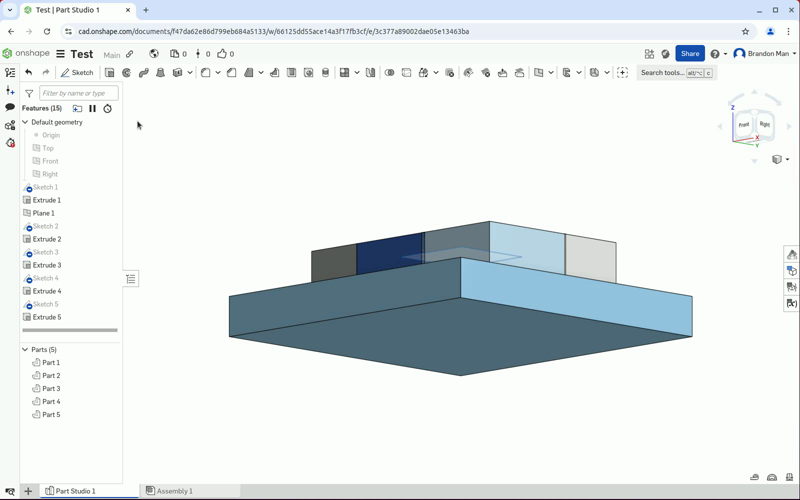
key(left, 3)
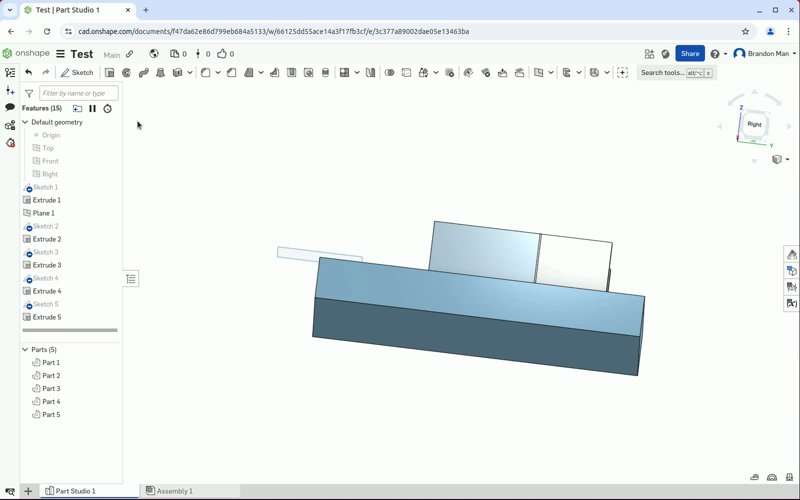
key(right, 3)
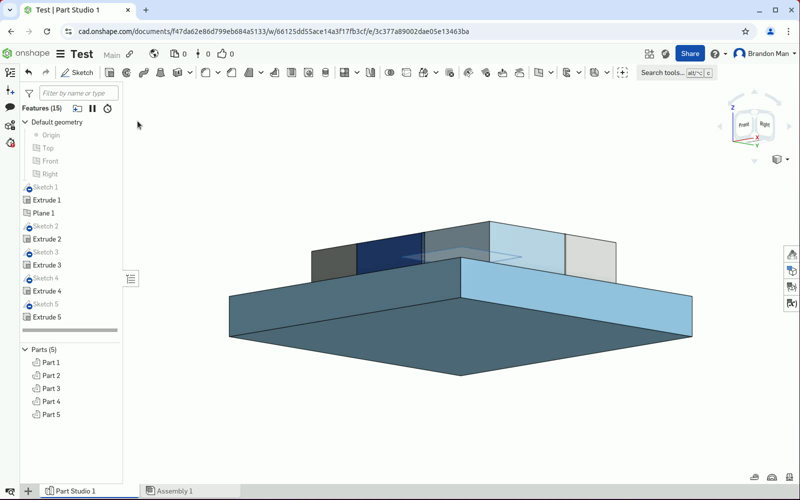
key(down, 3)
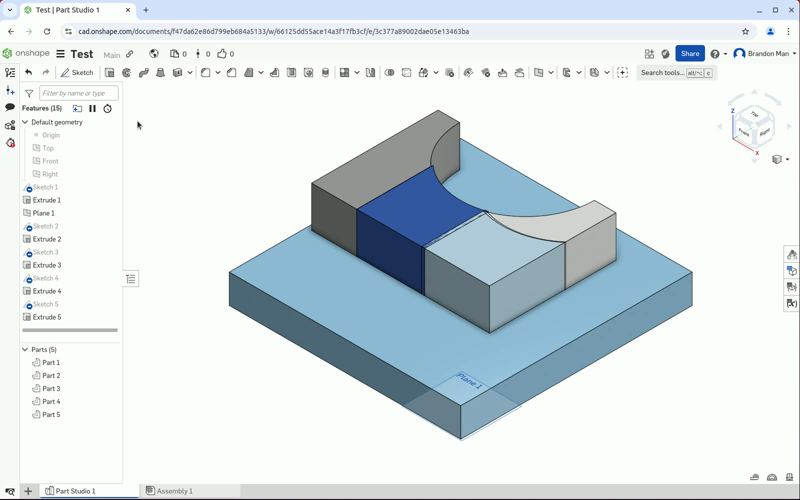
mouse_move(73, 189)
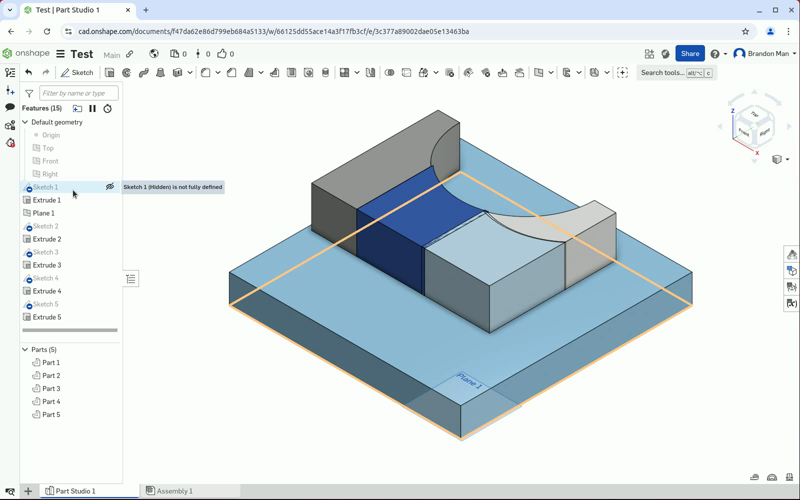
click(73, 189)